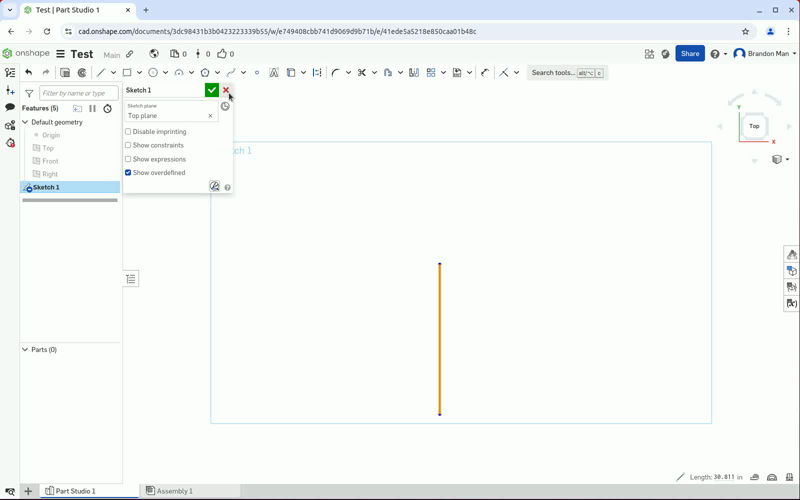
key(shift+h)
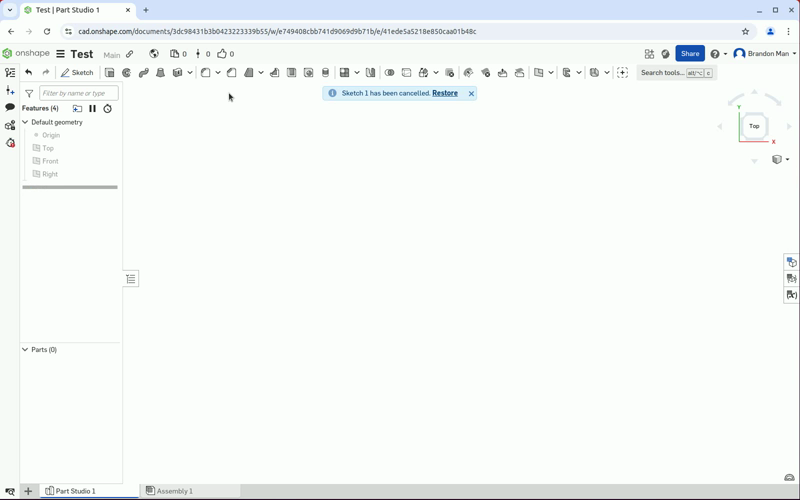
mouse_move(73, 352)
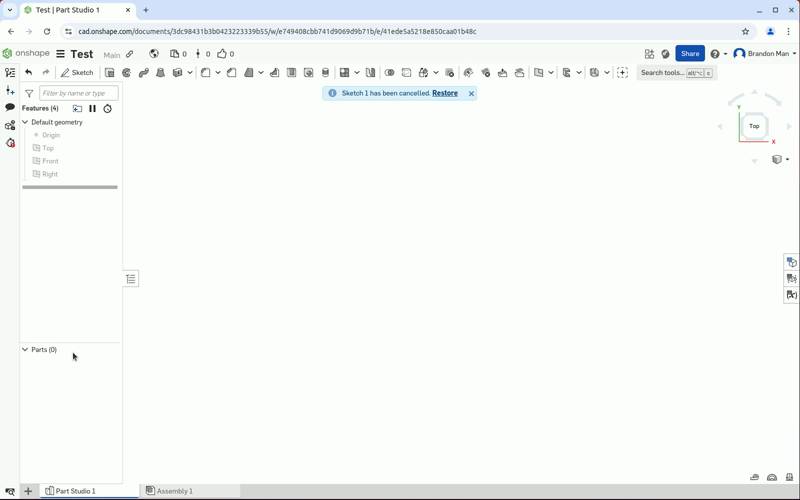
key(y)
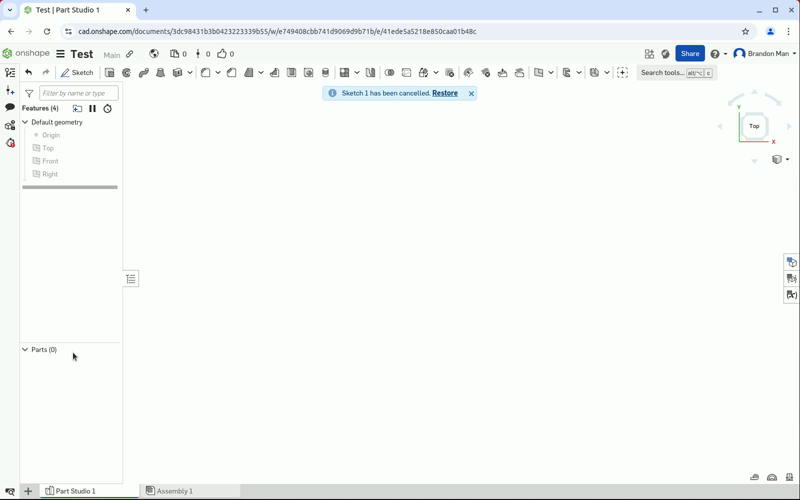
key(shift+p)
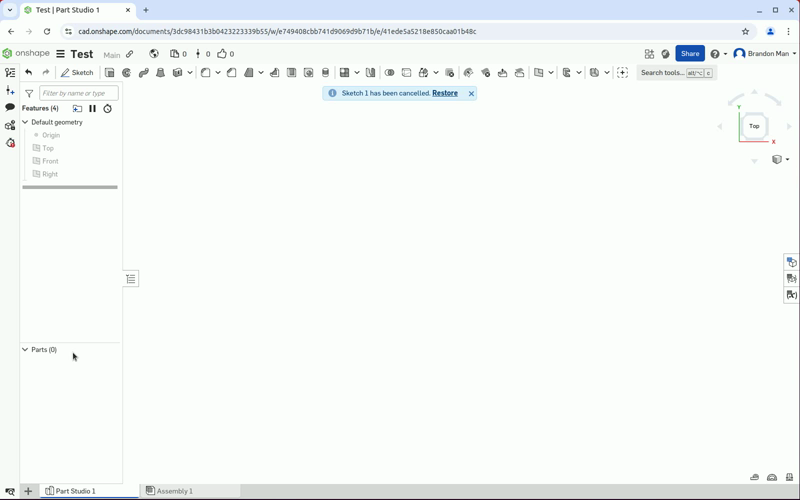
key(space)
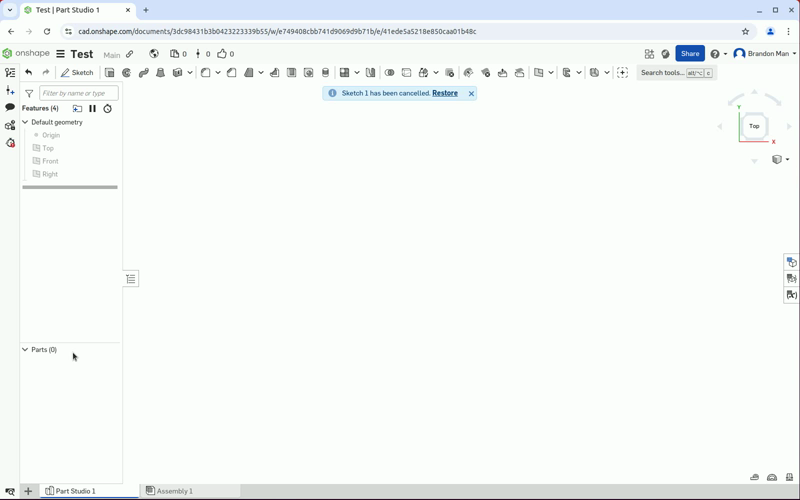
key_down(shift)
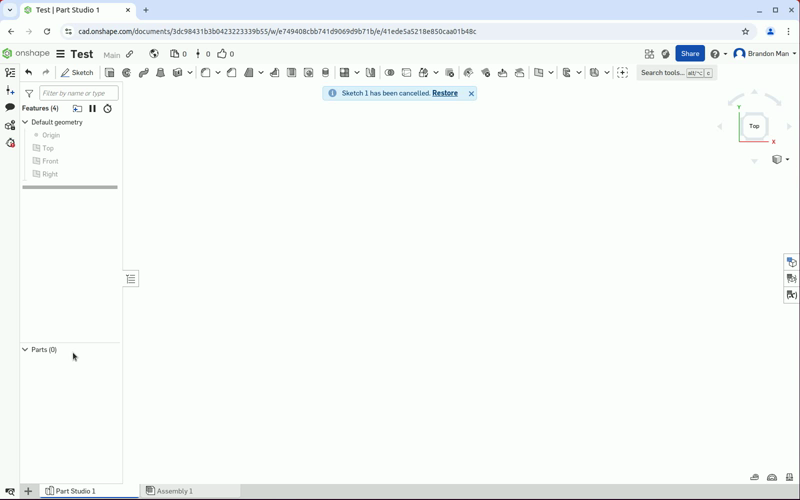
key(up)
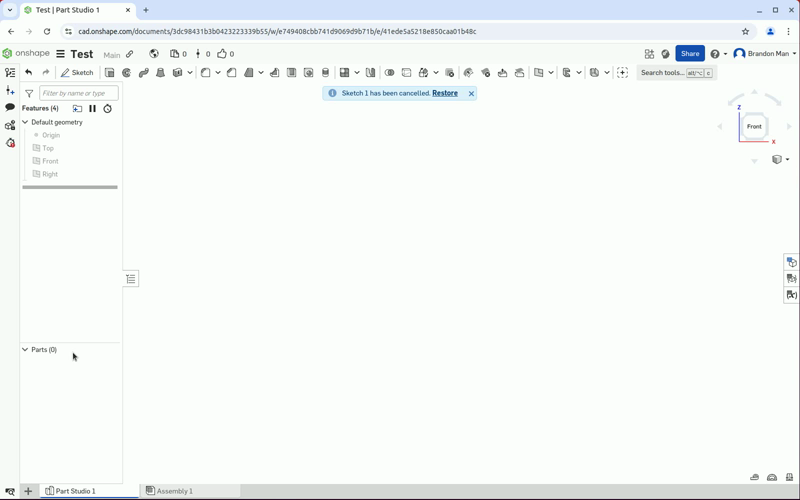
key_up(shift)
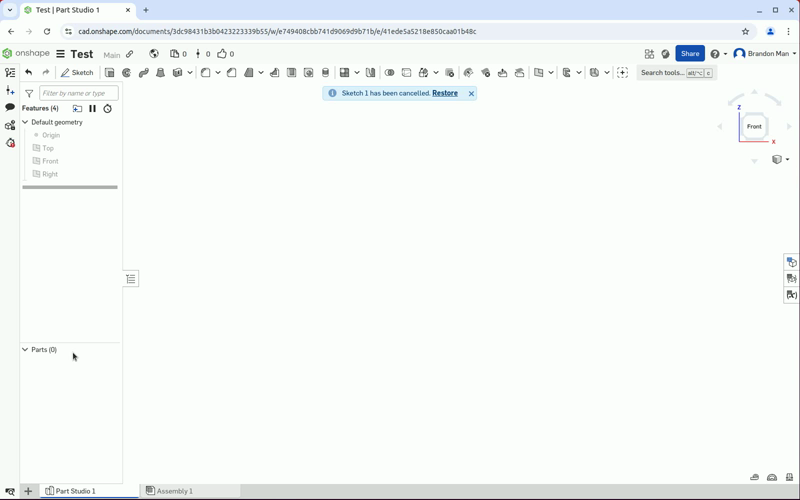
mouse_move(73, 352)
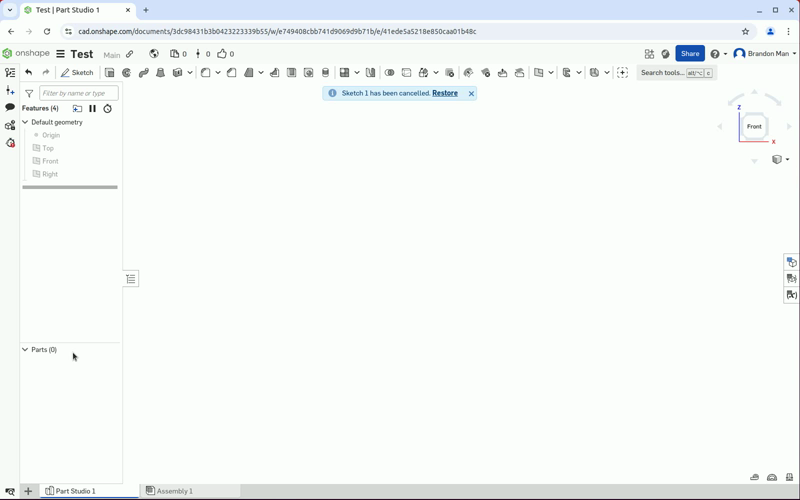
key(shift+y)
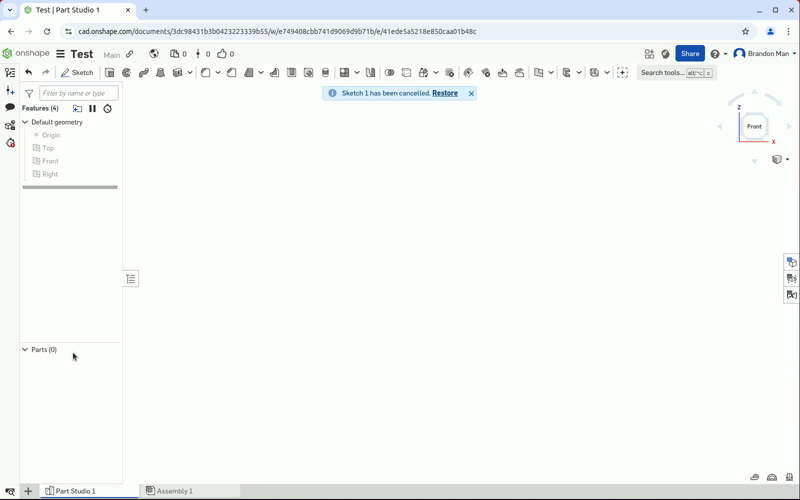
key(shift+s)
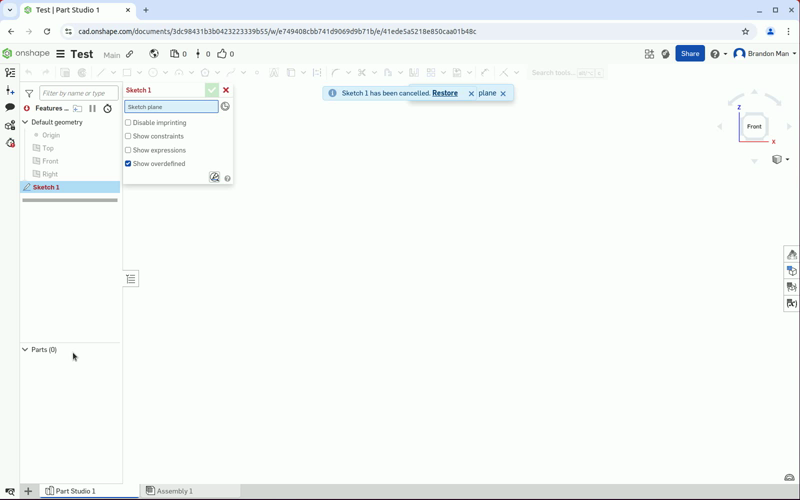
mouse_move(73, 163)
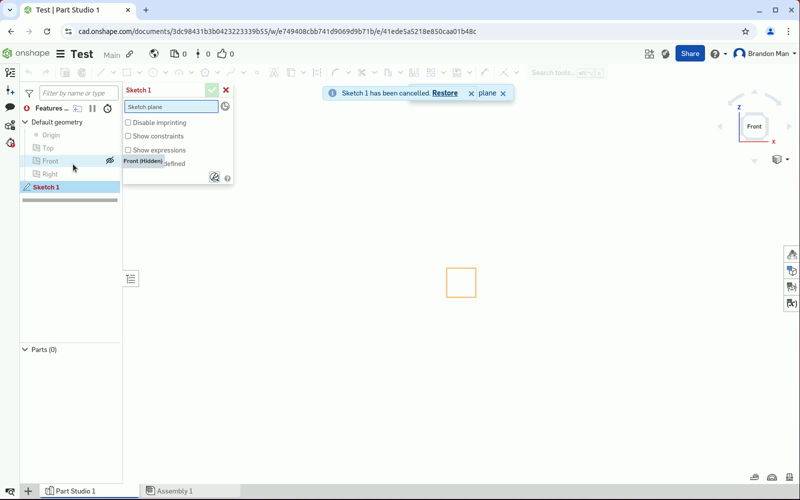
click(73, 163)
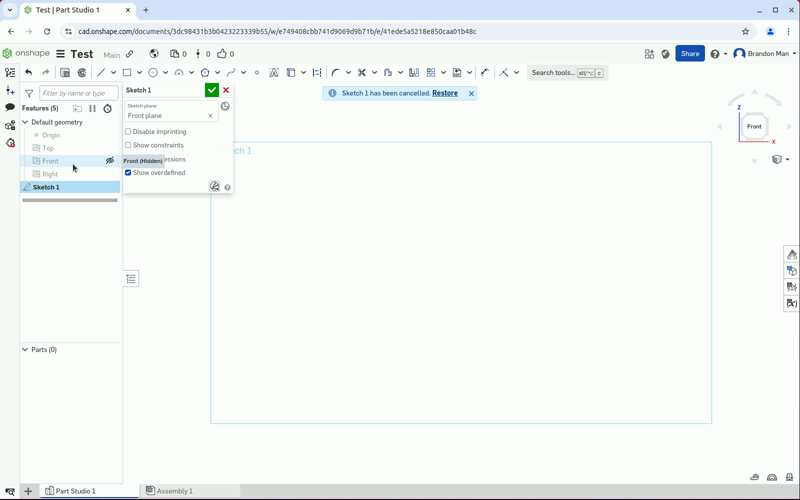
mouse_move(73, 352)
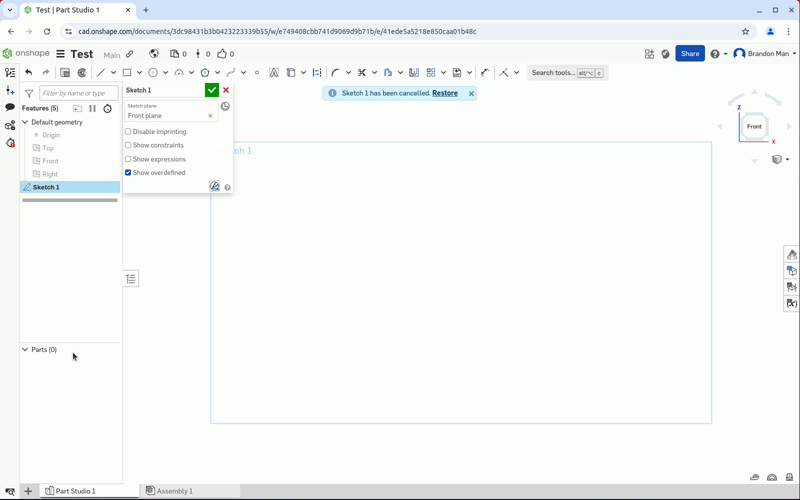
key(y)
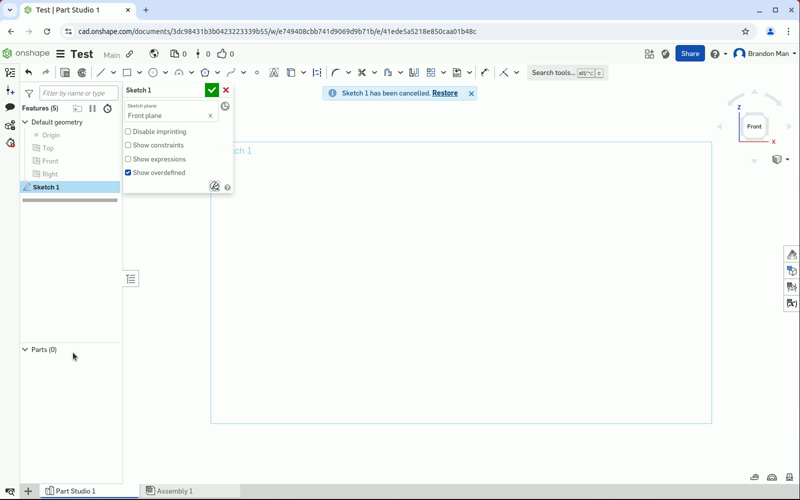
key(l)
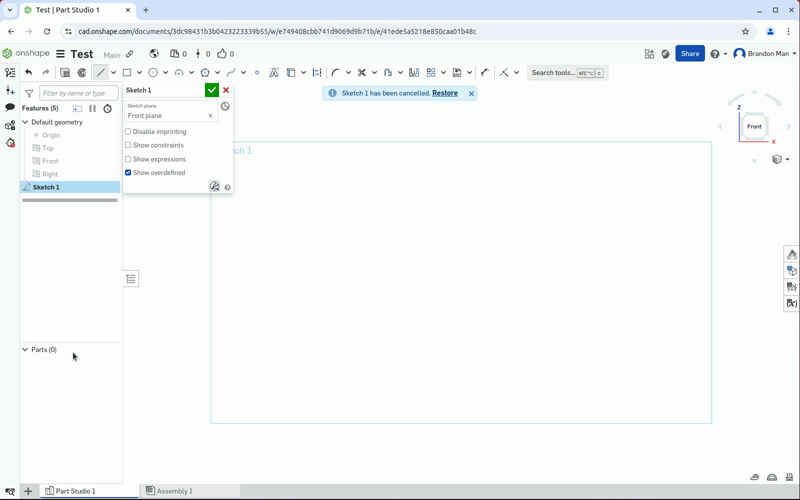
key_down(shift)
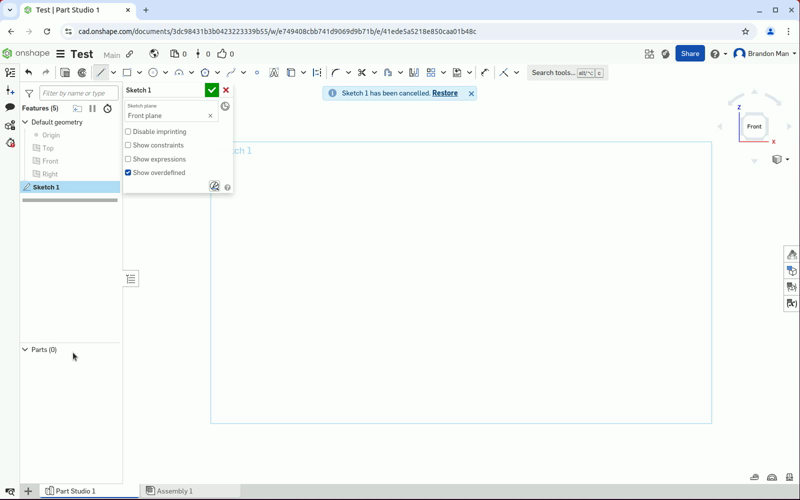
mouse_move(348, 367)
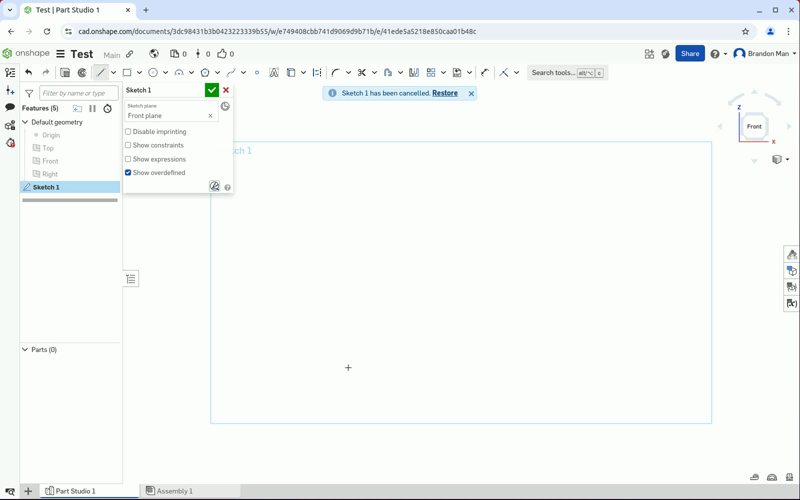
click(348, 367)
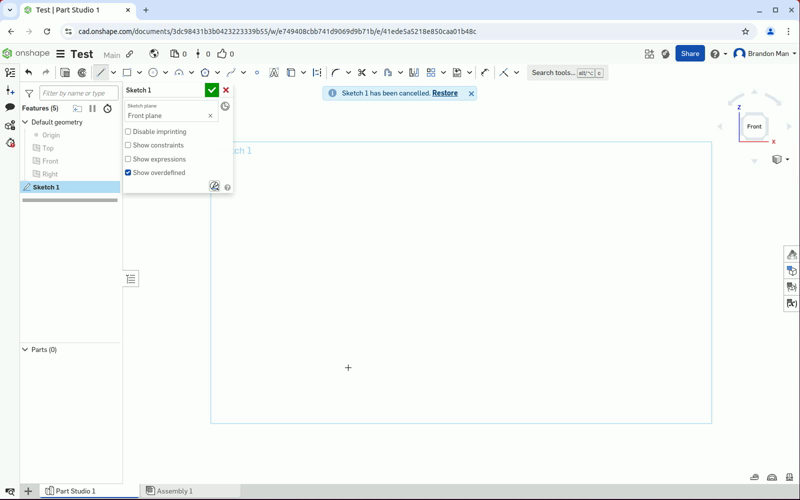
key_up(shift)
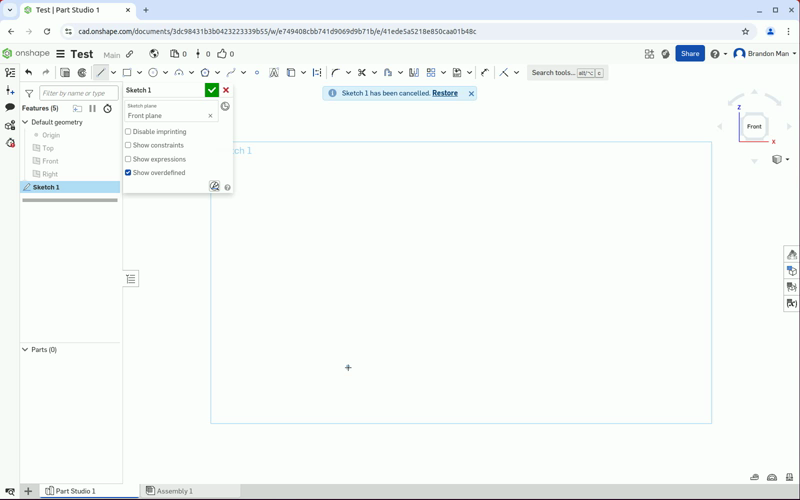
key_down(shift)
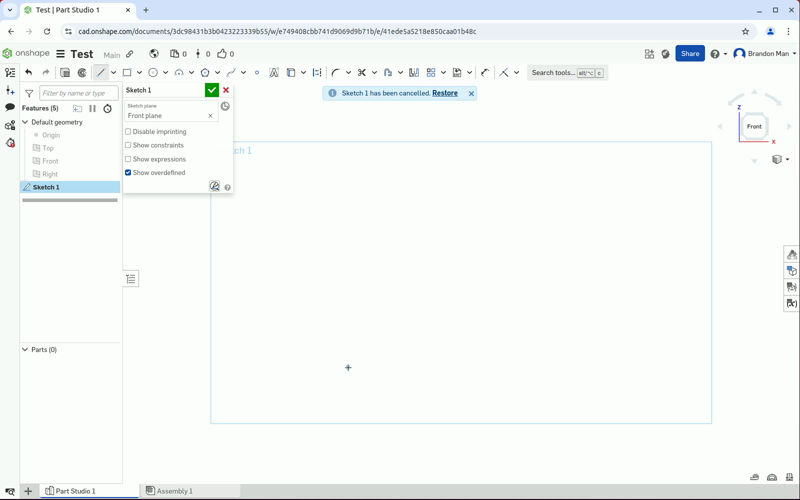
mouse_move(572, 367)
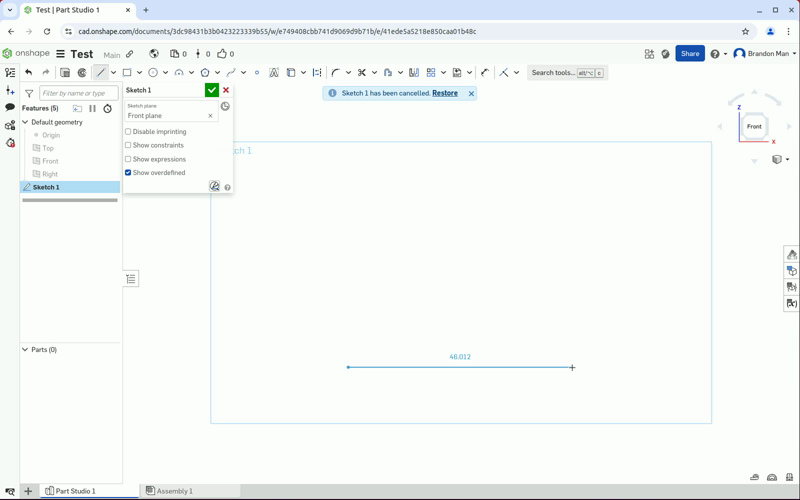
click(572, 367)
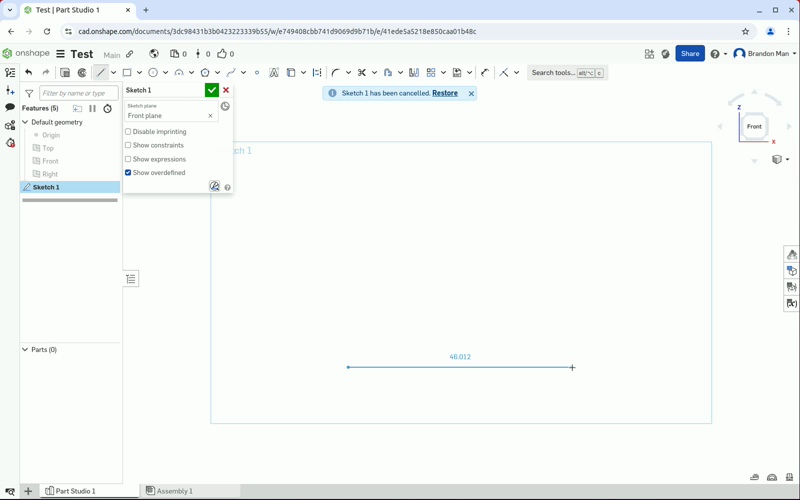
key_up(shift)
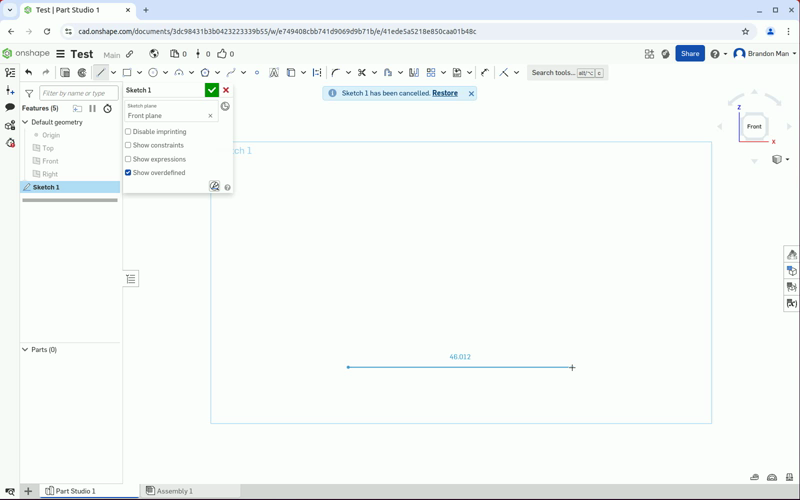
key_down(shift)
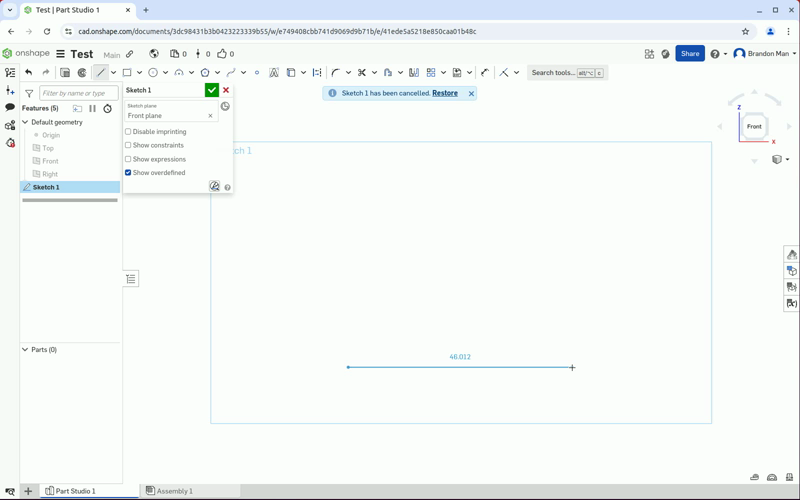
mouse_move(572, 199)
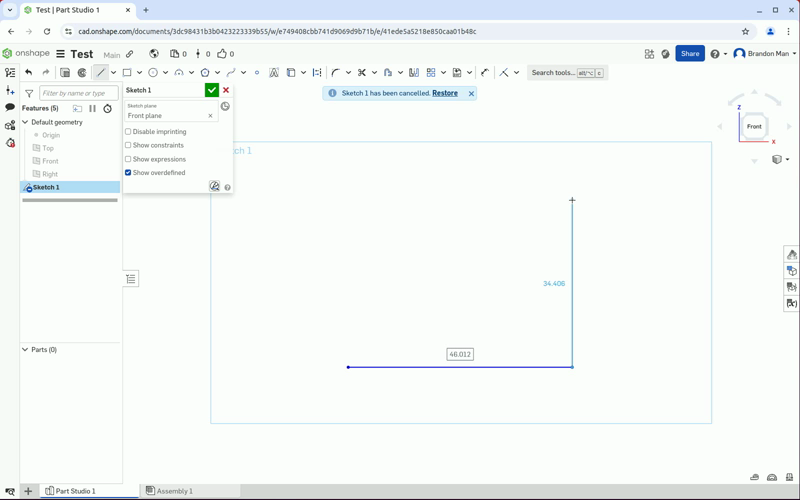
click(572, 199)
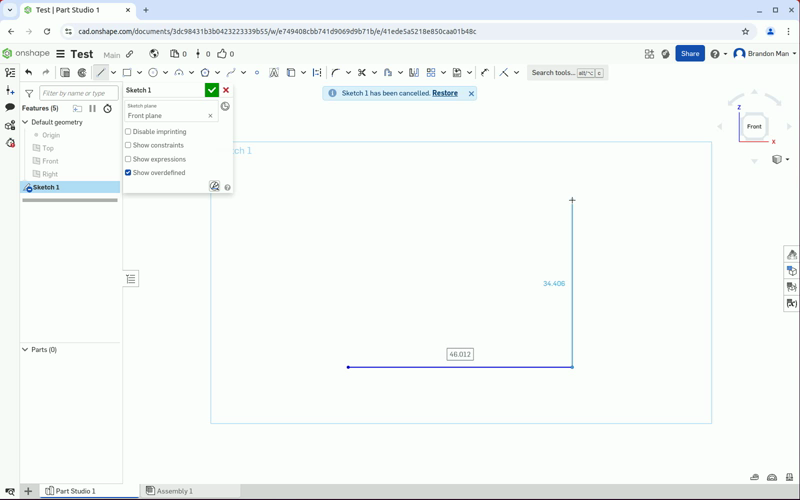
key_up(shift)
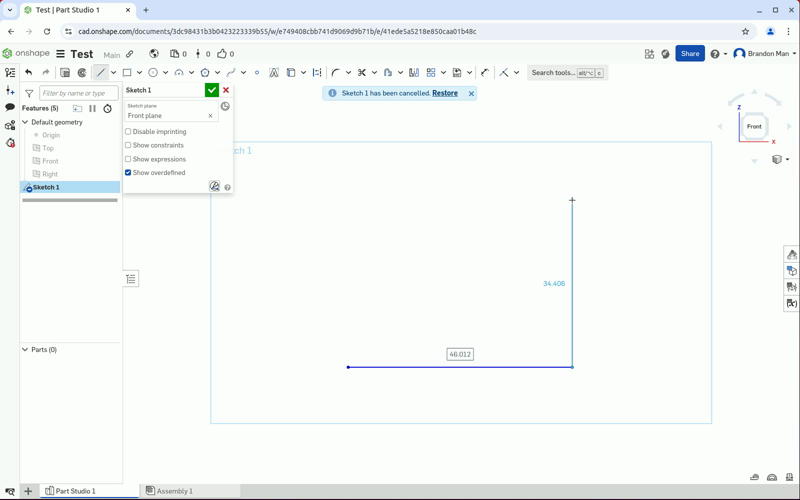
key_down(shift)
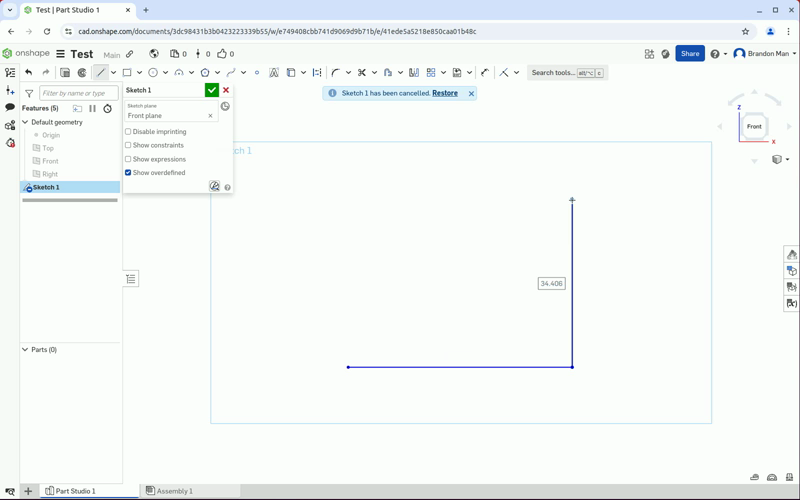
mouse_move(348, 199)
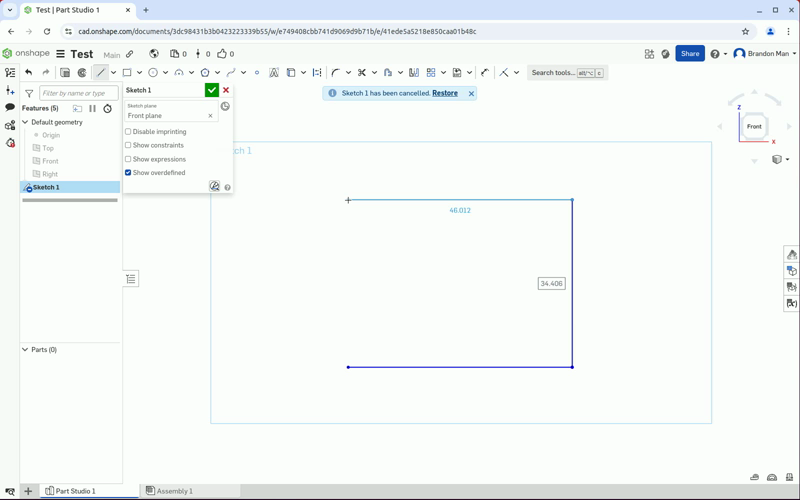
click(348, 199)
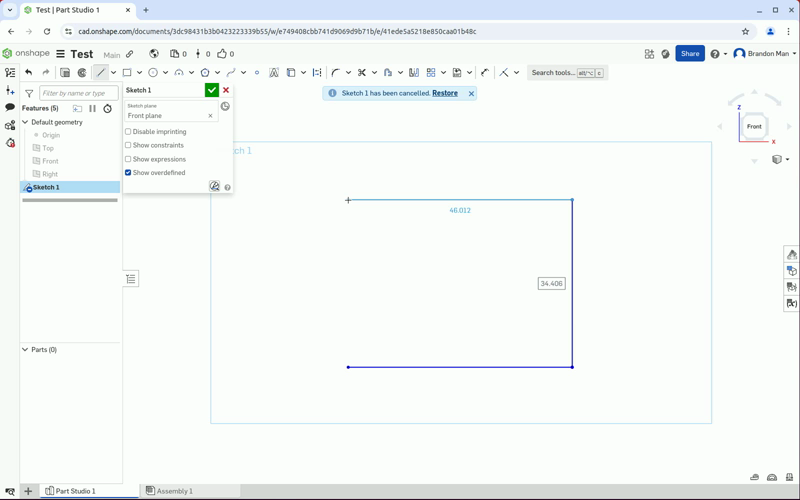
key_up(shift)
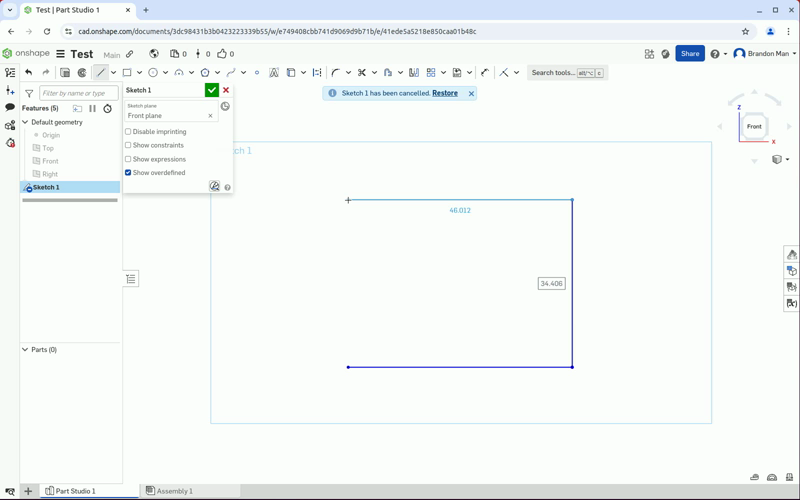
key_down(shift)
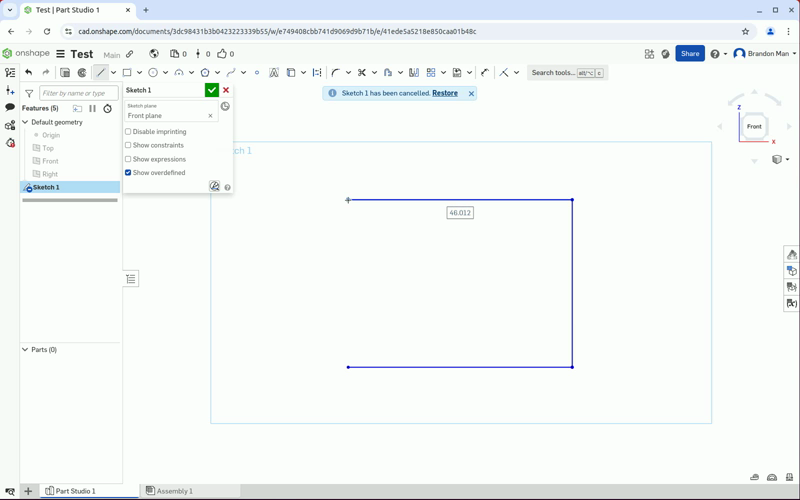
mouse_move(348, 367)
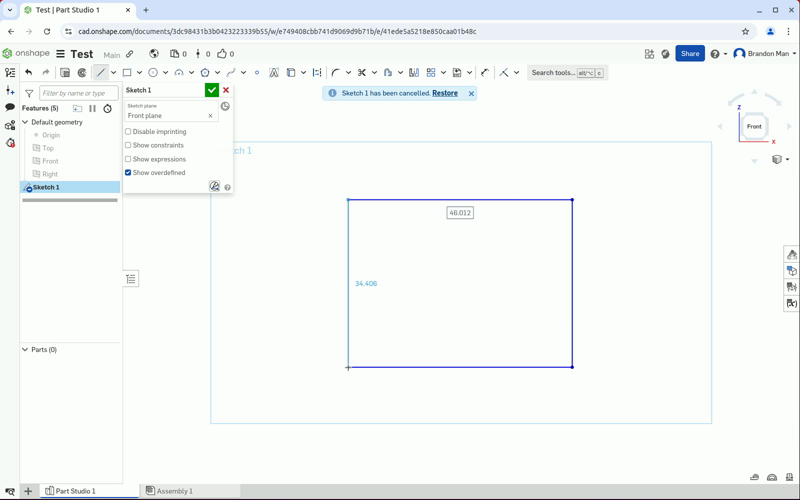
key_up(shift)
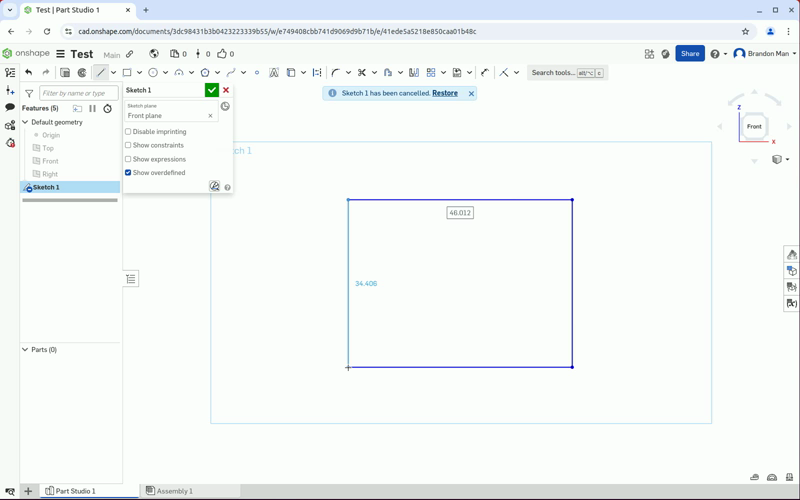
click(348, 367)
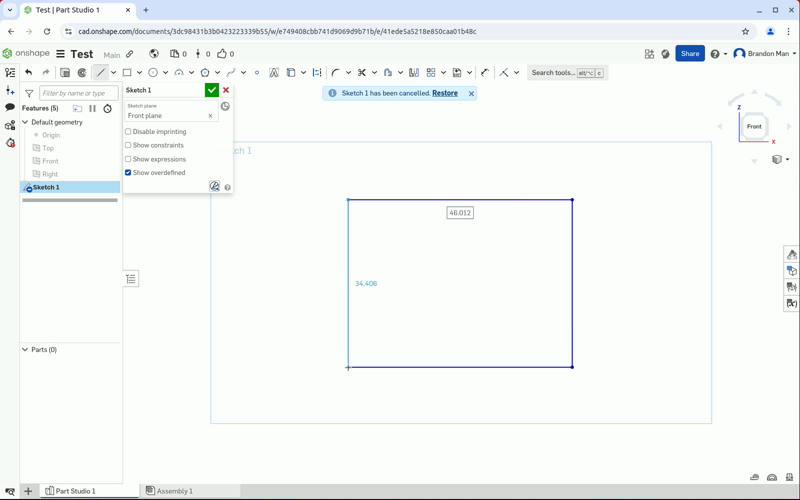
key(esc)
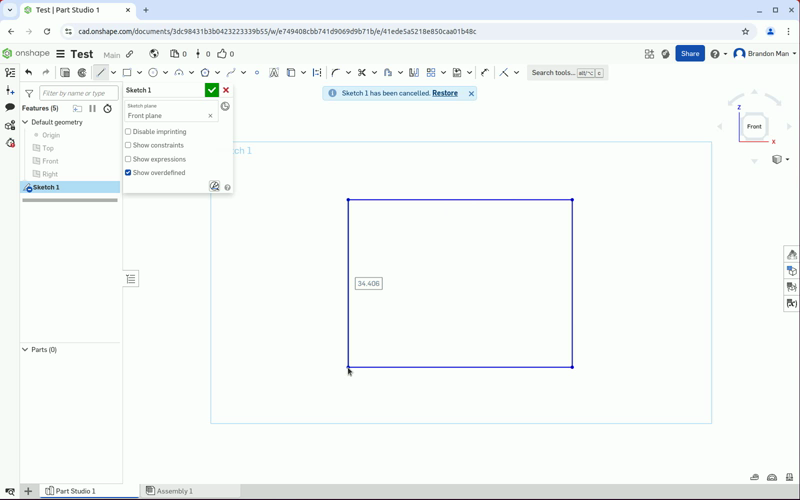
mouse_move(393, 294)
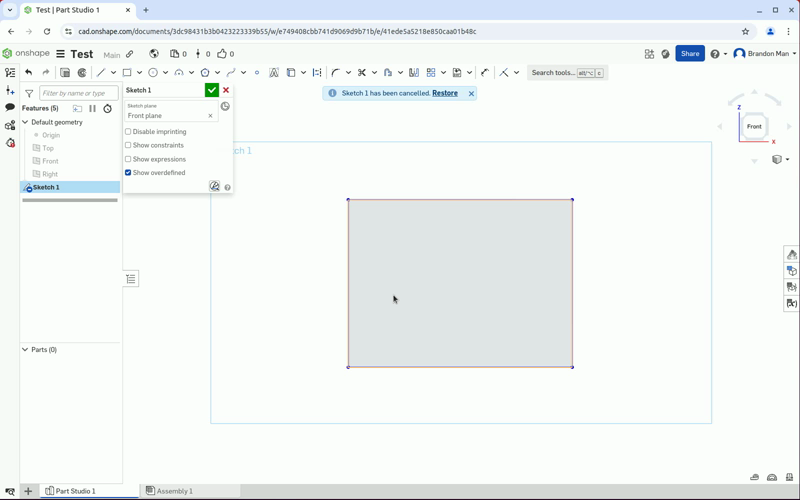
click(393, 294)
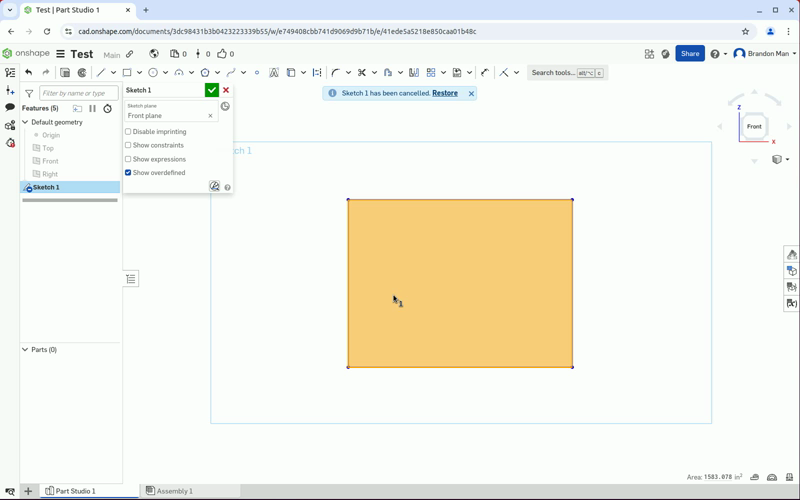
mouse_move(73, 352)
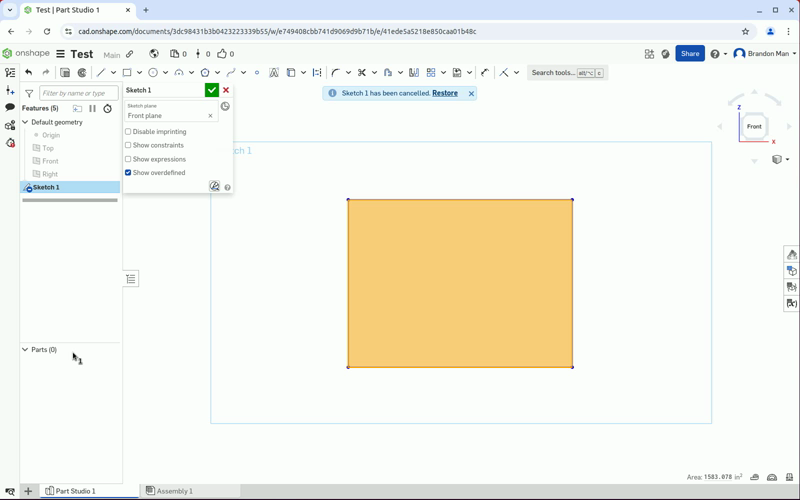
key(shift+y)
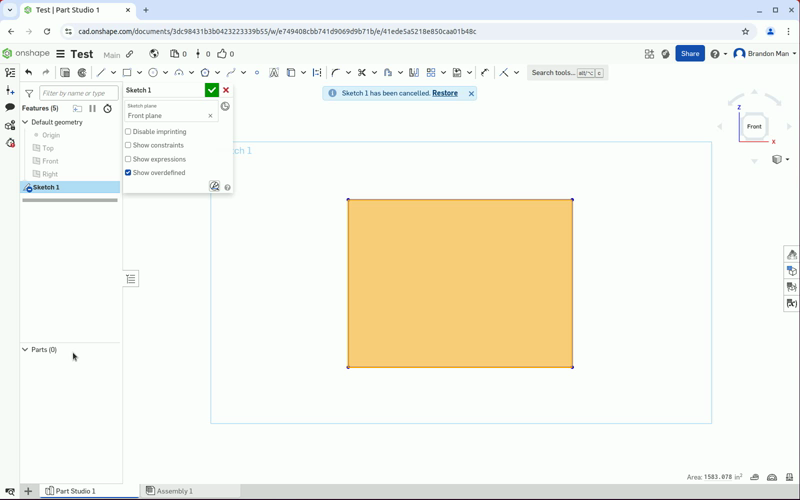
key(shift+e)
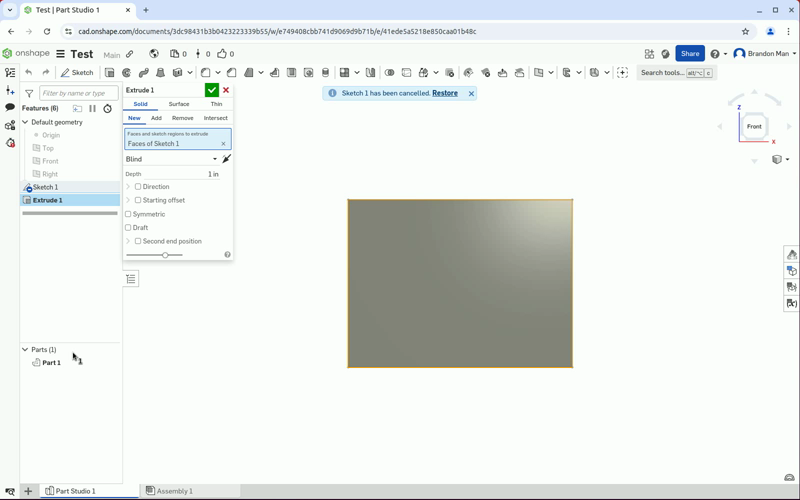
mouse_move(143, 106)
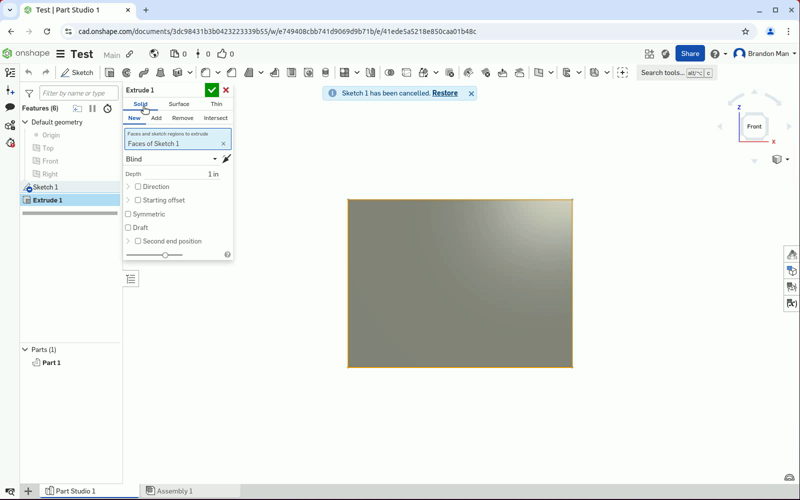
click(143, 106)
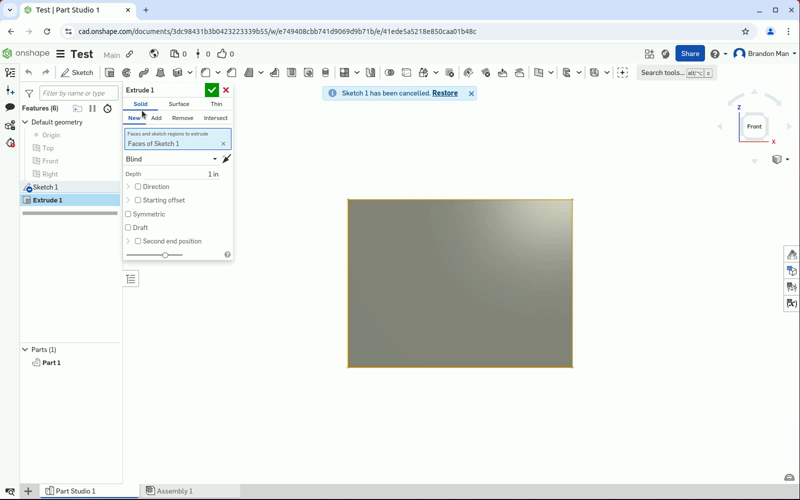
mouse_move(137, 120)
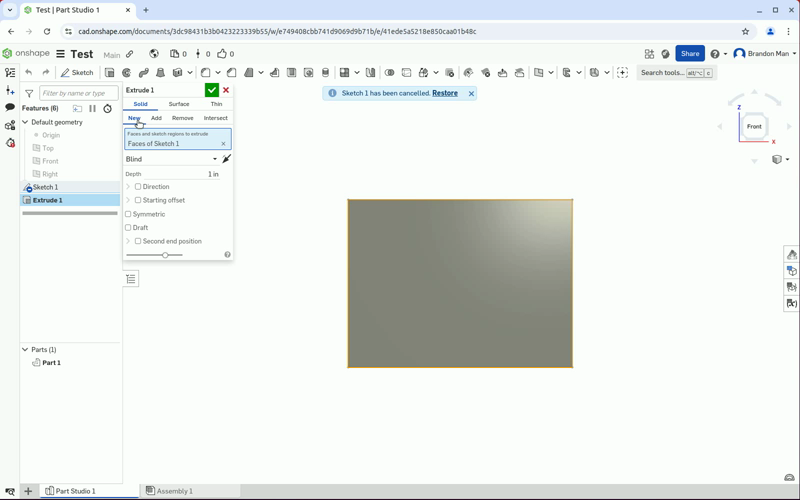
click(137, 120)
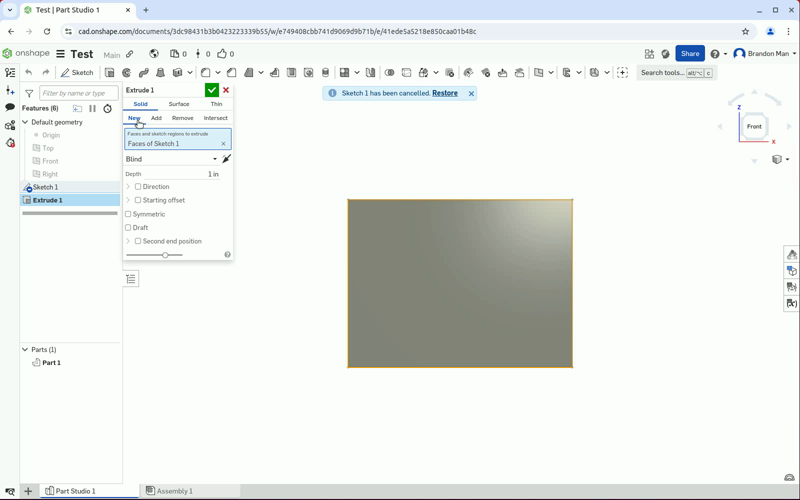
key(tab, 4)
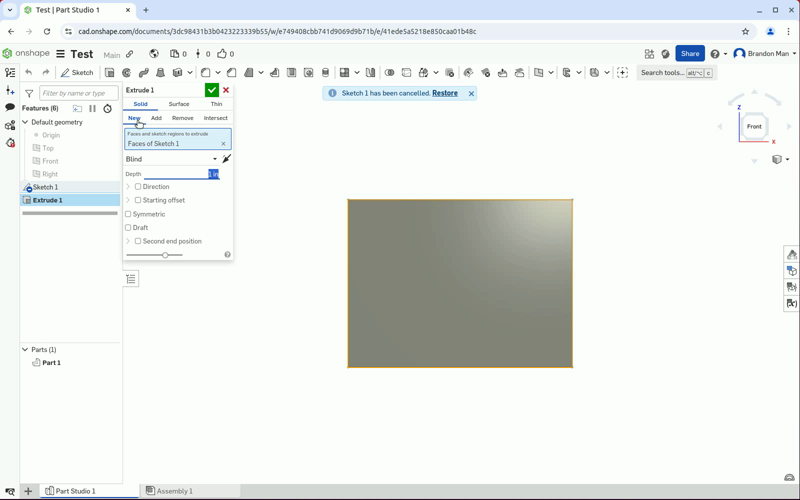
text(1.685)
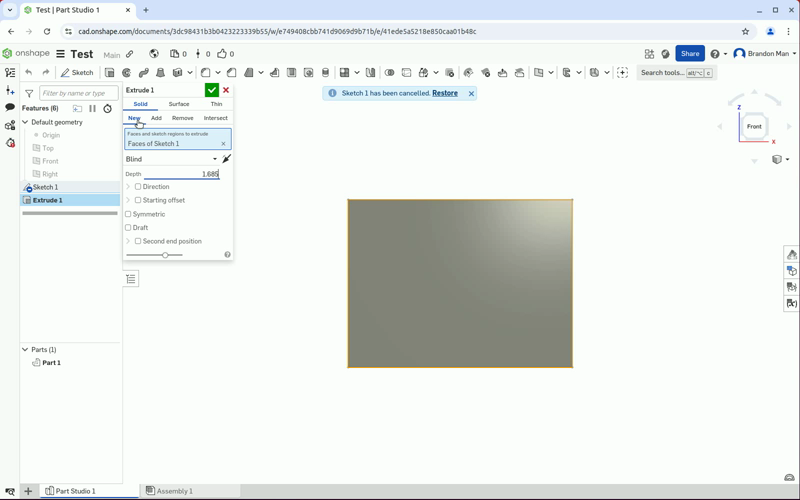
key(enter)
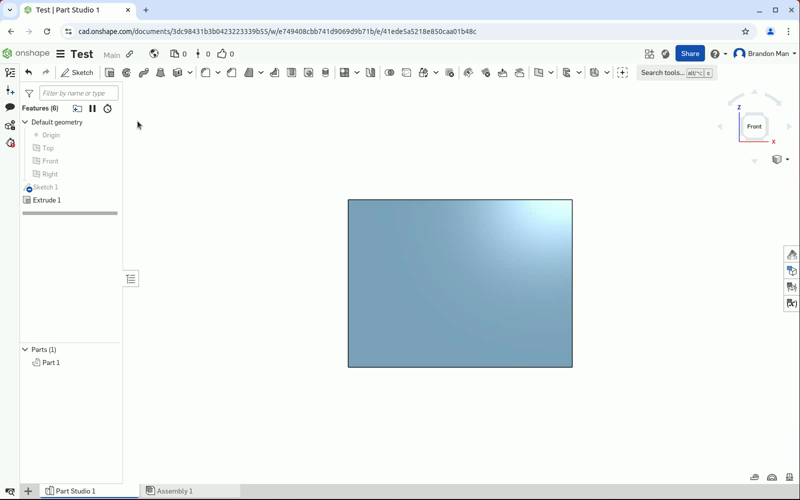
key(shift+h)
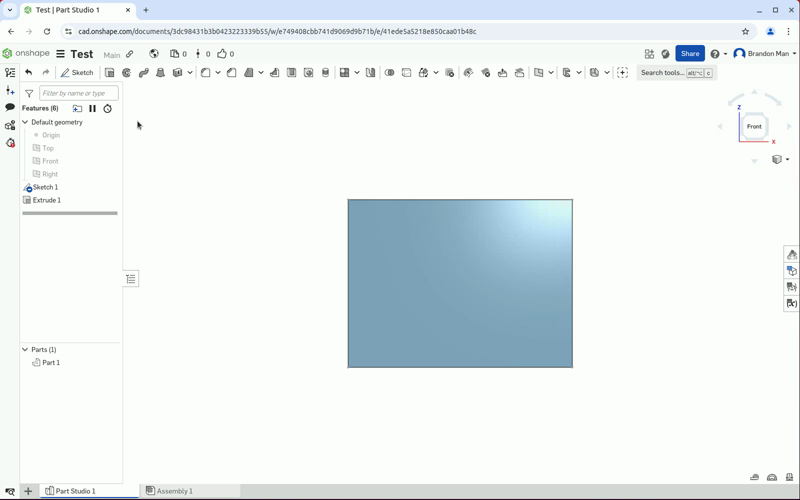
key(shift+h)
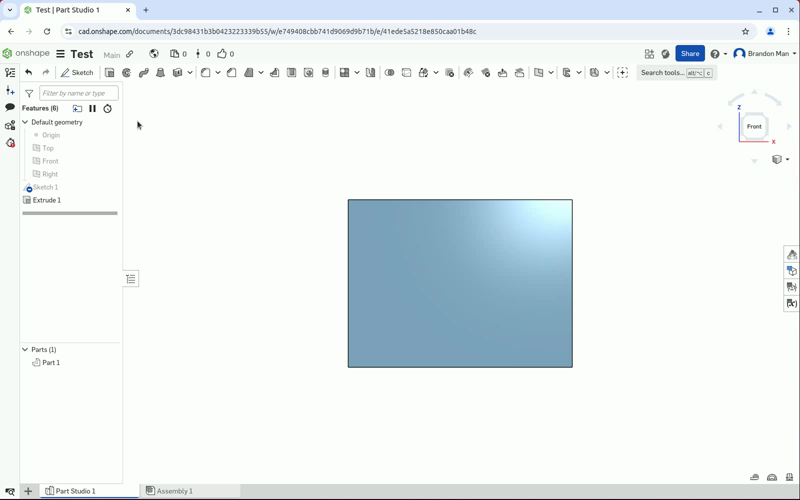
mouse_move(73, 189)
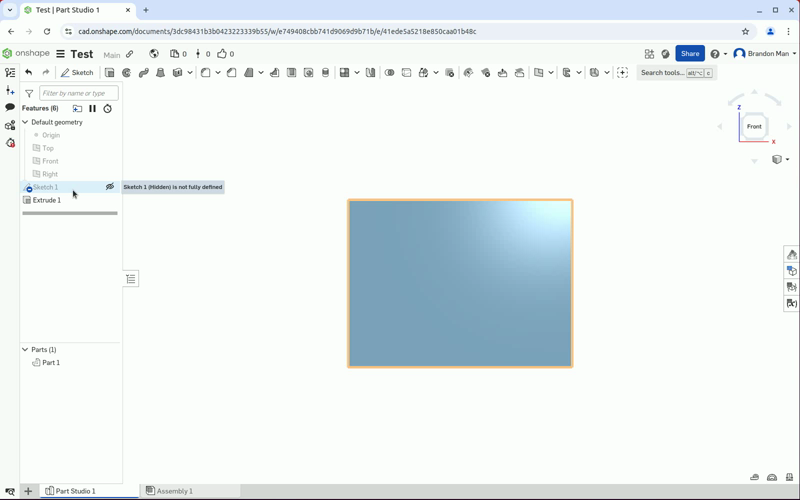
click(73, 189)
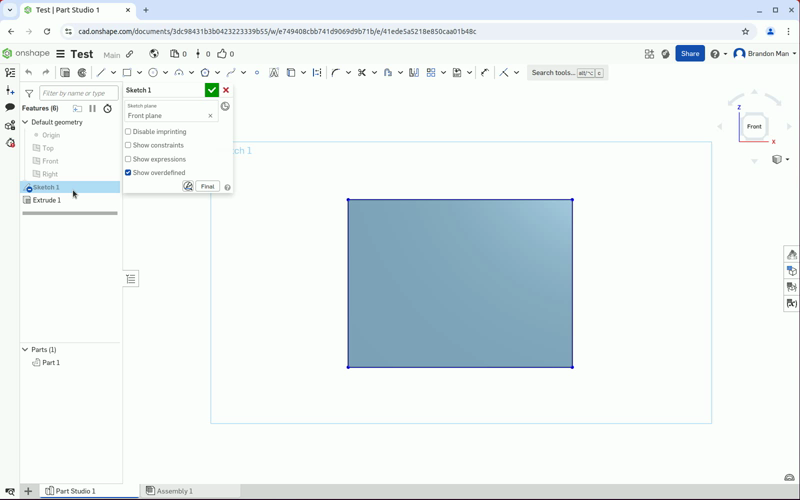
mouse_move(229, 92)
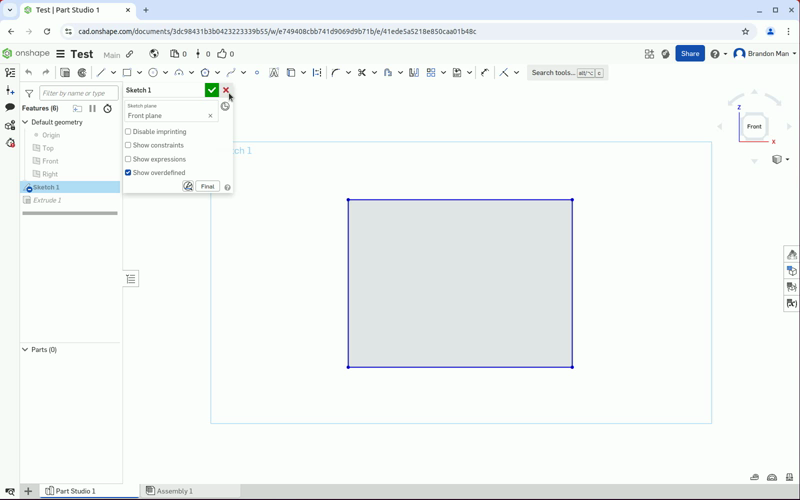
click(229, 92)
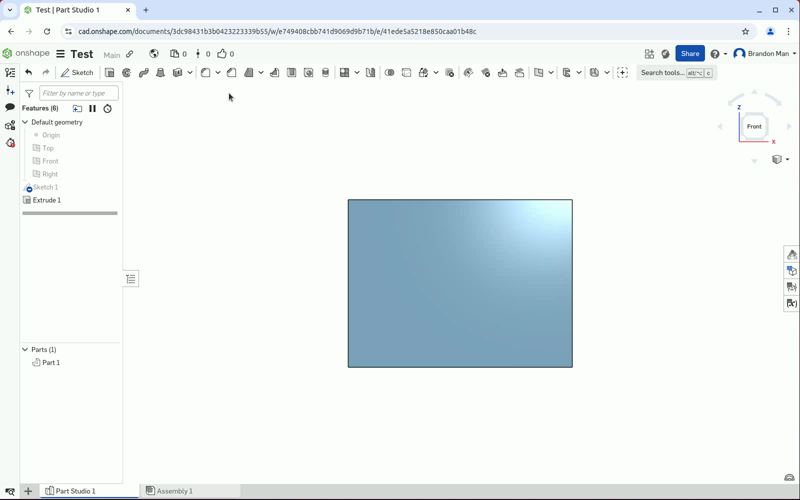
mouse_move(541, 75)
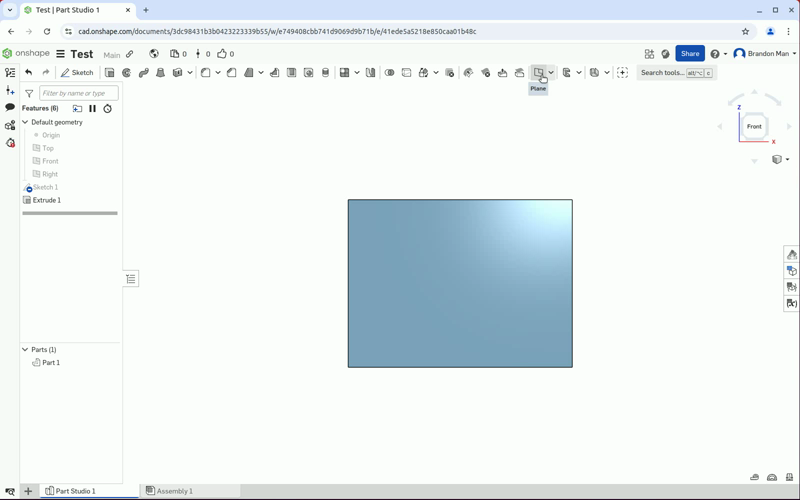
click(541, 75)
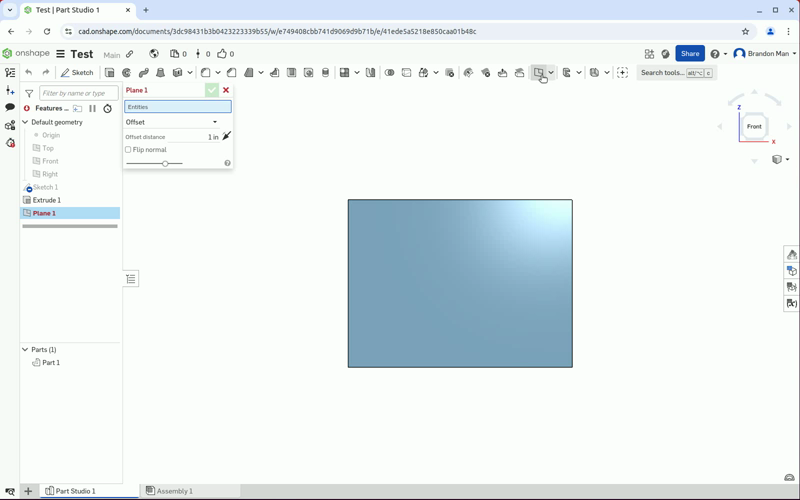
mouse_move(73, 163)
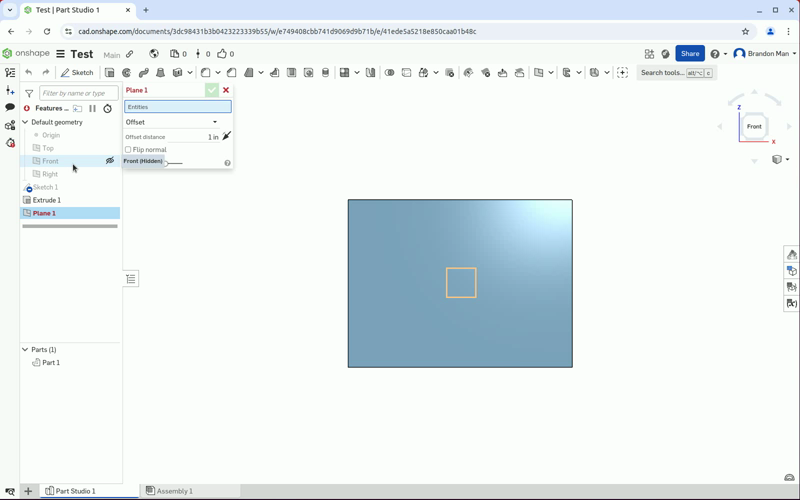
click(73, 163)
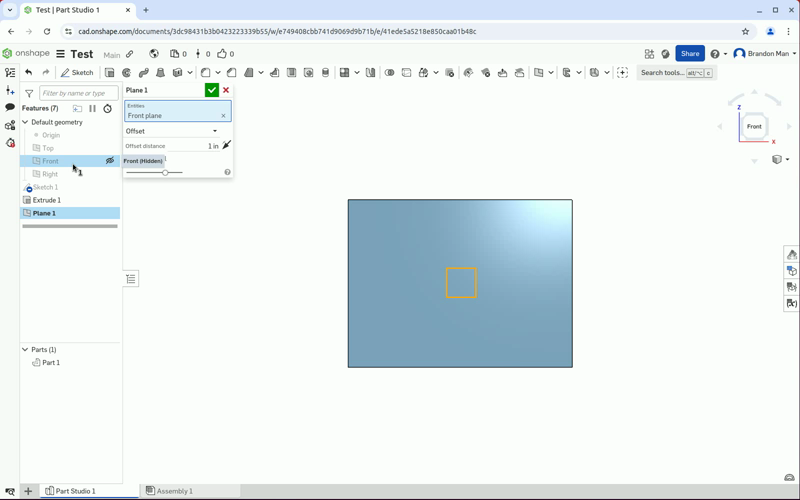
key(tab, 2)
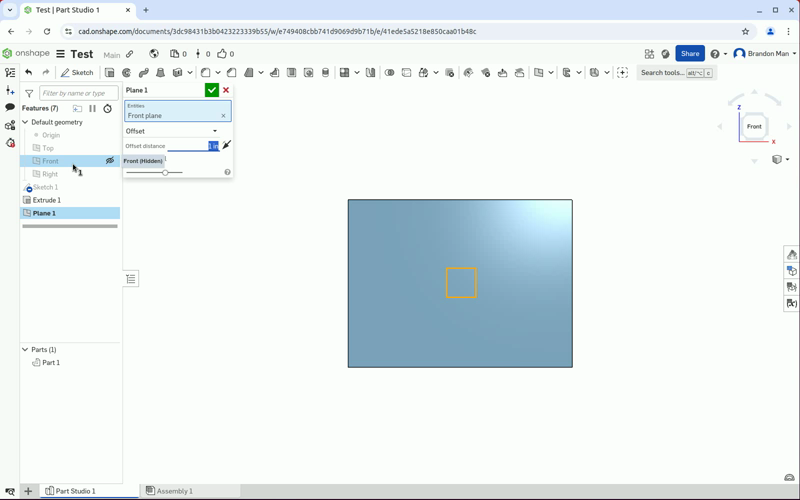
text(1.695)
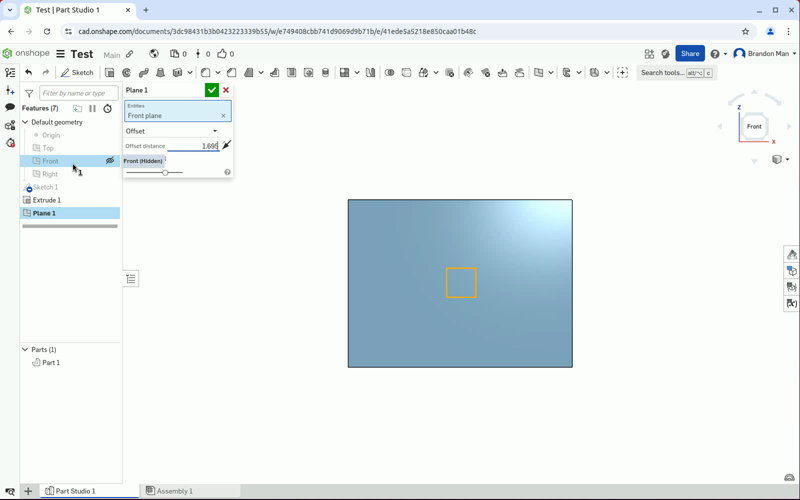
key(enter, 2)
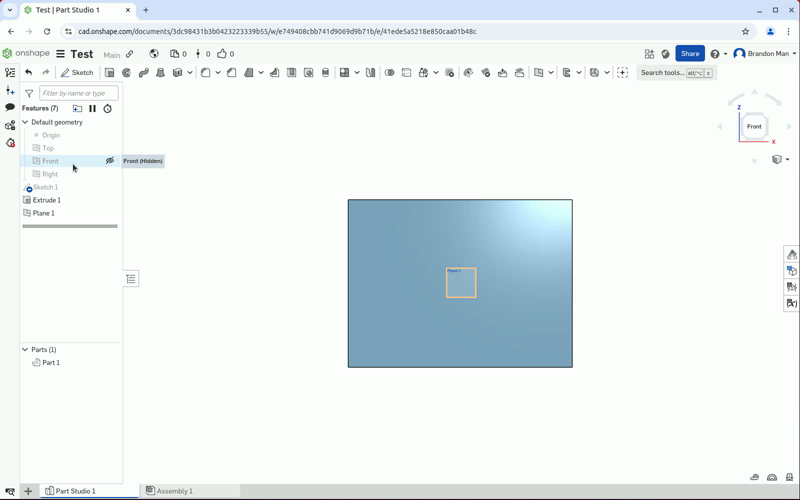
key(shift+s)
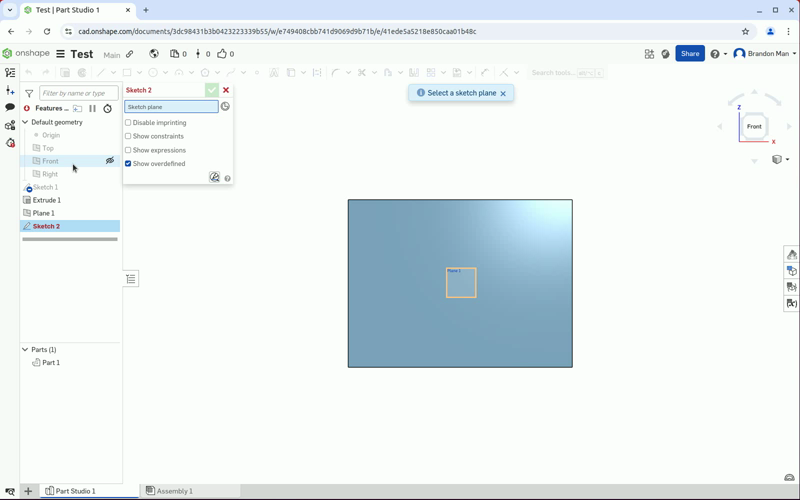
mouse_move(73, 215)
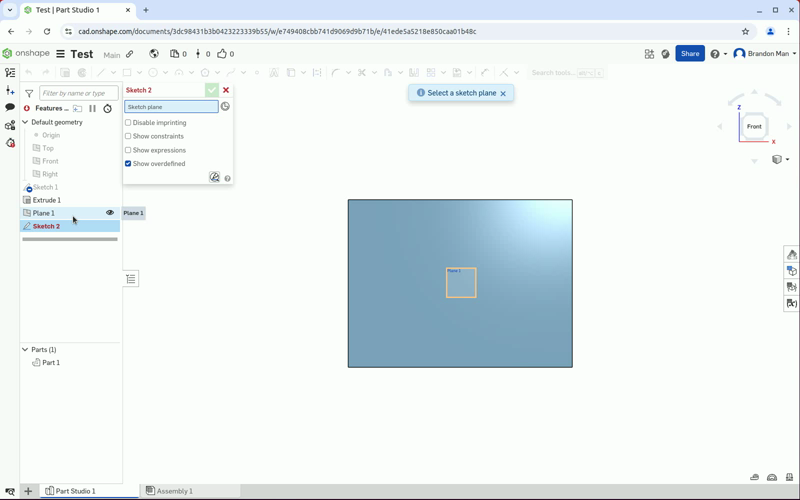
click(73, 215)
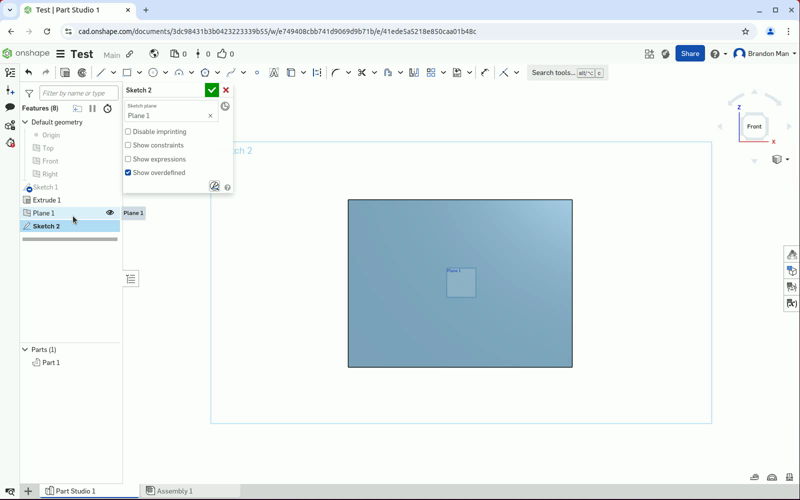
mouse_move(73, 352)
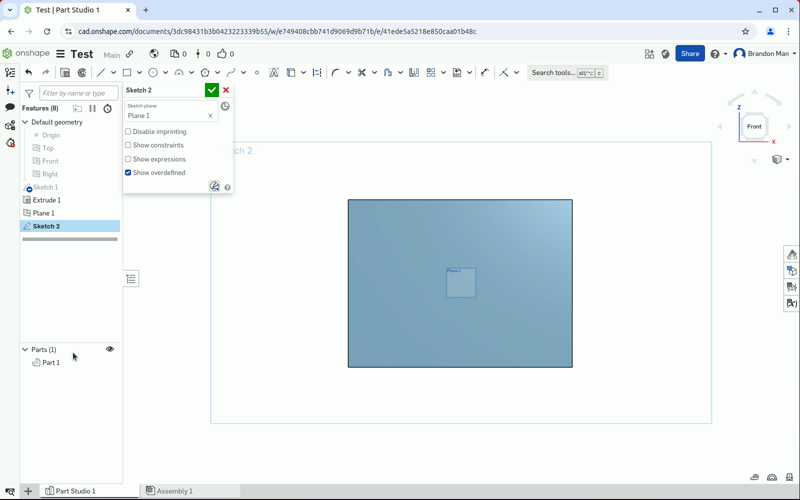
key(y)
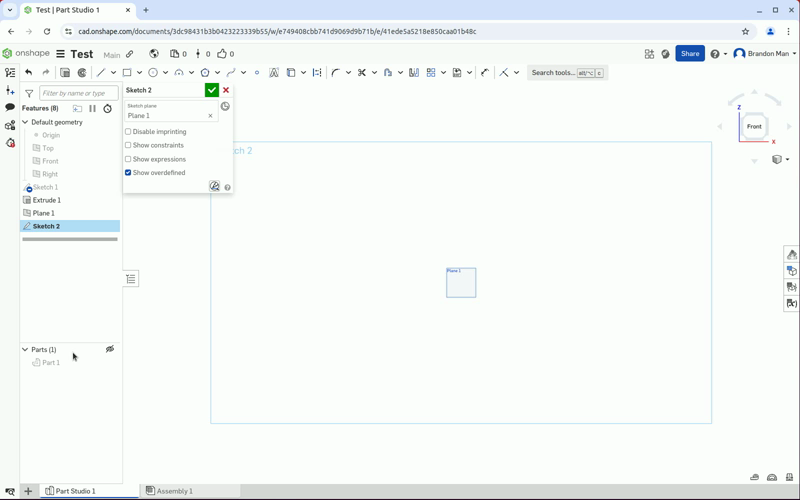
key(l)
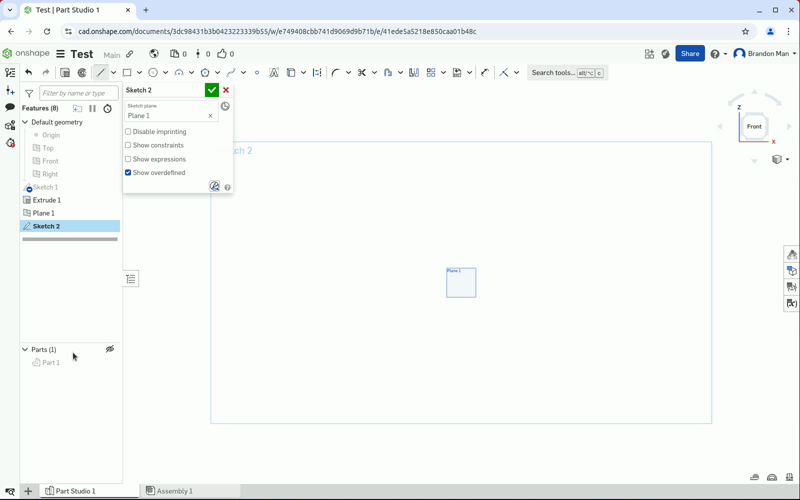
key_down(shift)
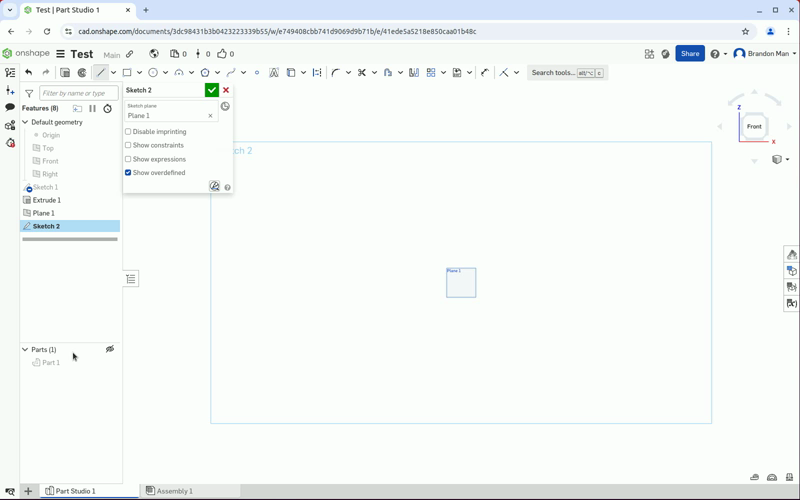
mouse_move(551, 226)
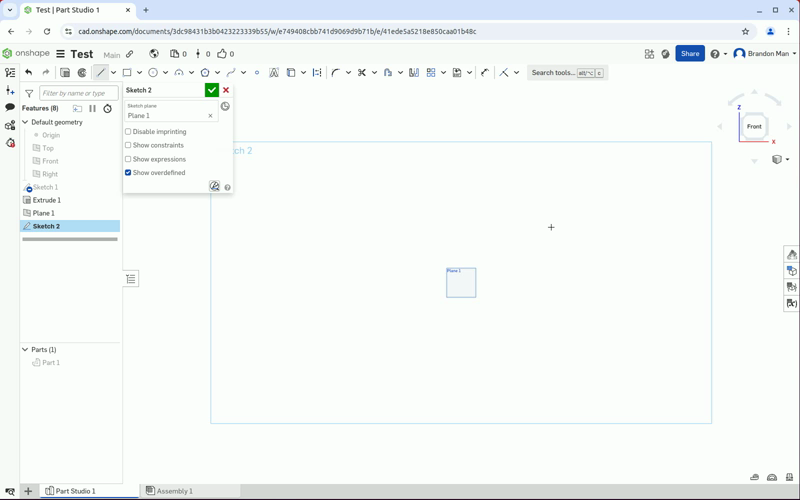
click(551, 226)
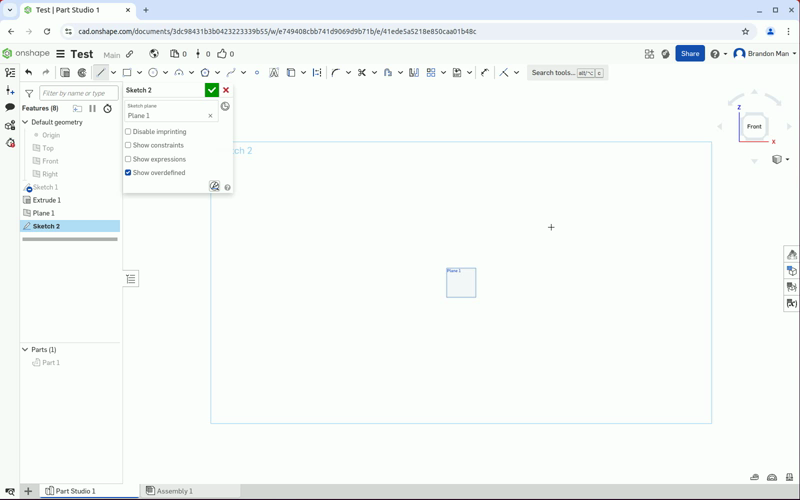
key_up(shift)
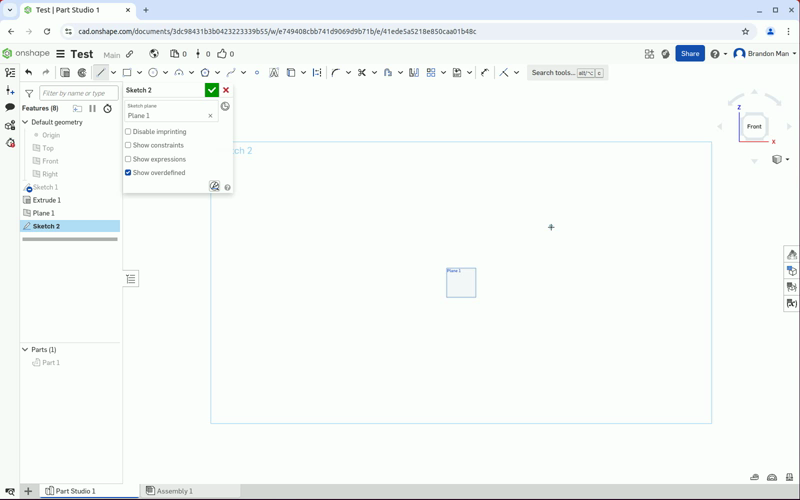
key_down(shift)
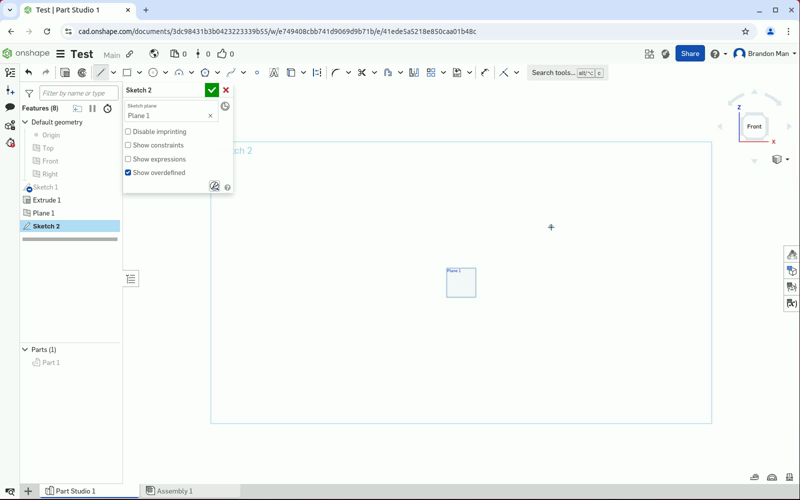
mouse_move(581, 226)
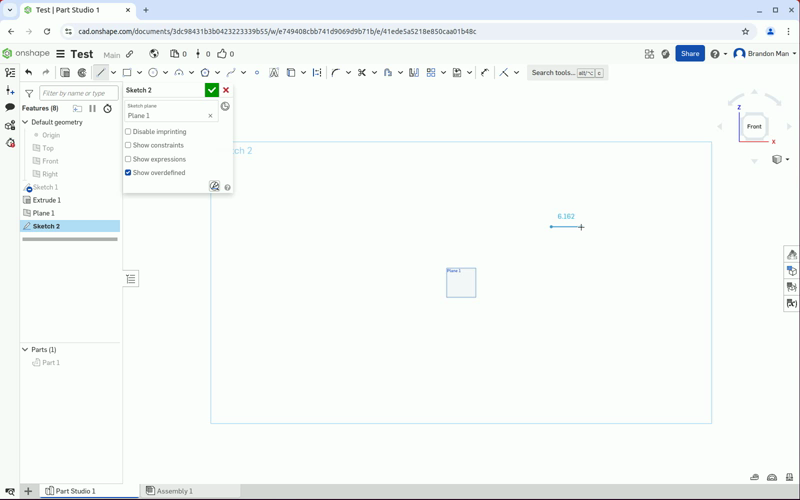
mouse_move(566, 226)
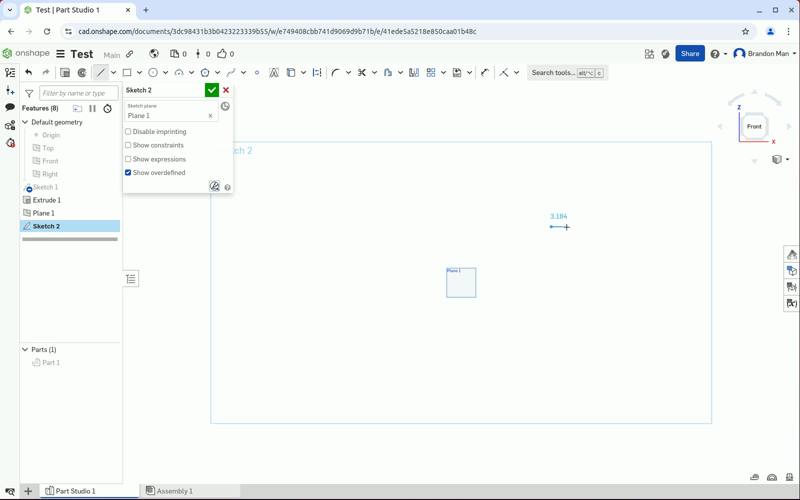
click(566, 226)
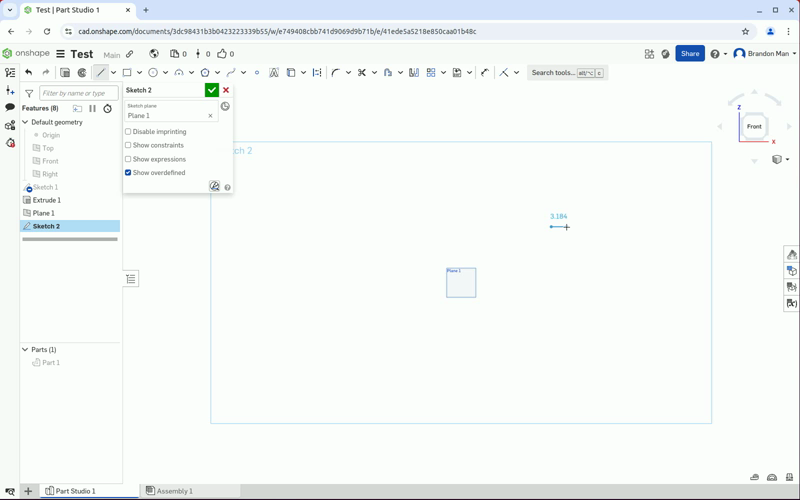
key_up(shift)
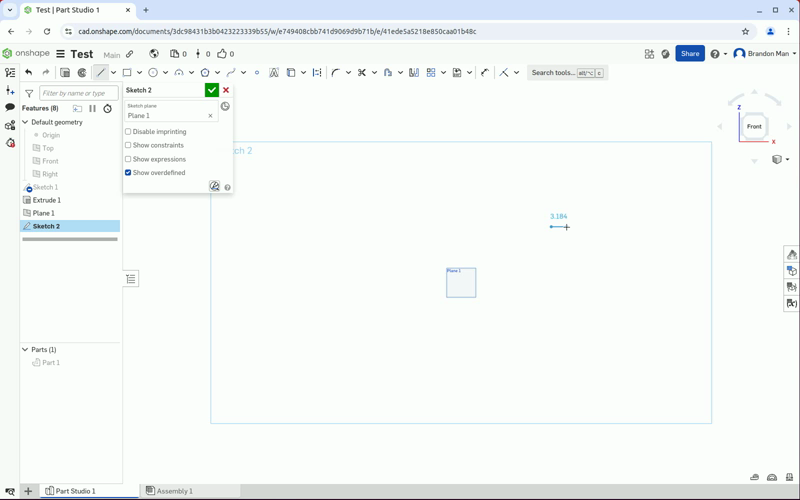
key_down(shift)
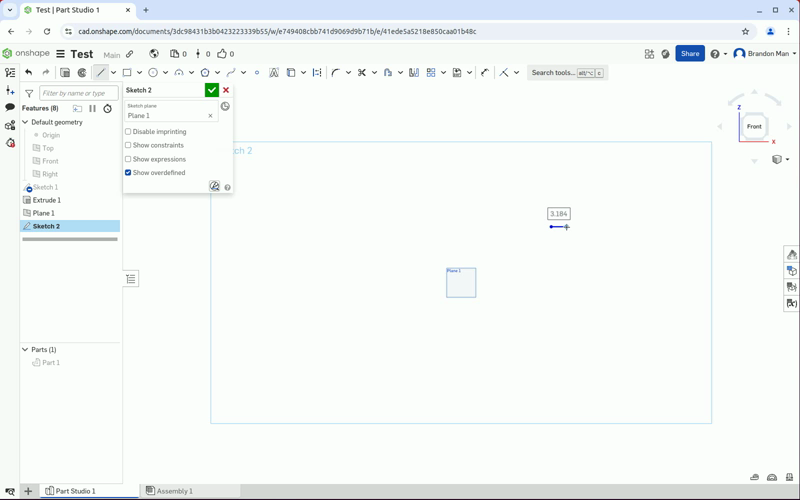
mouse_move(589, 226)
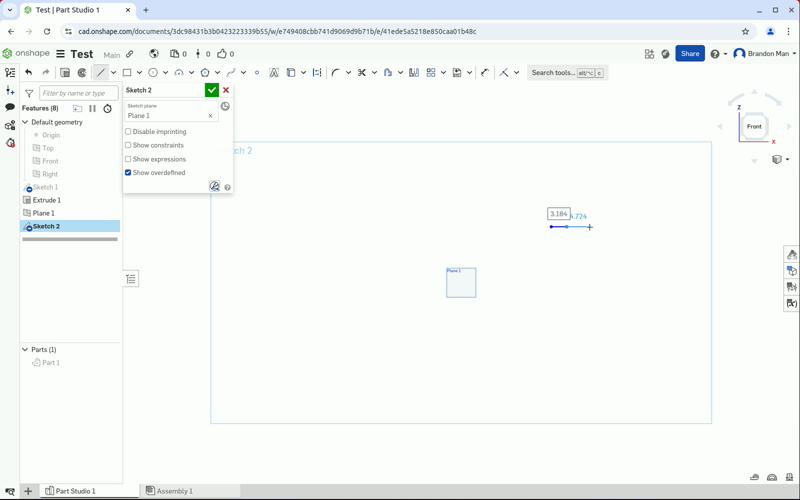
mouse_move(566, 210)
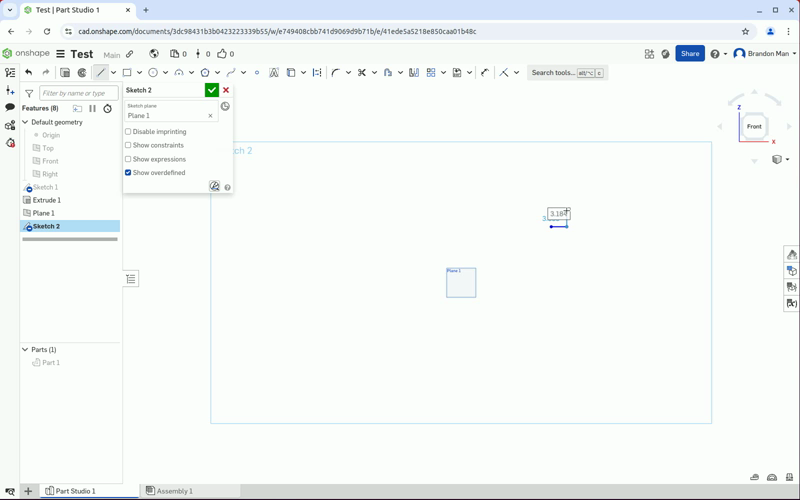
click(566, 210)
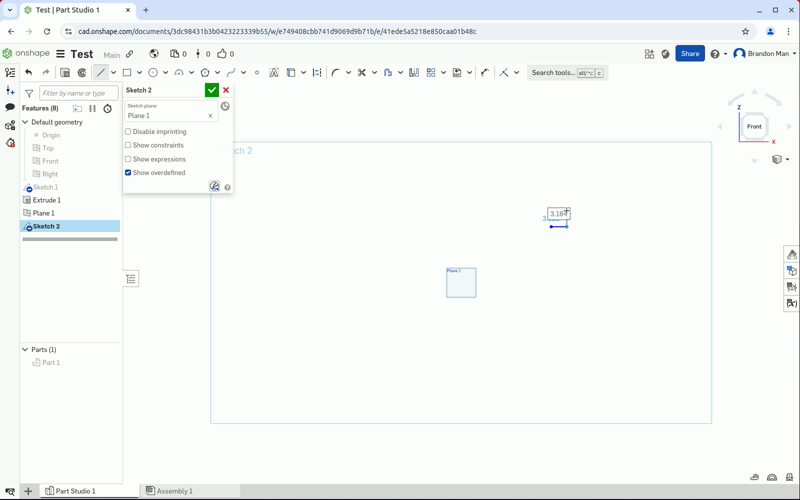
key_up(shift)
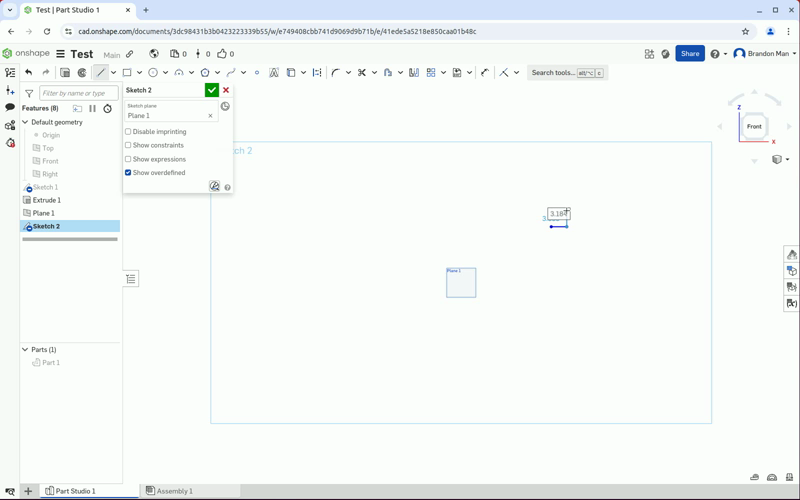
key_down(shift)
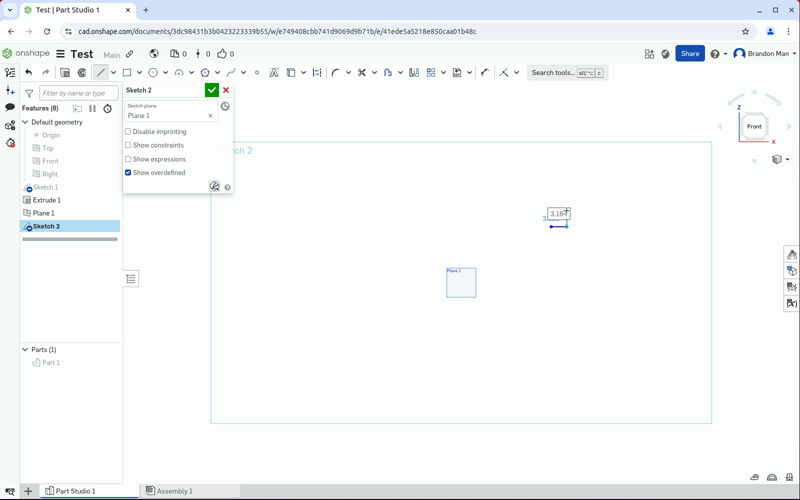
mouse_move(589, 210)
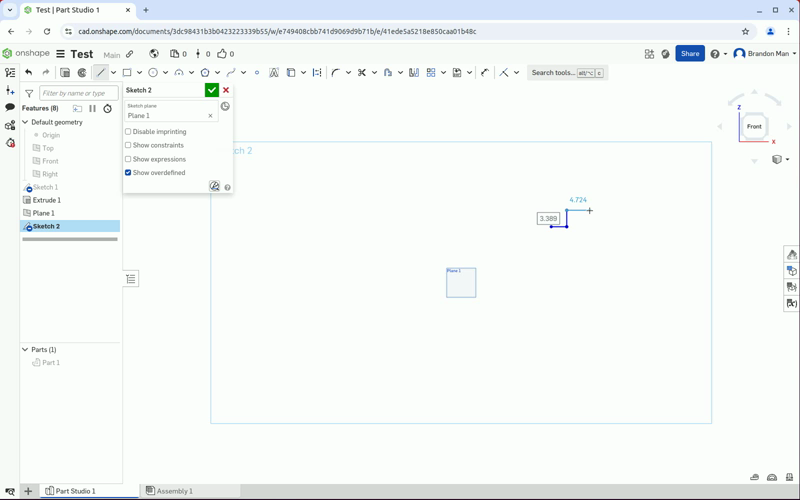
mouse_move(551, 210)
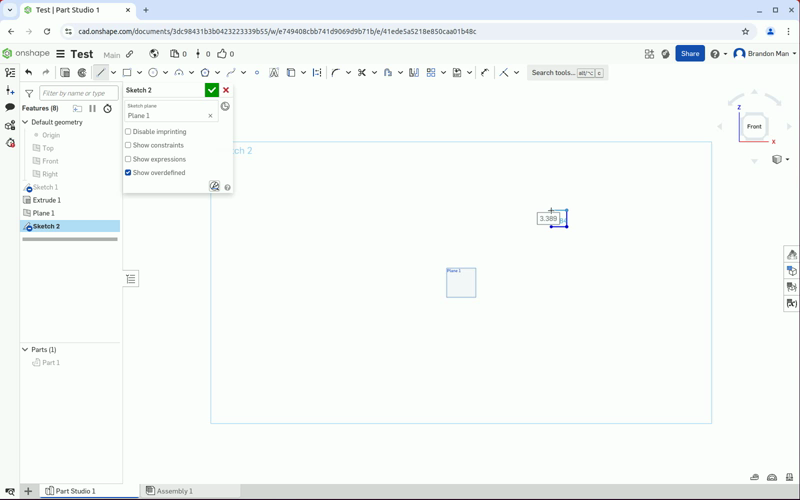
click(551, 210)
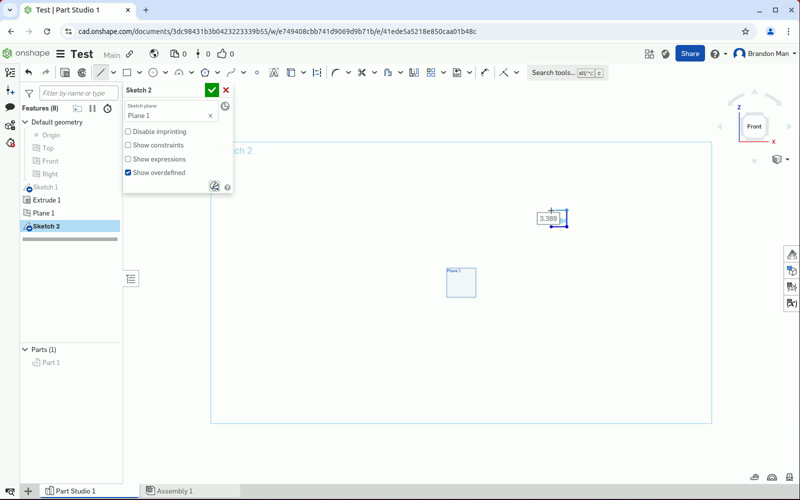
key_up(shift)
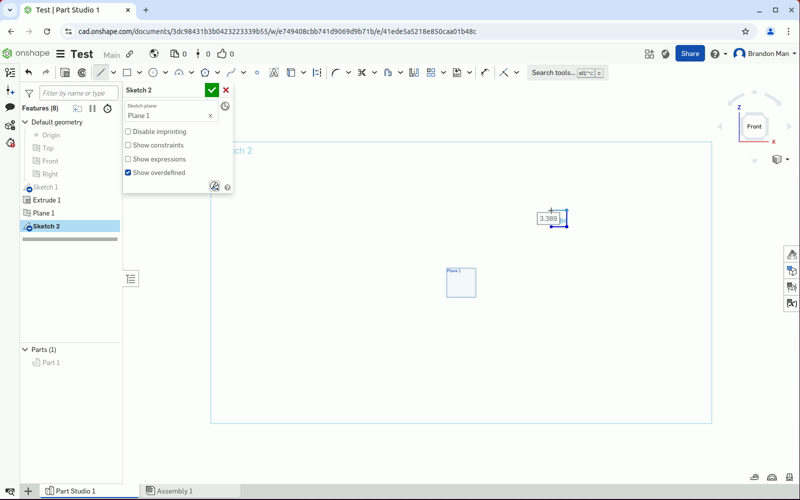
mouse_move(581, 210)
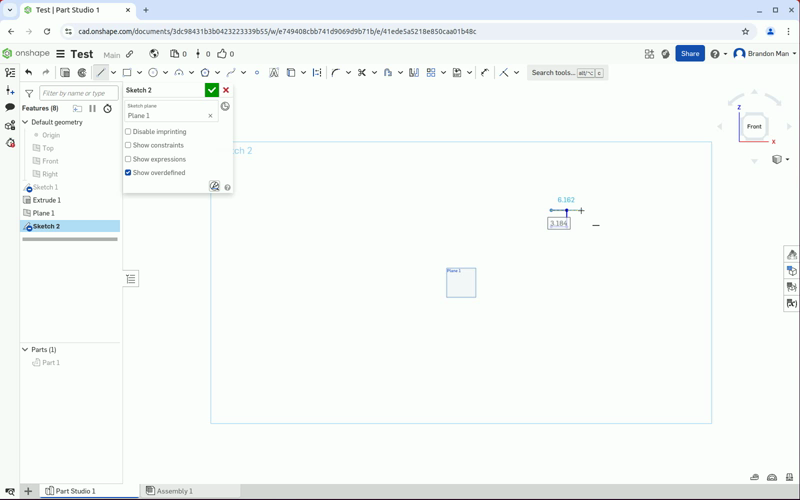
key_down(shift)
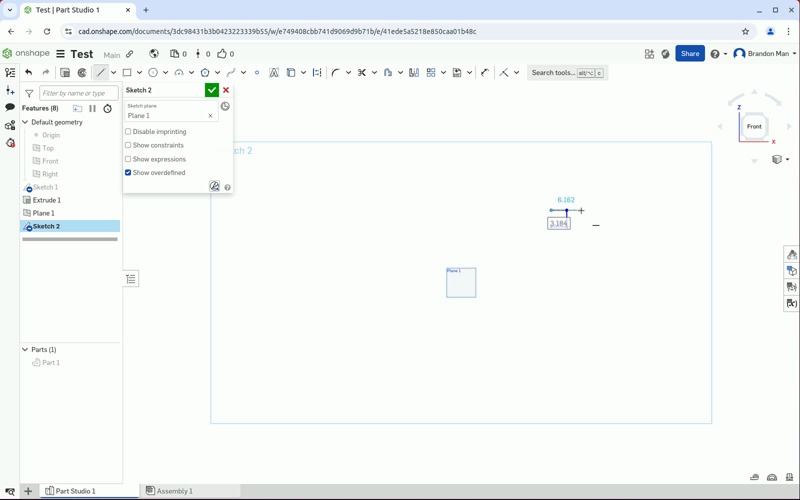
mouse_move(551, 226)
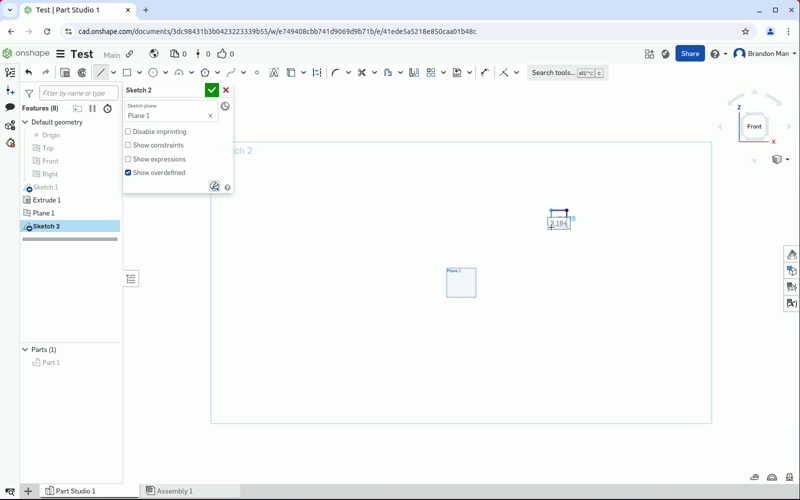
key_up(shift)
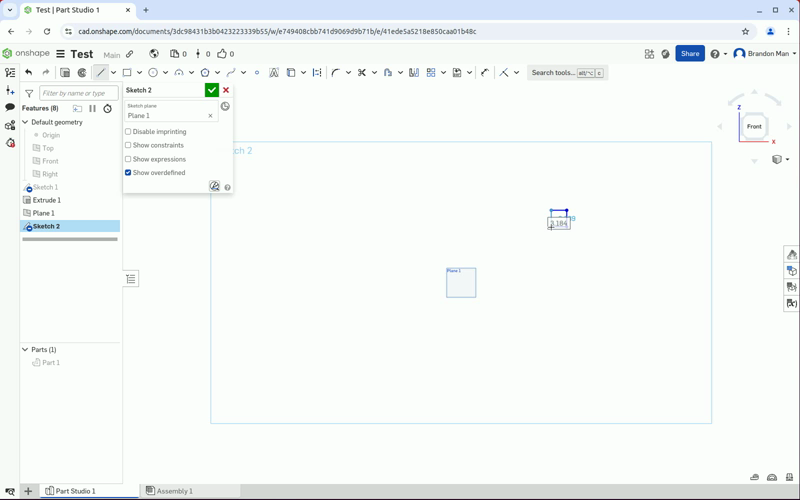
click(551, 226)
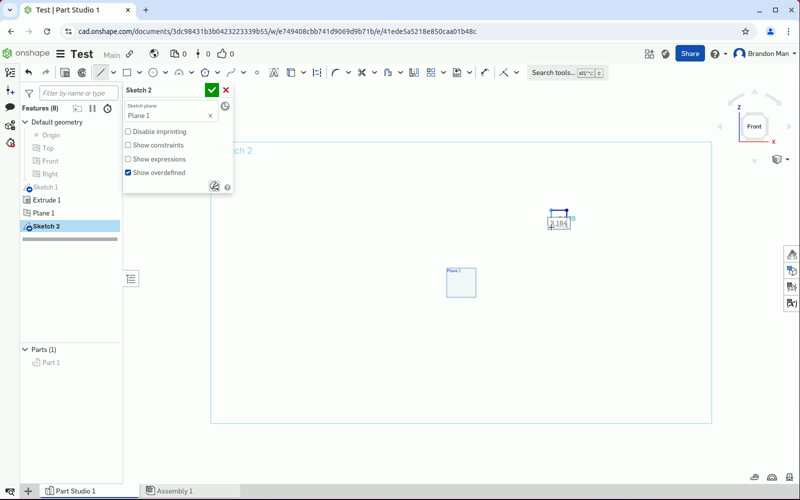
key(esc)
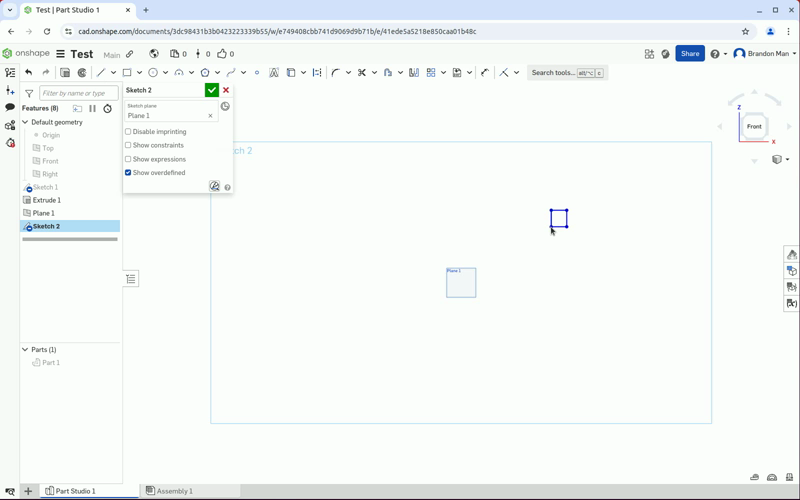
mouse_move(554, 212)
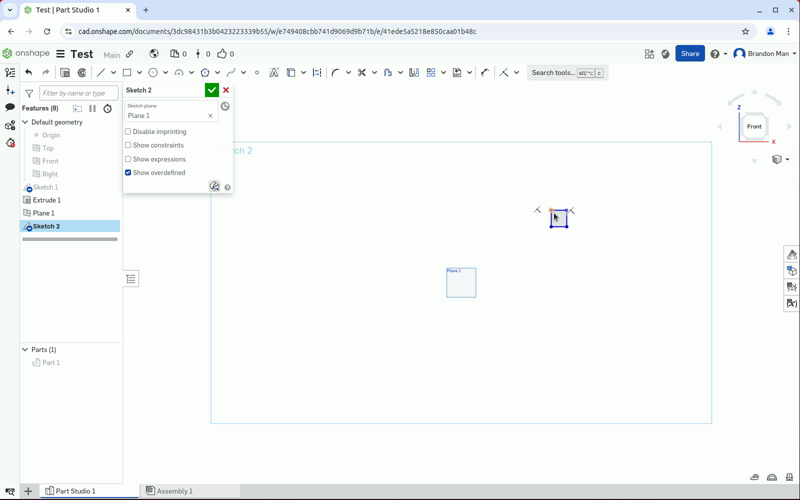
scroll(6)
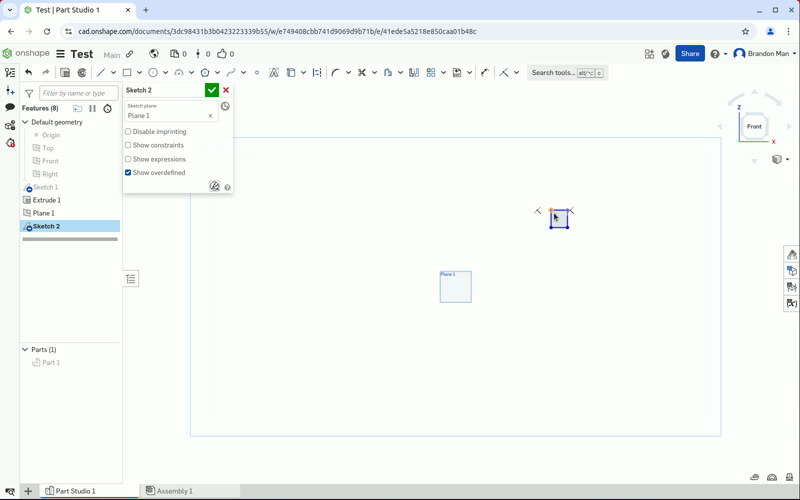
scroll(6)
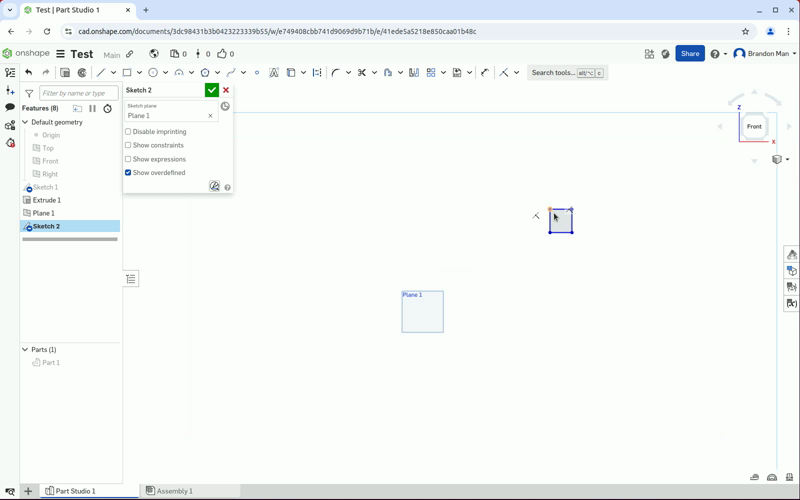
scroll(6)
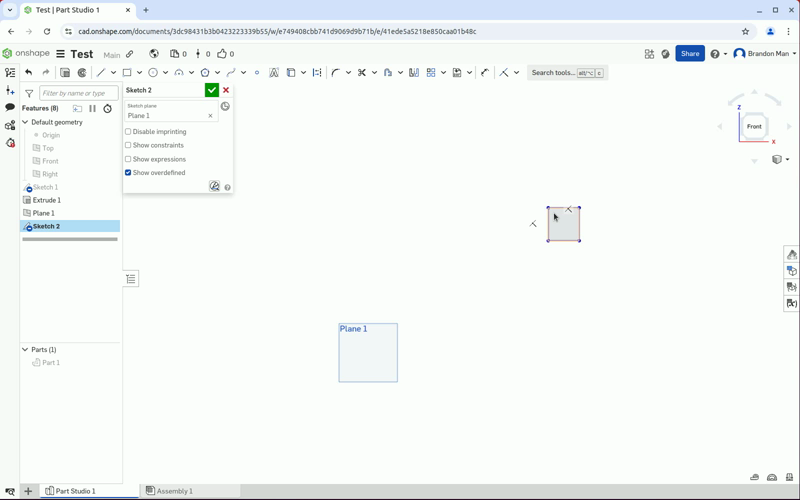
scroll(6)
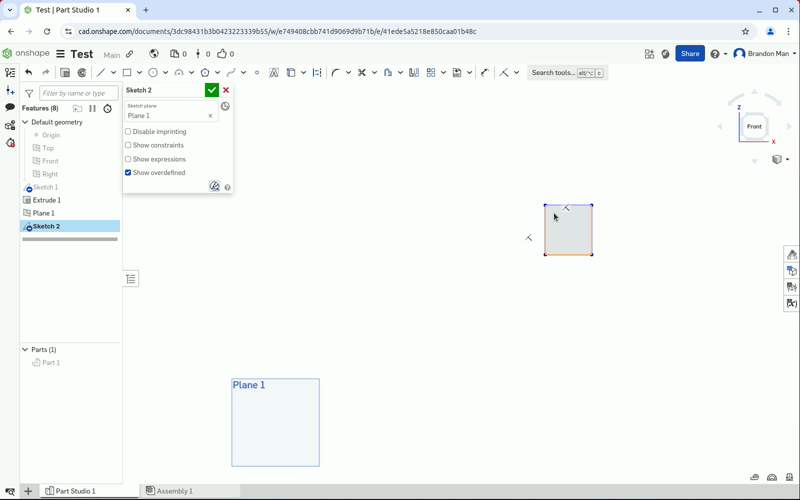
scroll(6)
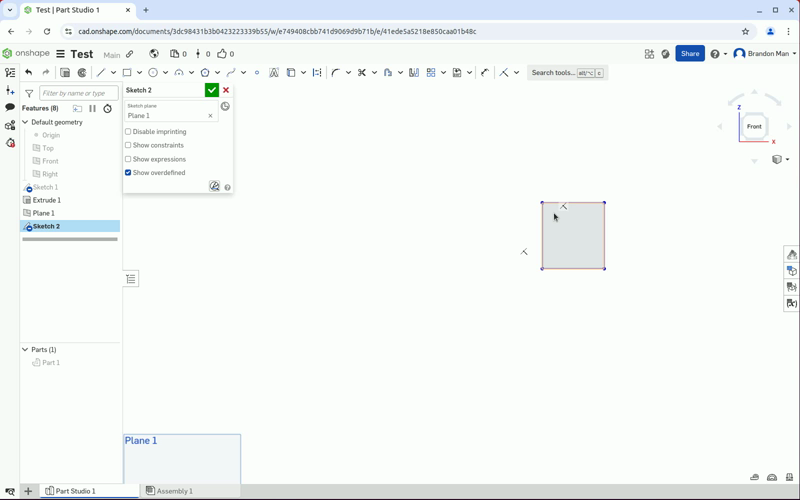
scroll(6)
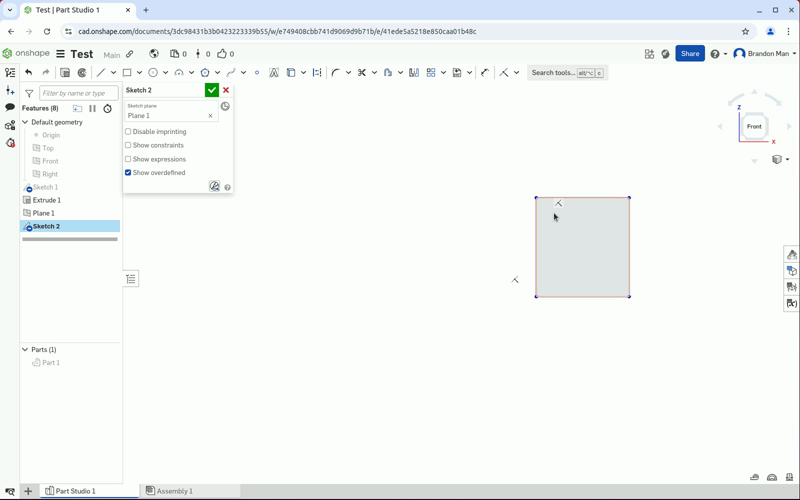
scroll(6)
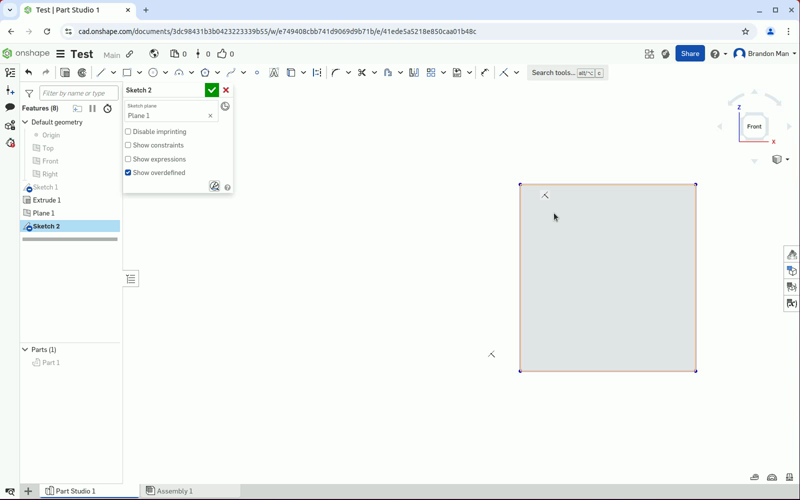
click(554, 212)
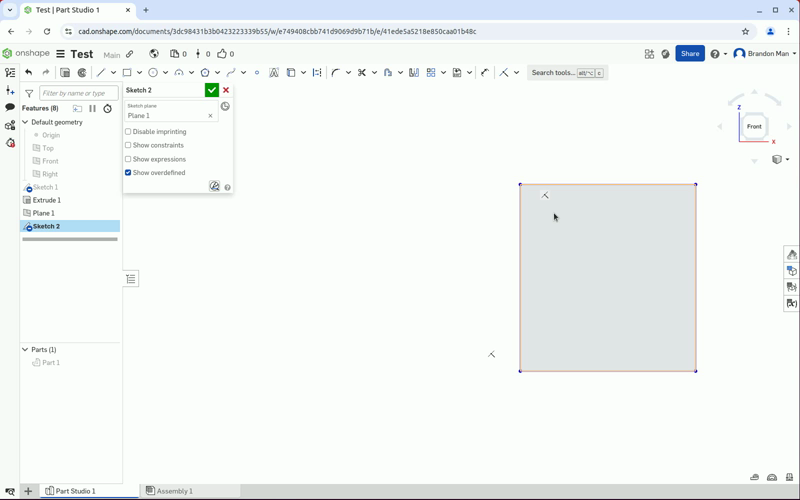
scroll(-6)
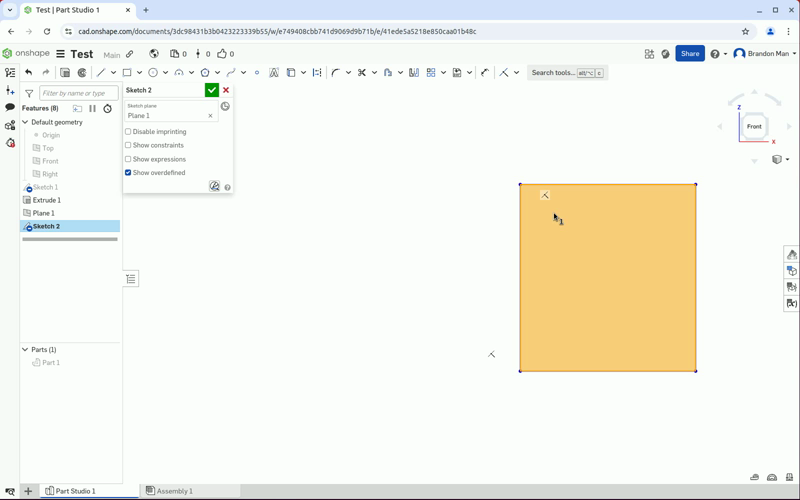
scroll(-6)
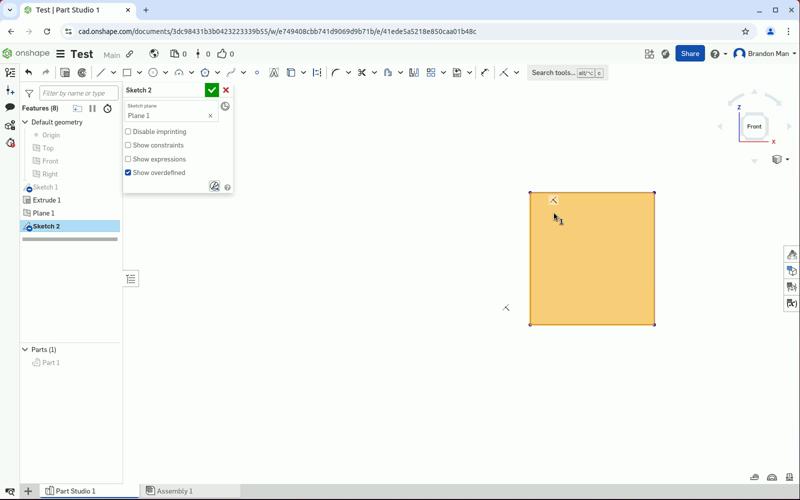
scroll(-6)
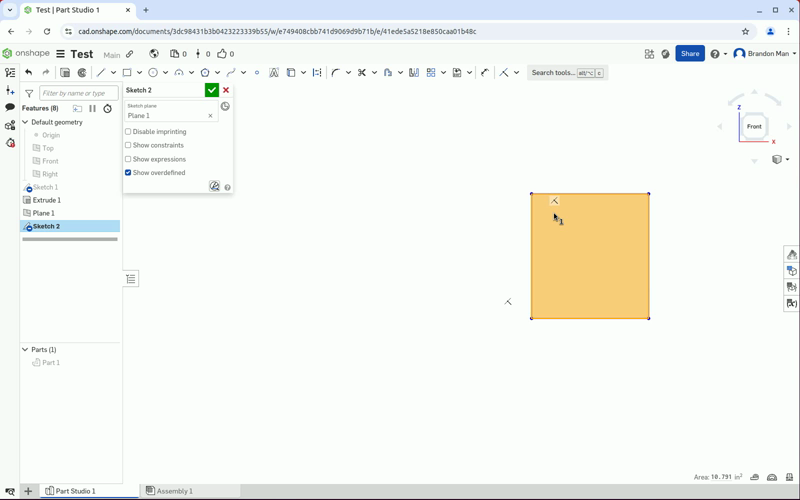
scroll(-6)
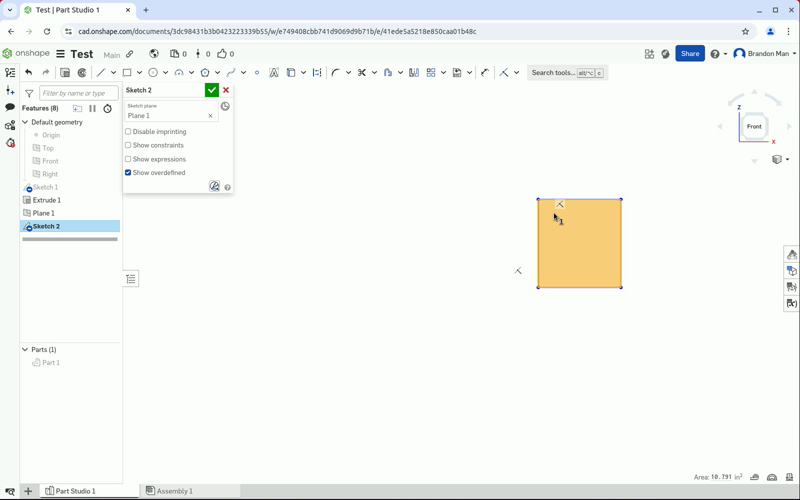
scroll(-6)
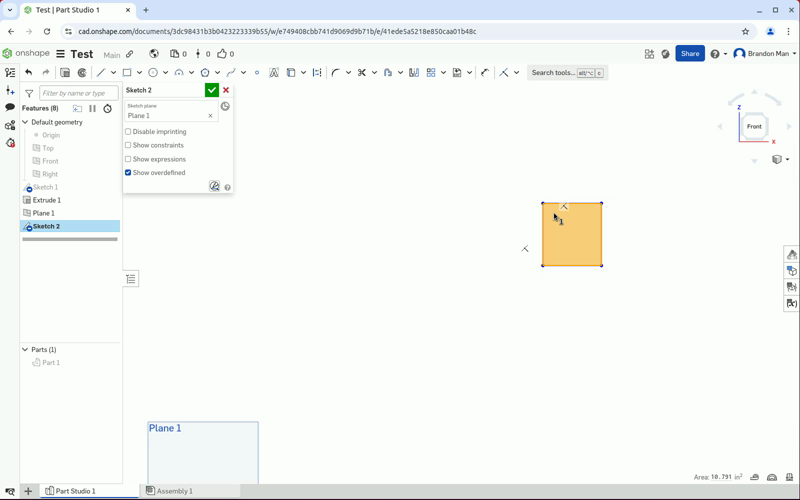
scroll(-6)
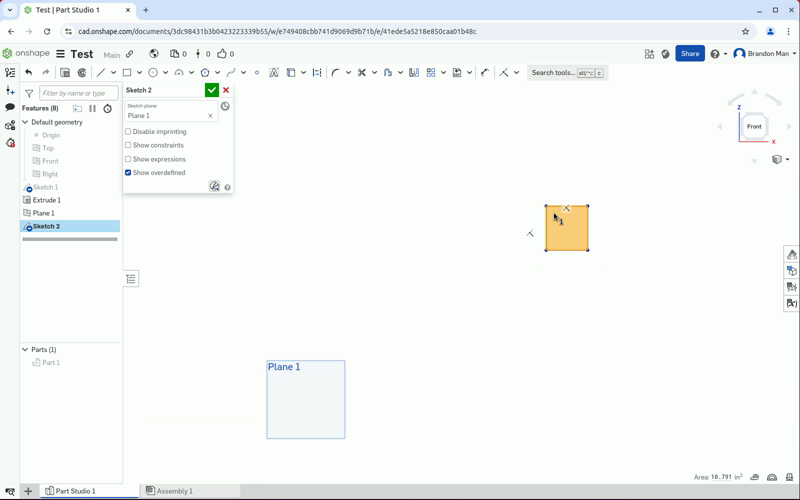
scroll(-6)
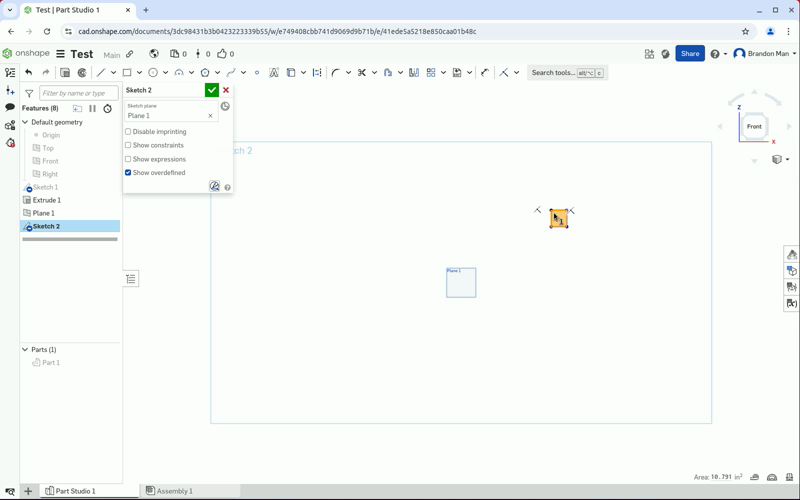
mouse_move(73, 352)
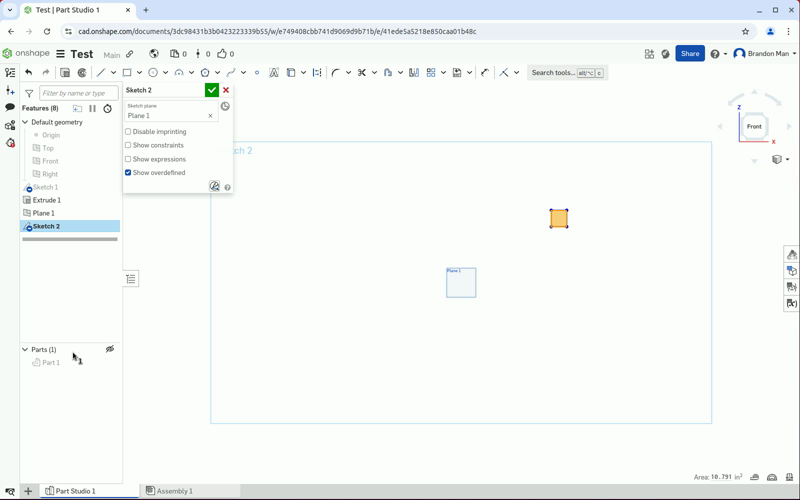
key(shift+y)
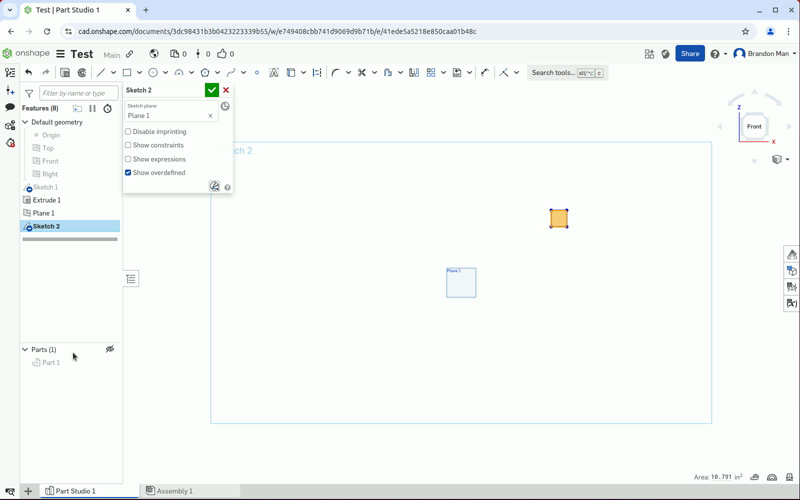
key(shift+e)
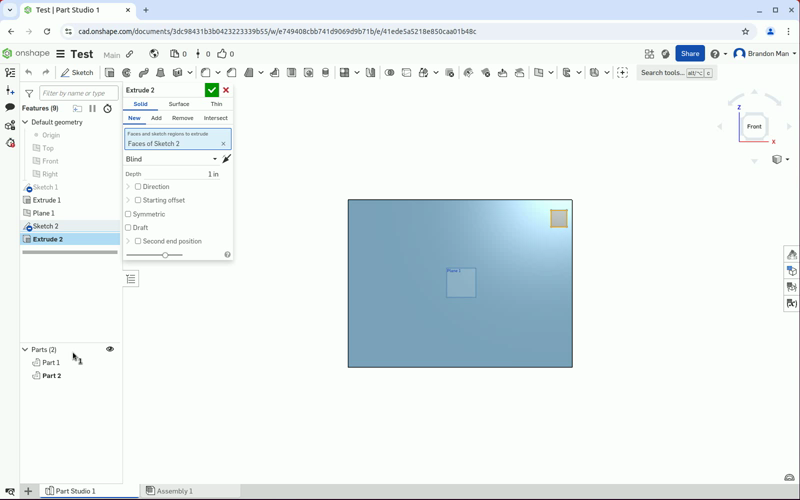
mouse_move(143, 106)
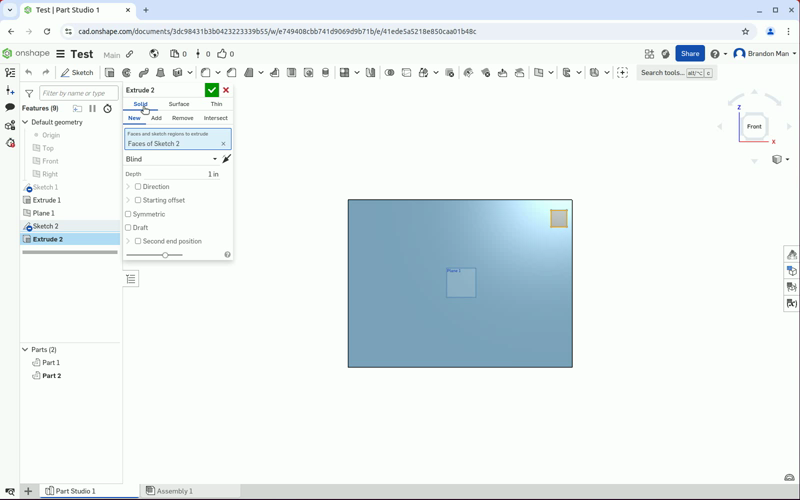
click(143, 106)
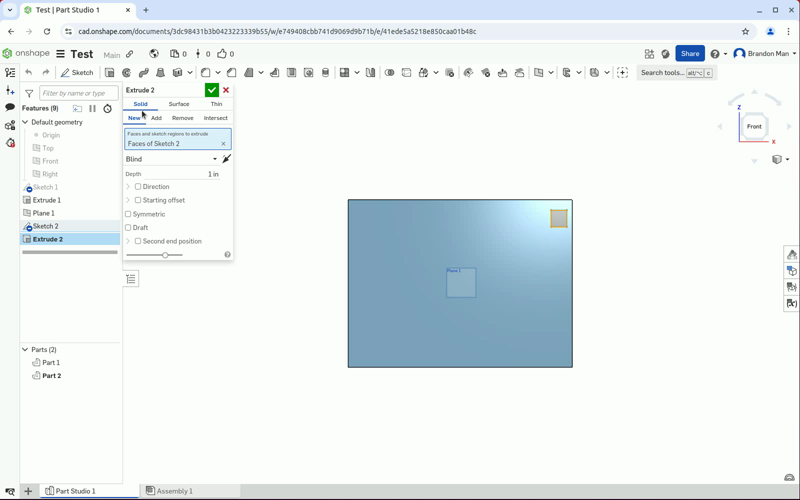
mouse_move(137, 120)
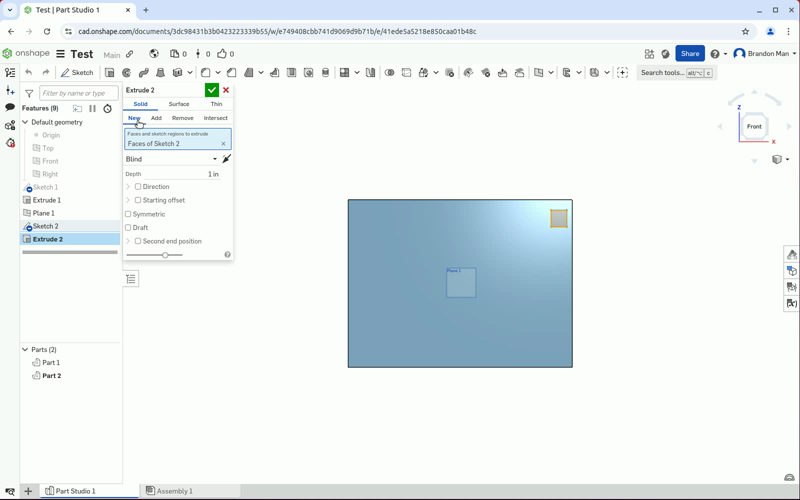
click(137, 120)
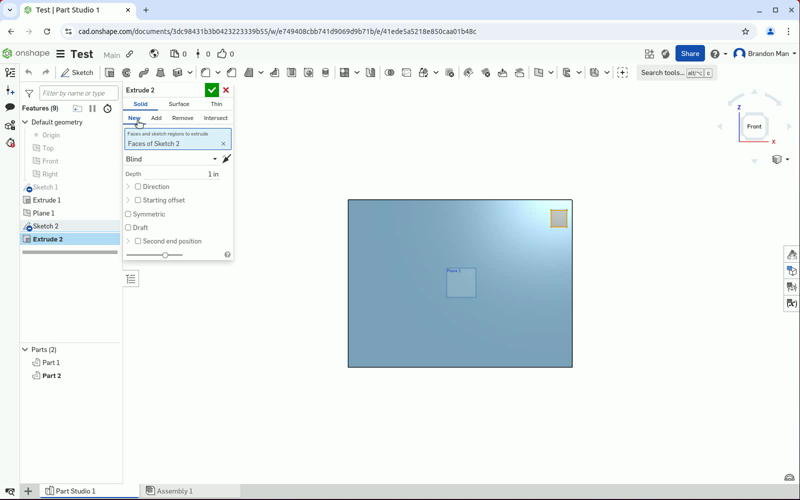
key(tab, 4)
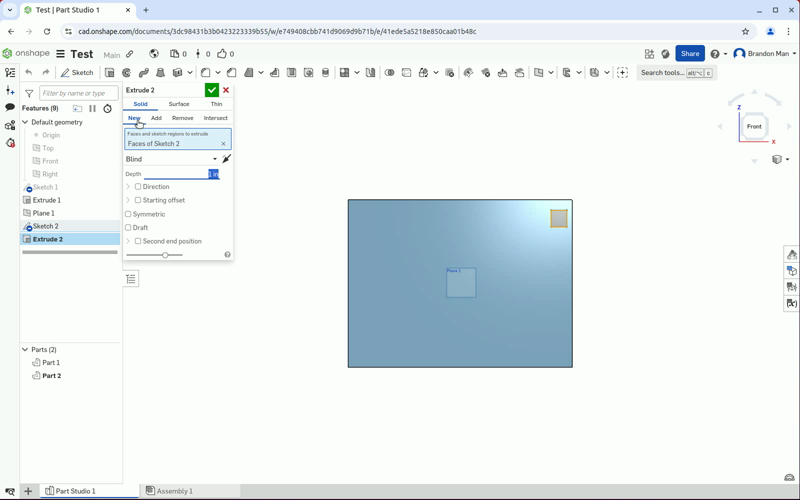
text(4.092)
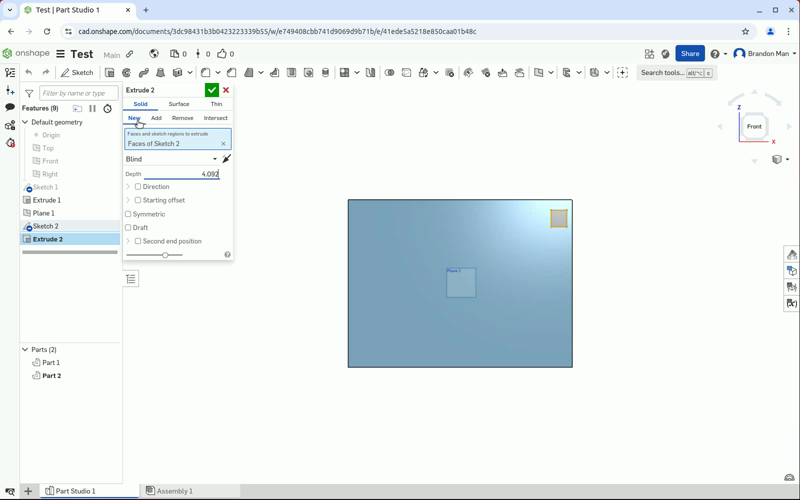
key(enter)
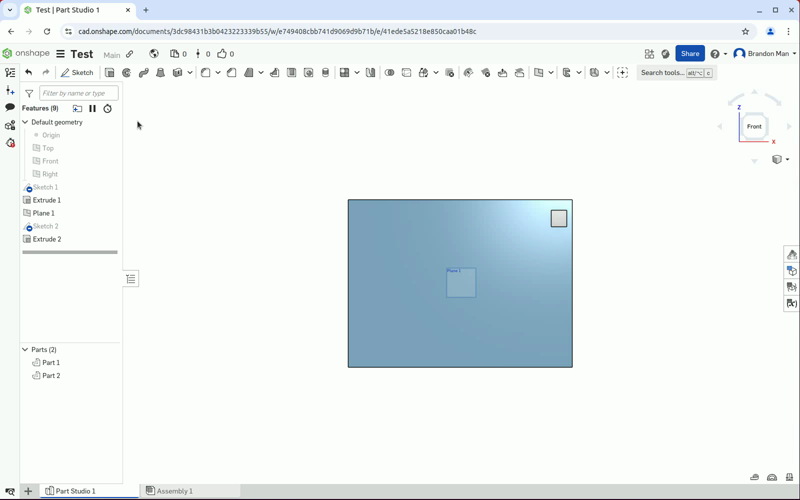
key(shift+h)
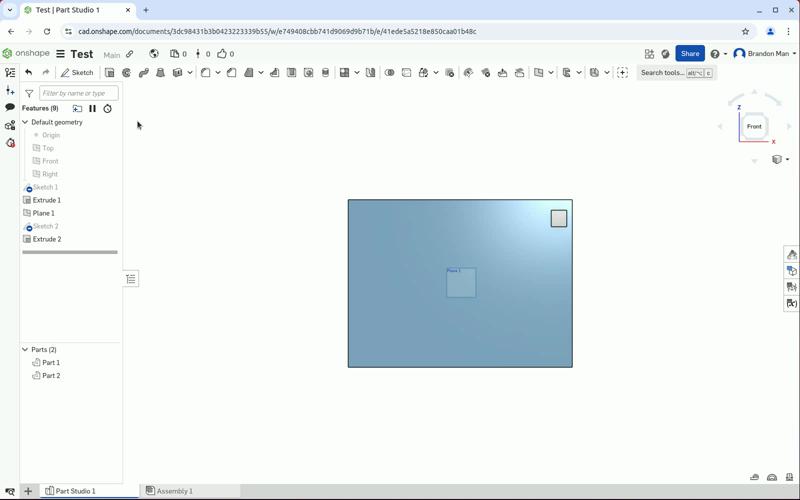
key(shift+h)
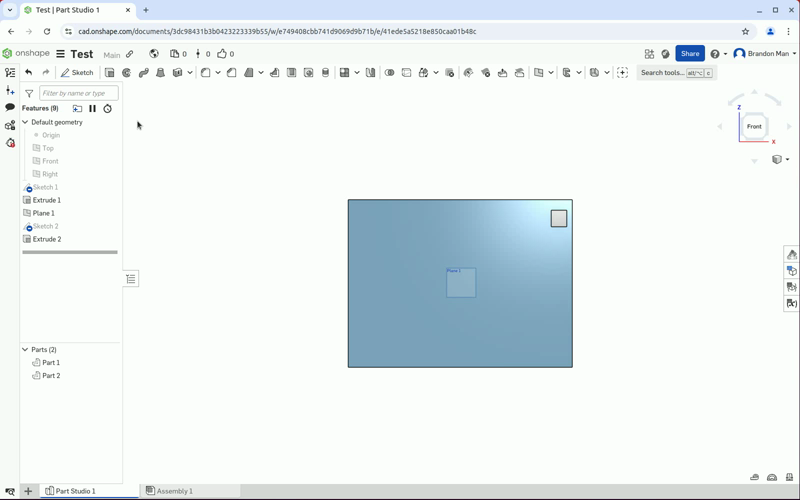
mouse_move(73, 189)
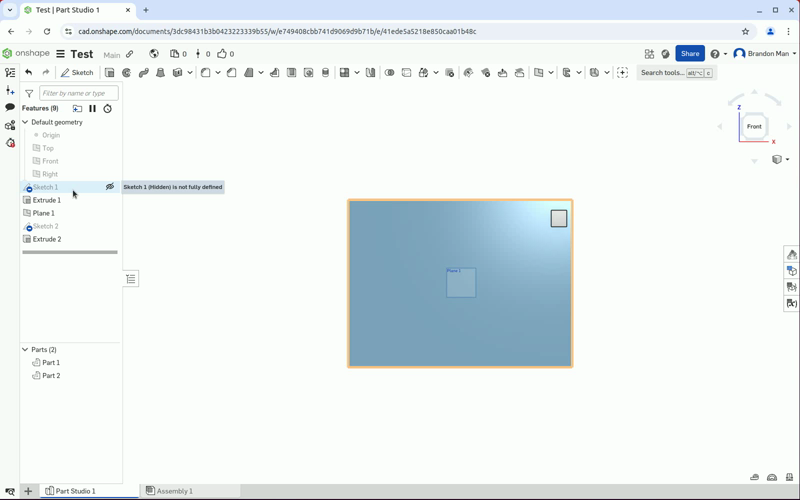
click(73, 189)
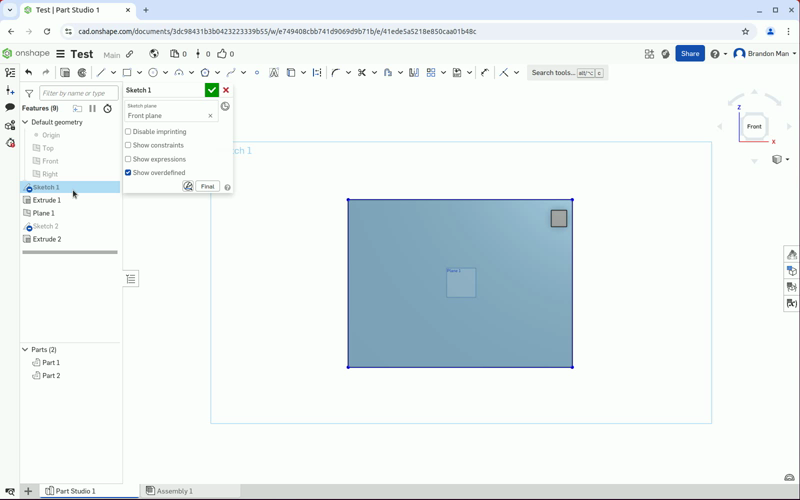
mouse_move(229, 92)
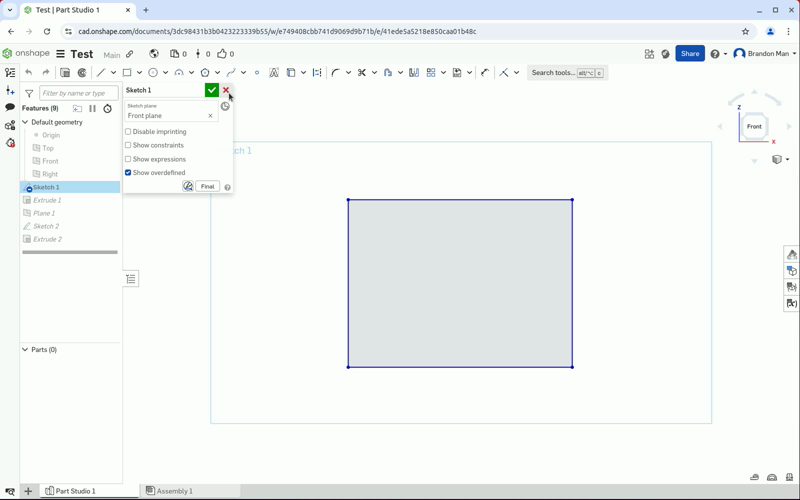
click(229, 92)
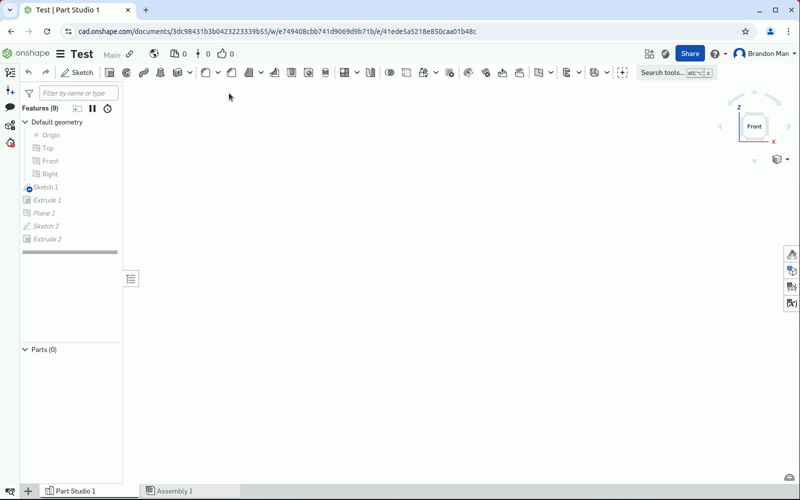
key(shift+s)
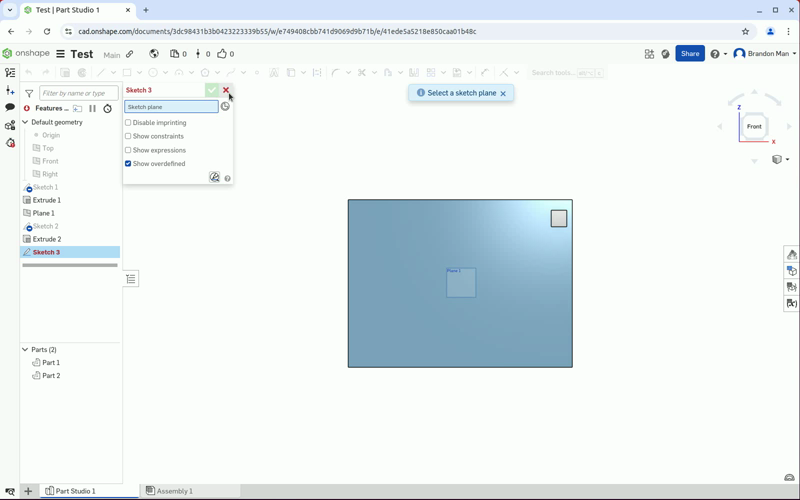
mouse_move(73, 215)
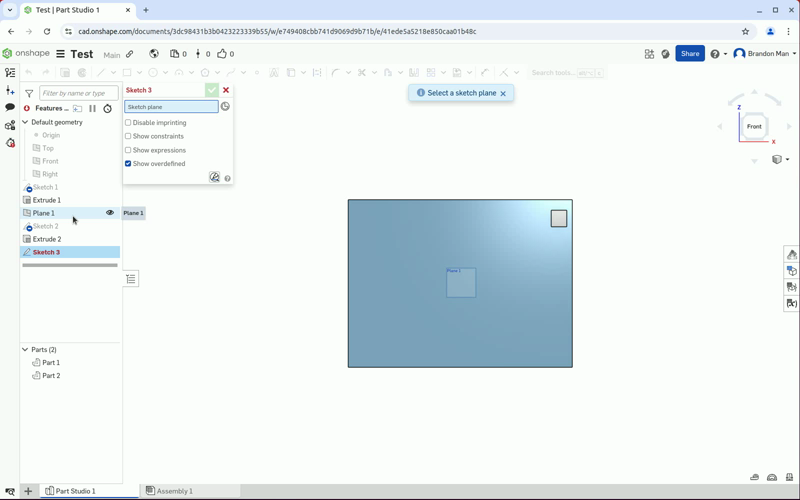
click(73, 215)
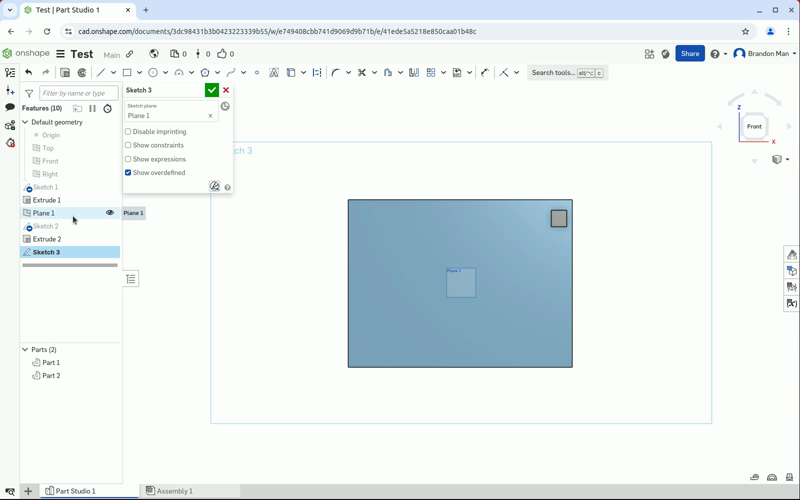
mouse_move(73, 352)
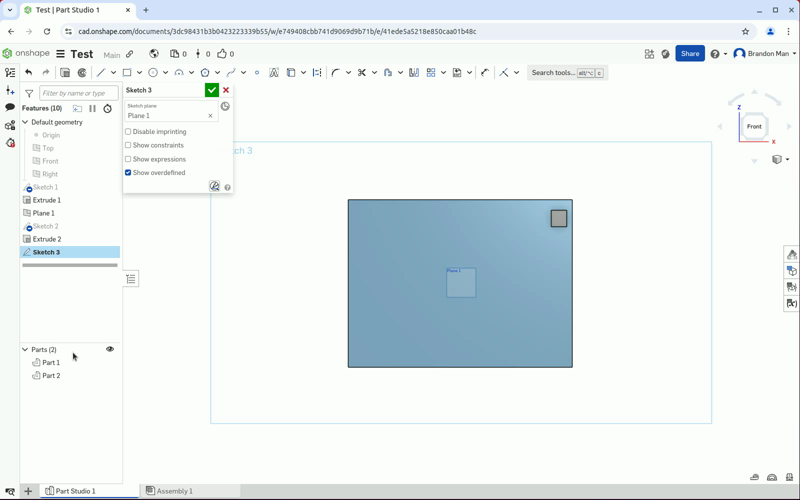
key(y)
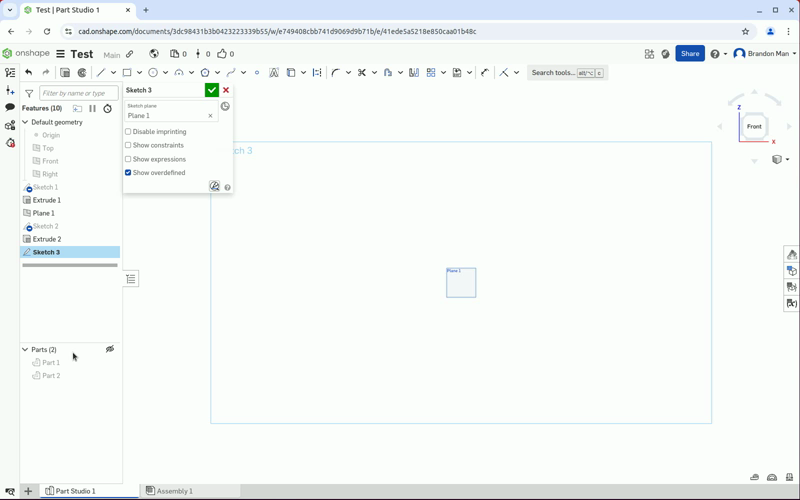
key(l)
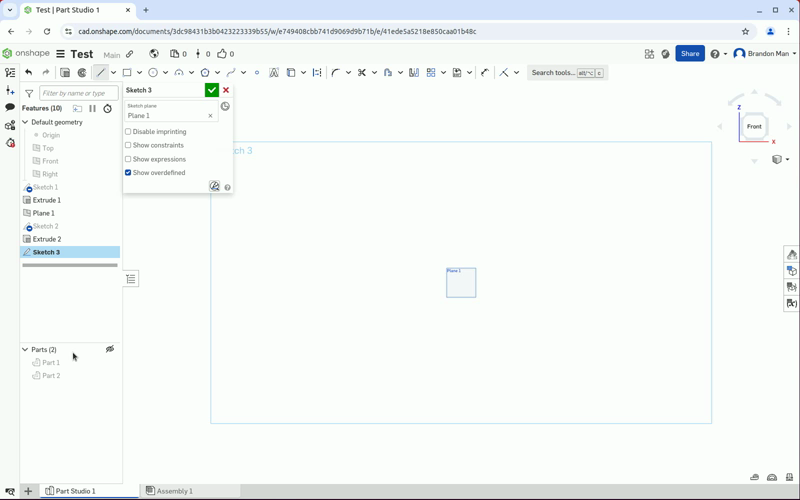
key_down(shift)
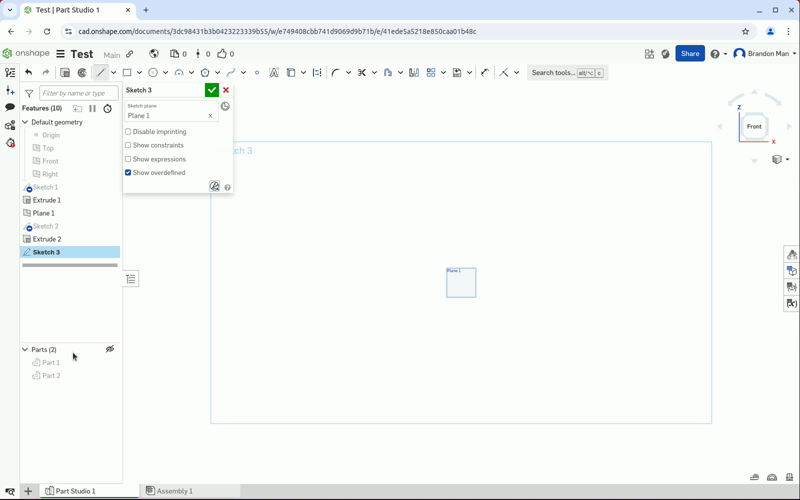
mouse_move(551, 354)
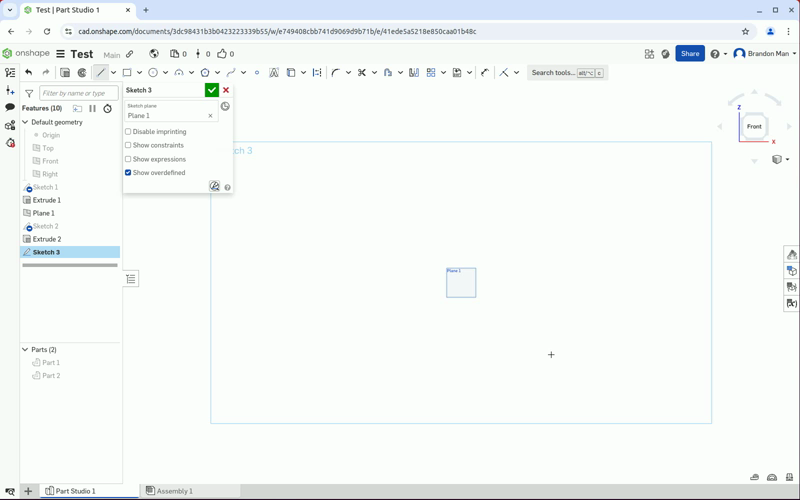
click(551, 354)
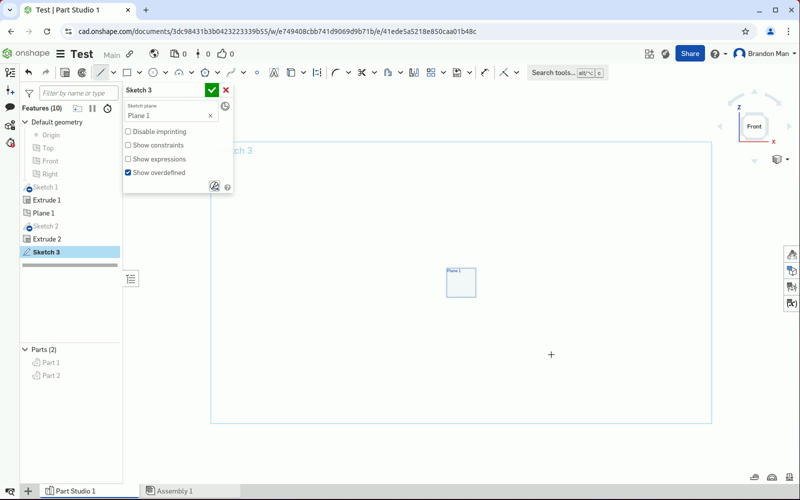
key_up(shift)
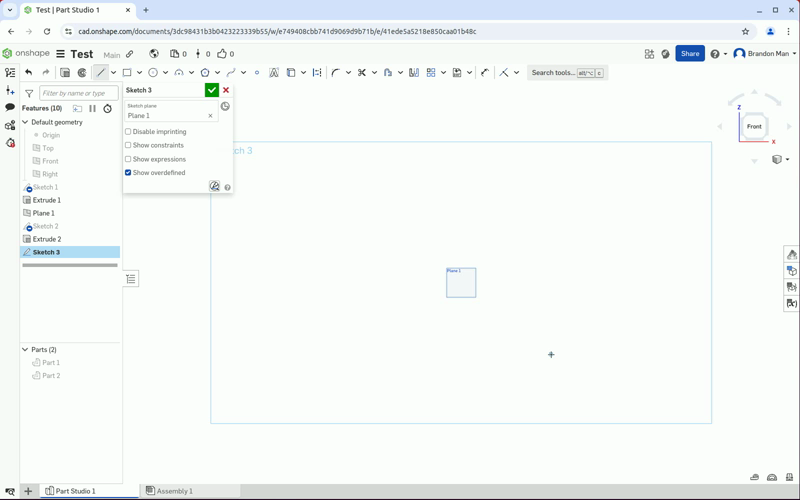
key_down(shift)
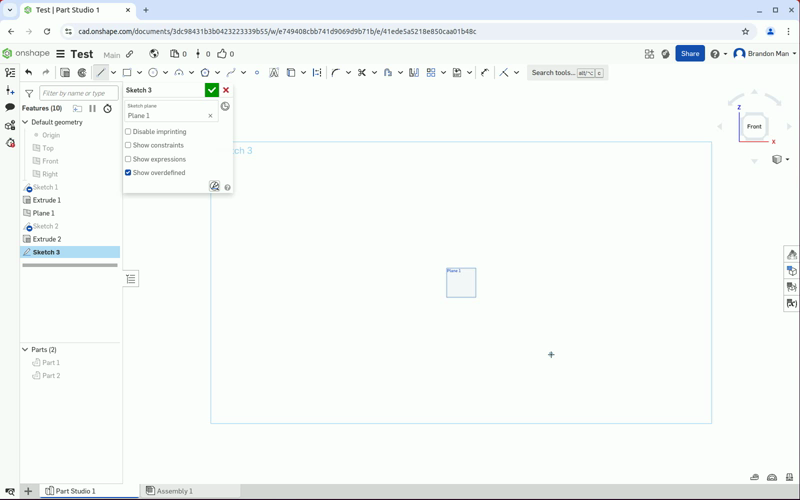
mouse_move(581, 354)
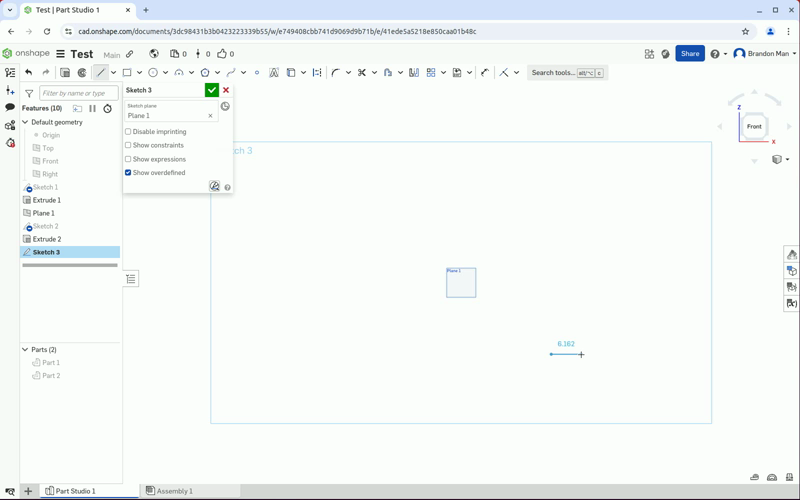
mouse_move(566, 354)
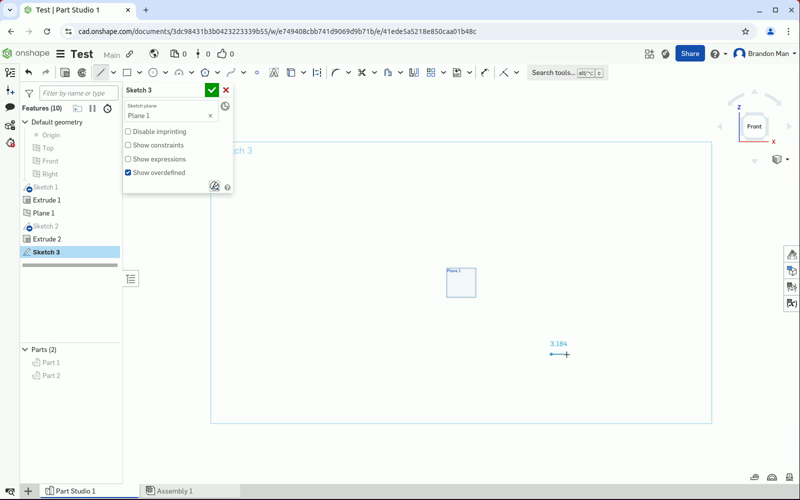
click(566, 354)
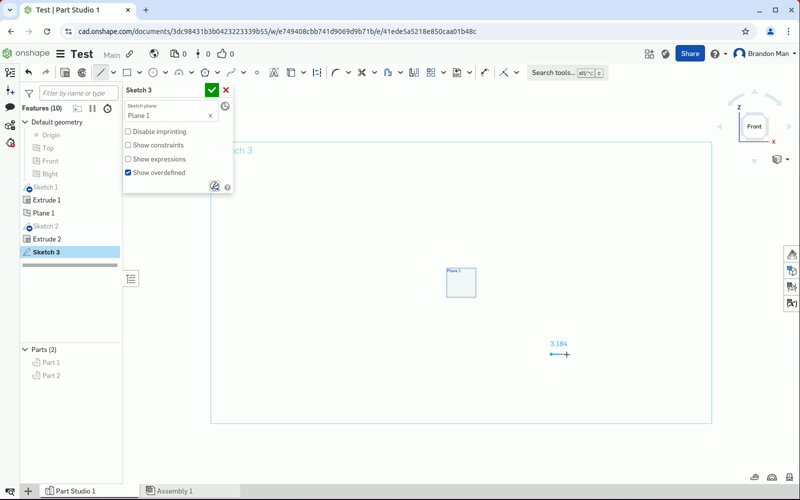
key_up(shift)
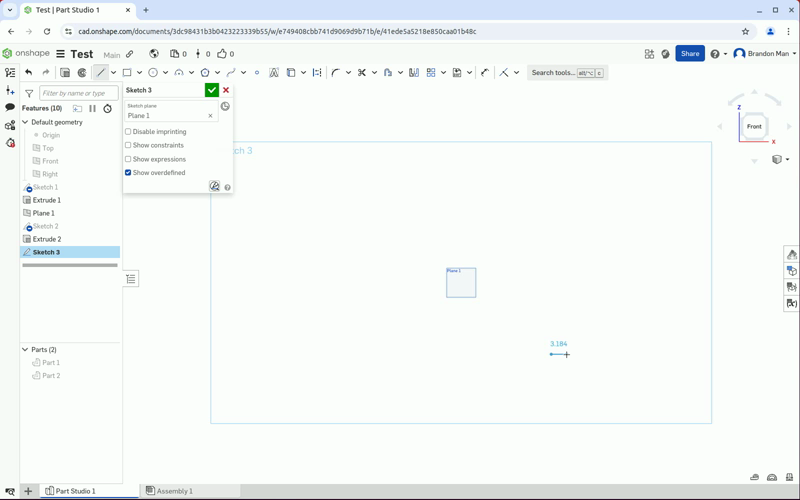
key_down(shift)
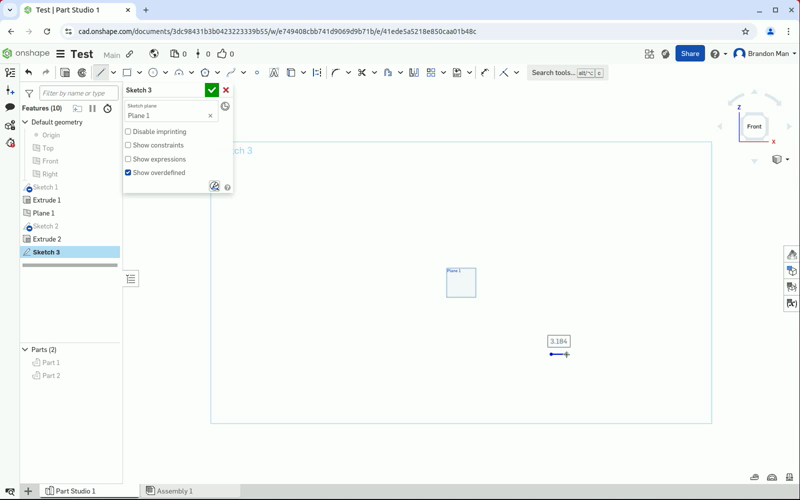
mouse_move(589, 354)
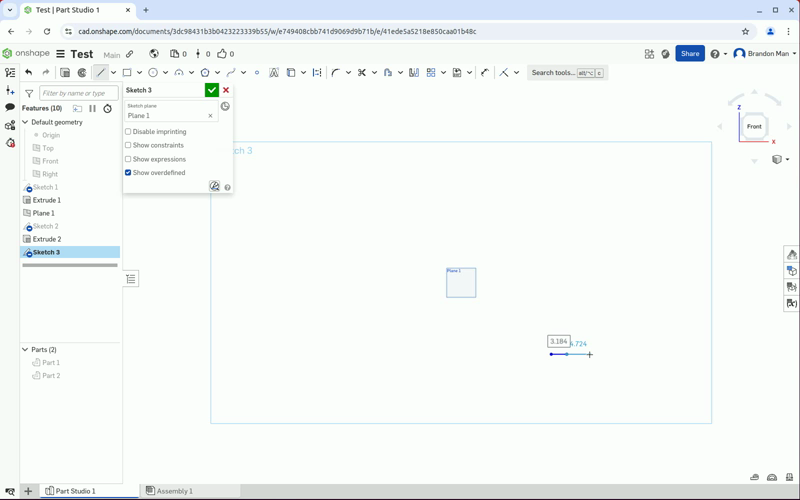
mouse_move(566, 338)
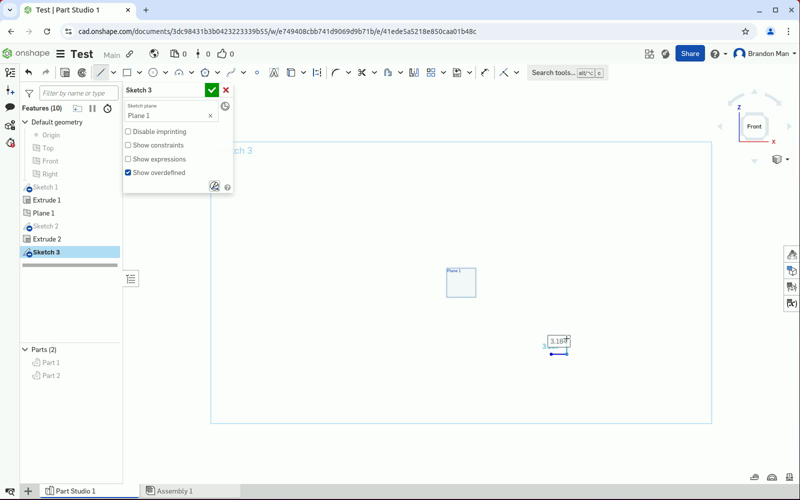
click(566, 338)
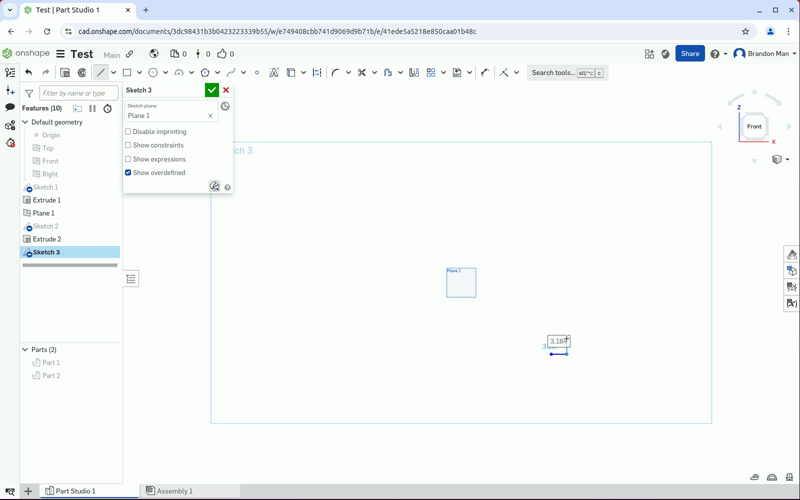
key_up(shift)
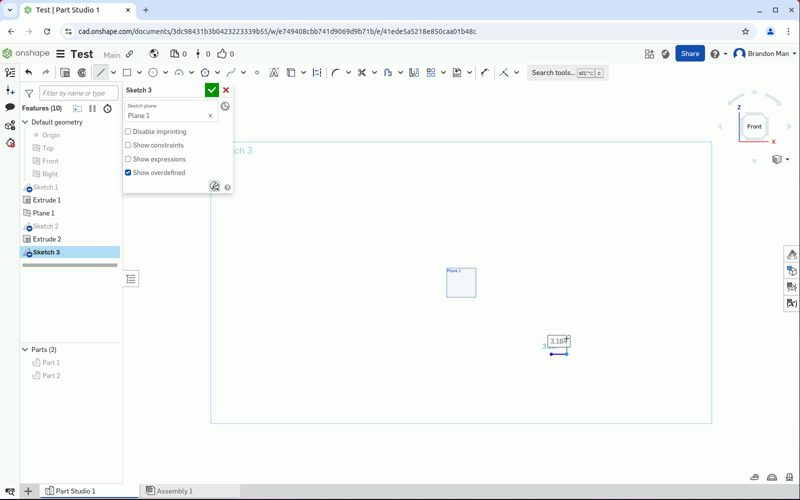
key_down(shift)
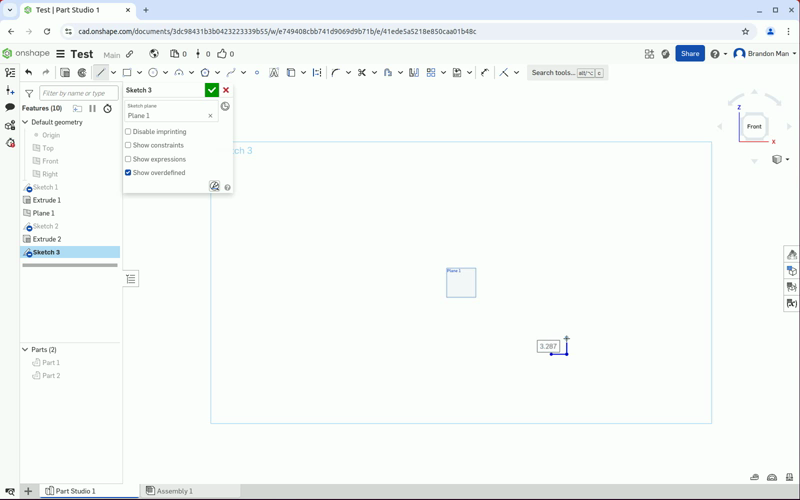
mouse_move(589, 338)
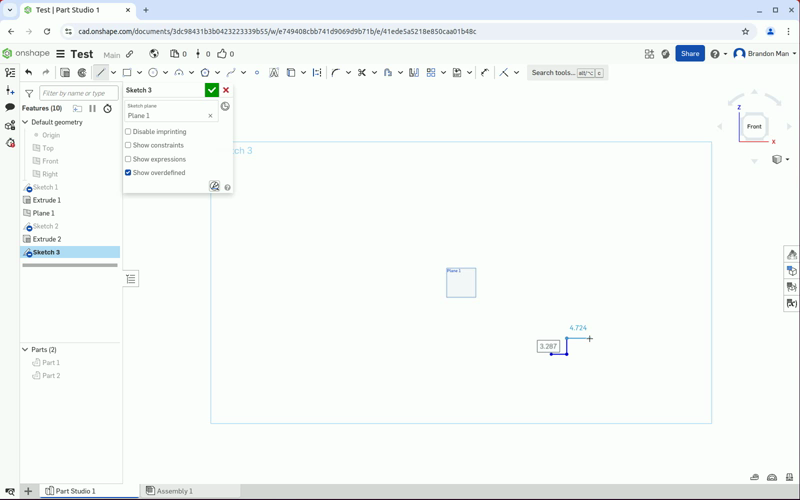
mouse_move(551, 338)
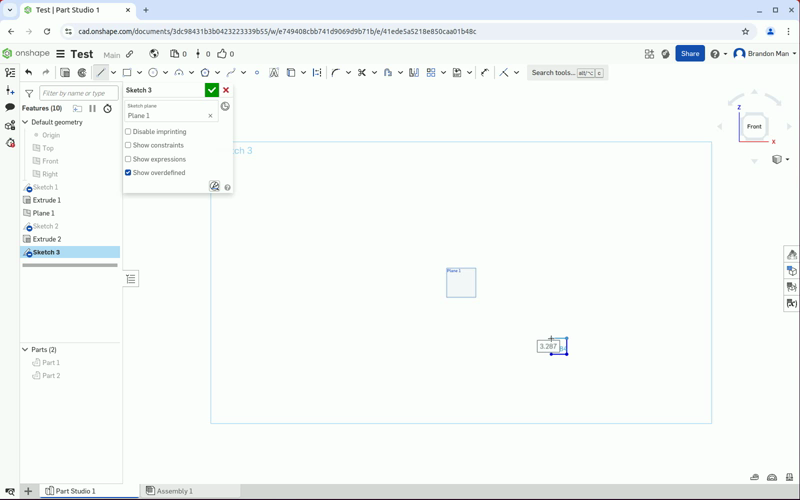
click(551, 338)
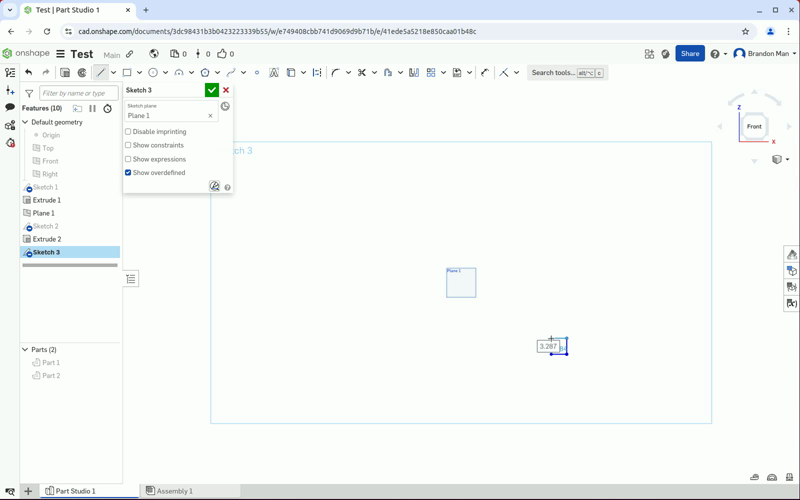
key_up(shift)
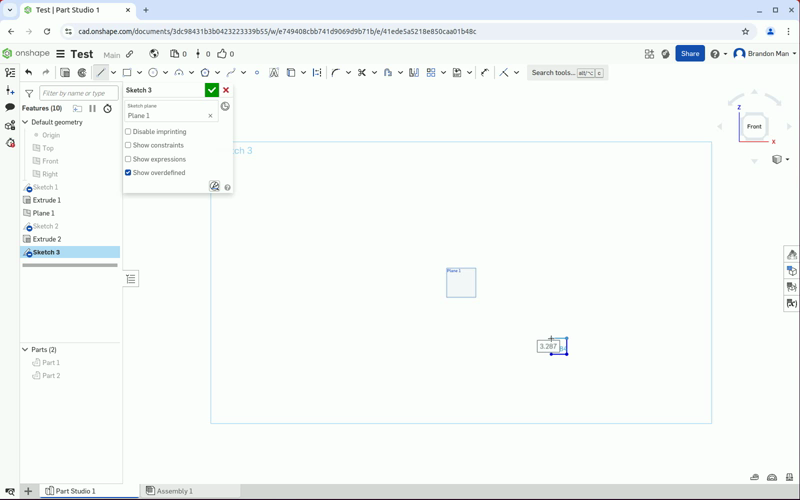
mouse_move(581, 338)
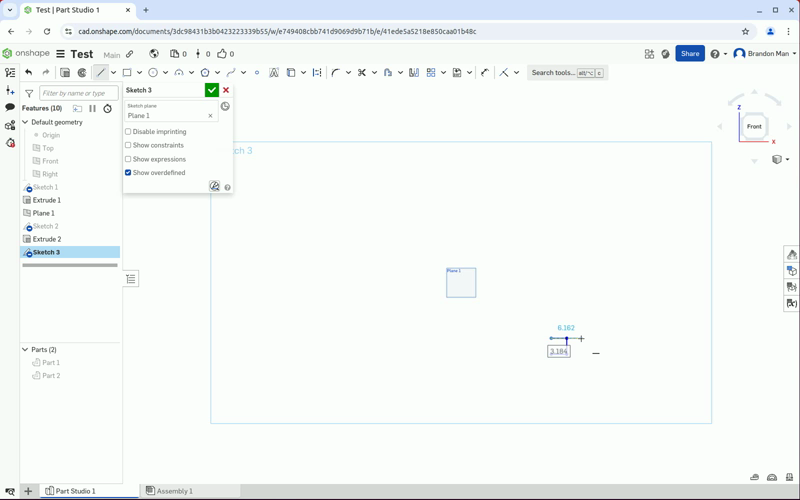
key_down(shift)
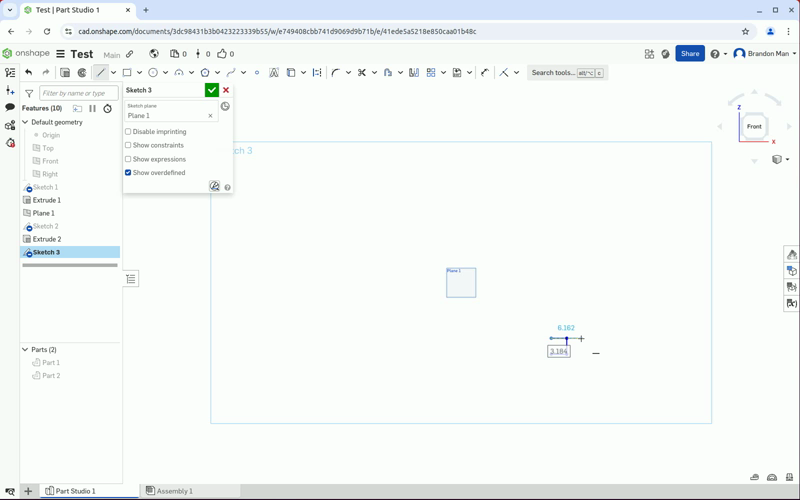
mouse_move(551, 354)
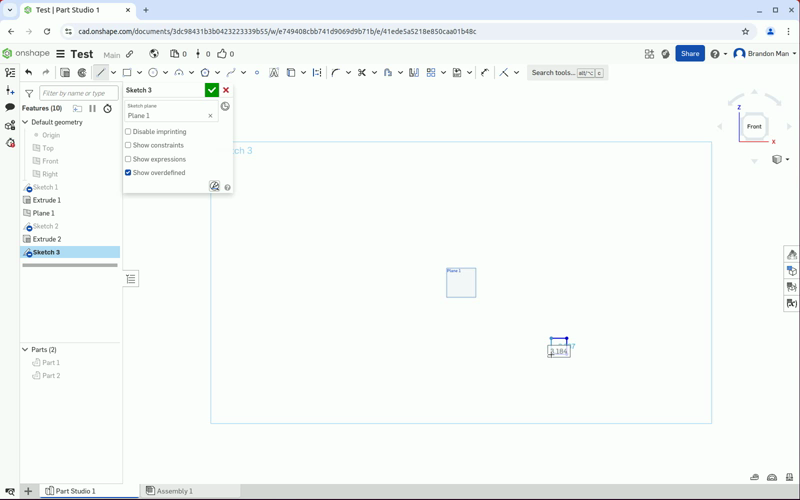
key_up(shift)
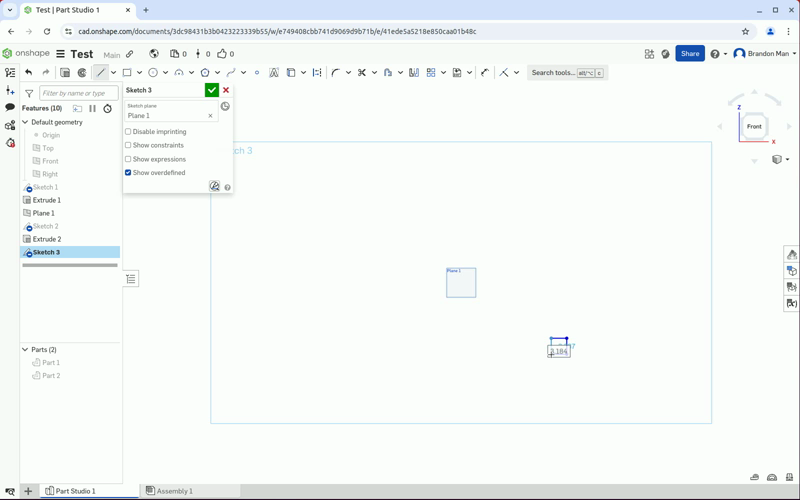
click(551, 354)
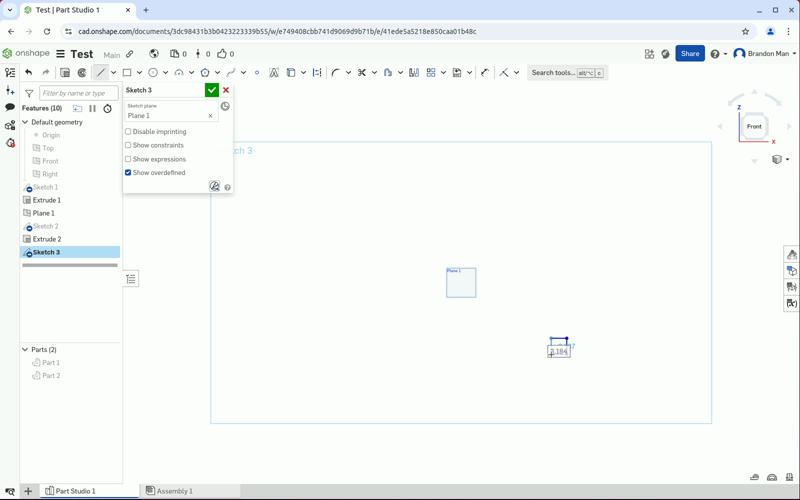
key(esc)
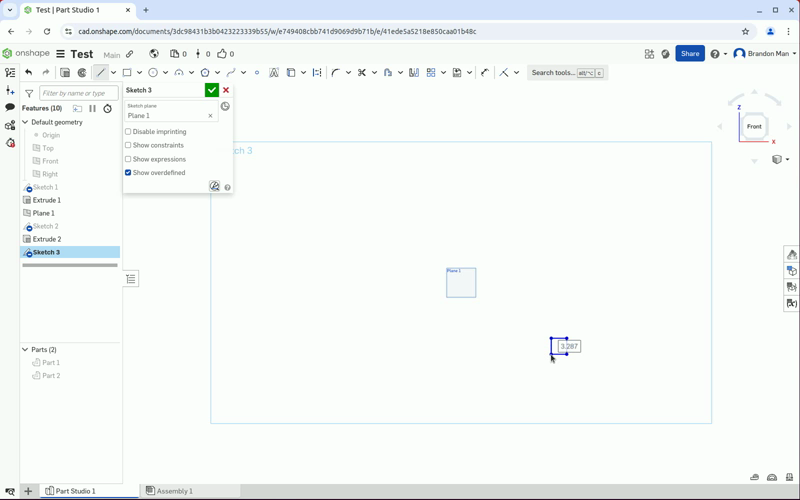
mouse_move(557, 350)
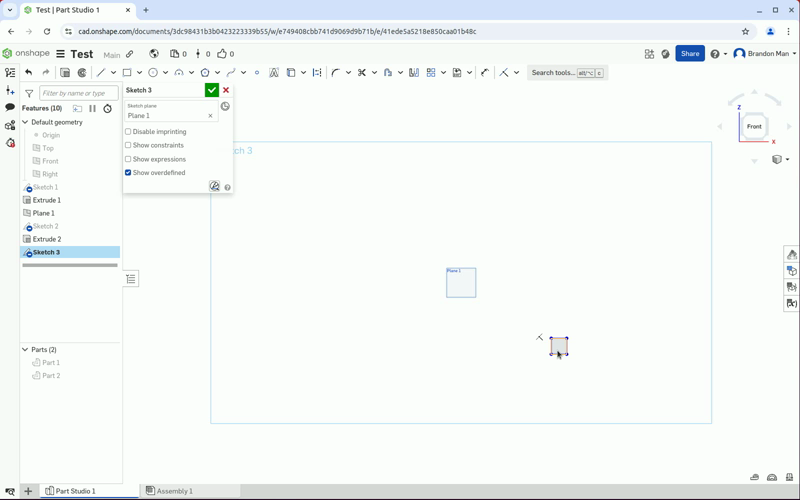
scroll(6)
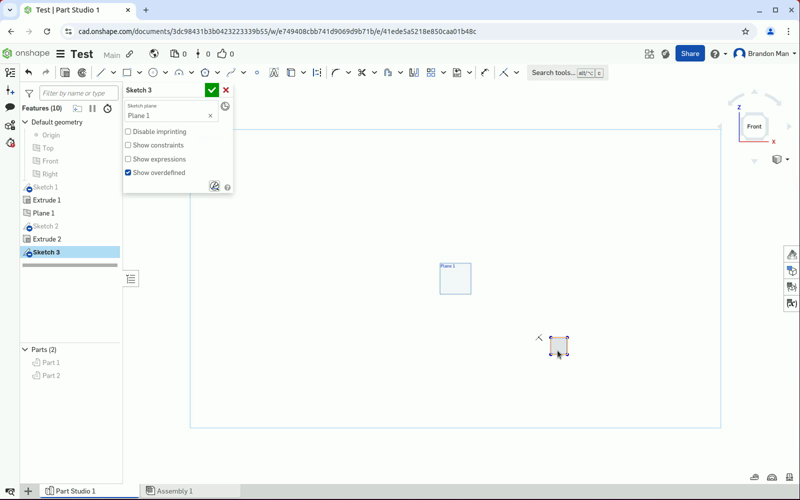
scroll(6)
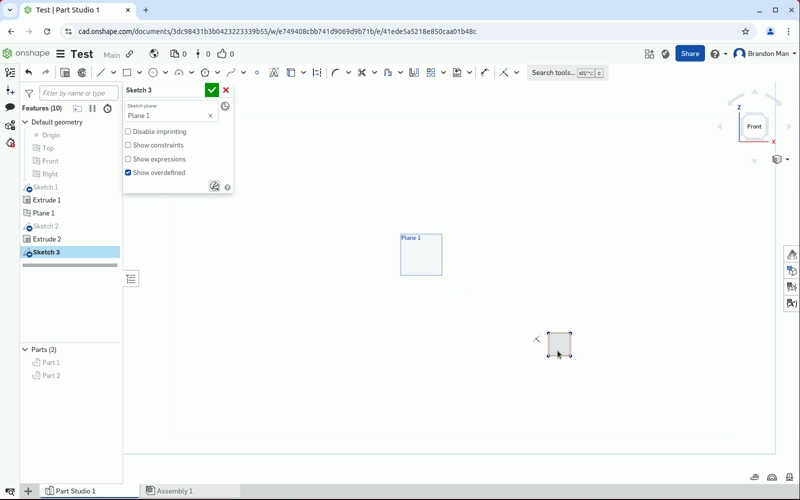
scroll(6)
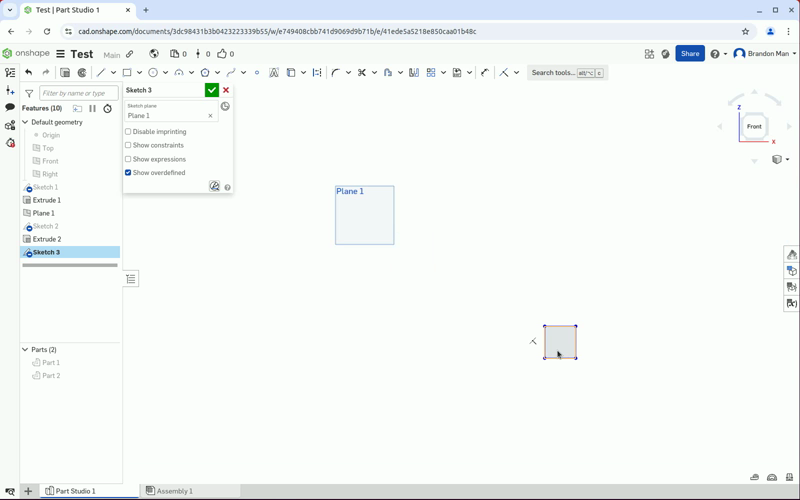
scroll(6)
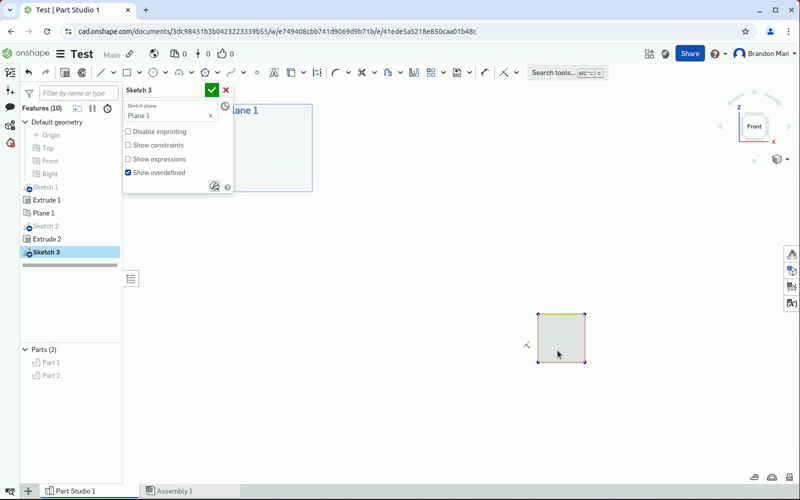
scroll(6)
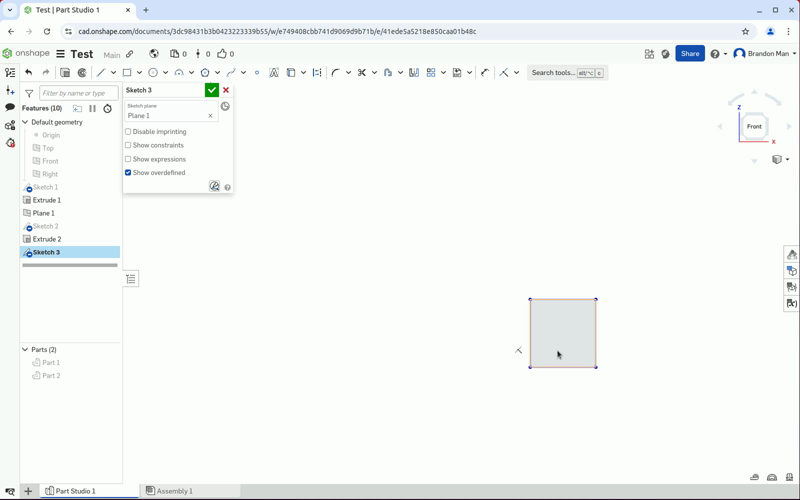
scroll(6)
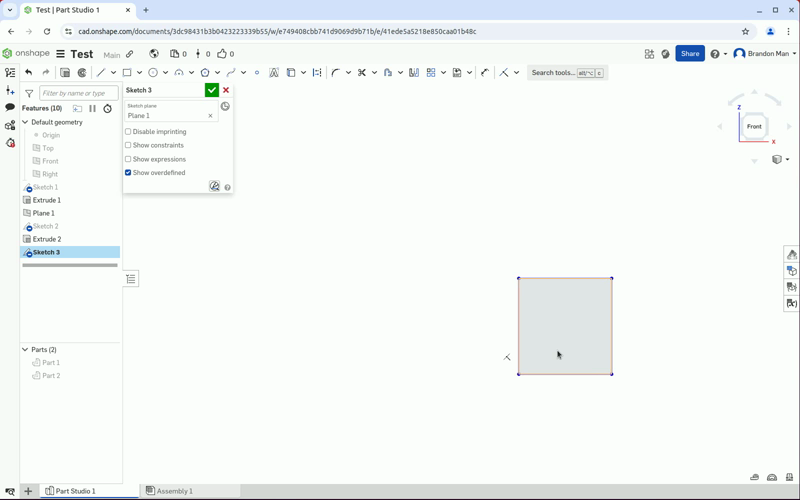
scroll(6)
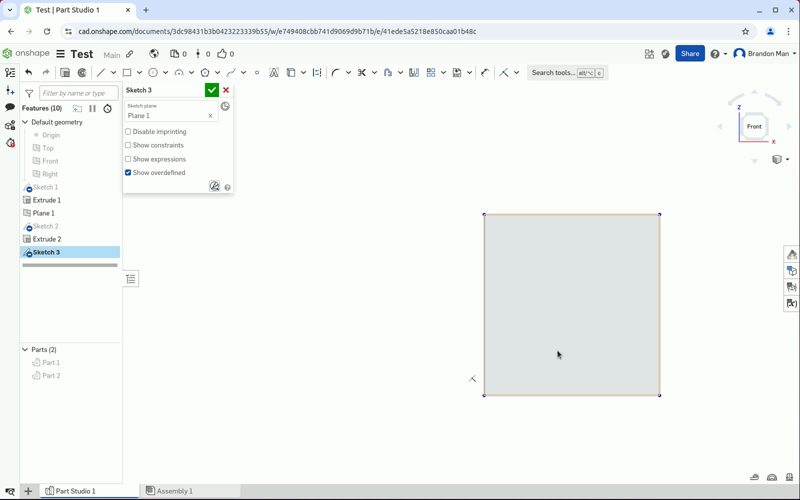
click(557, 350)
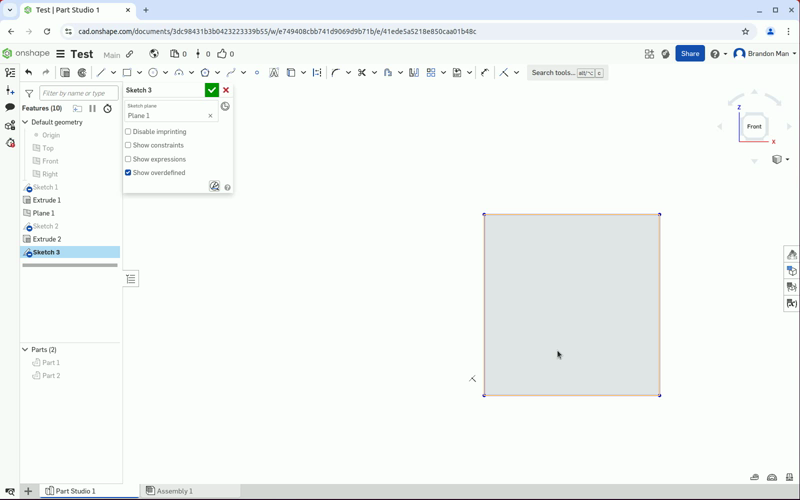
scroll(-6)
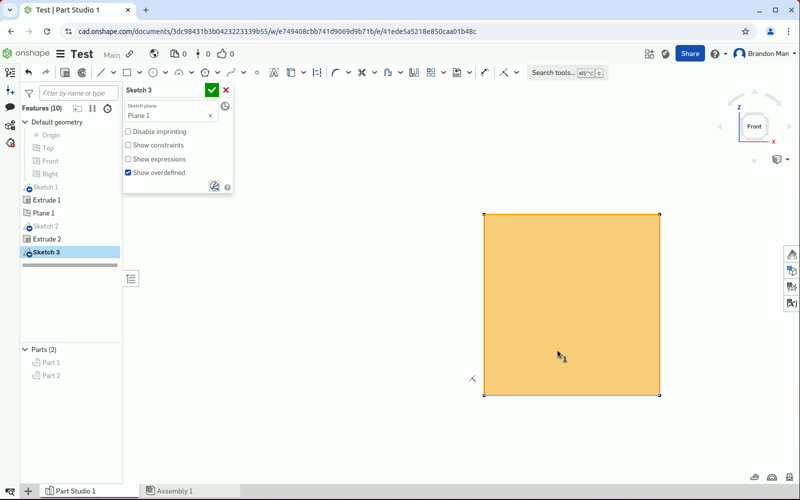
scroll(-6)
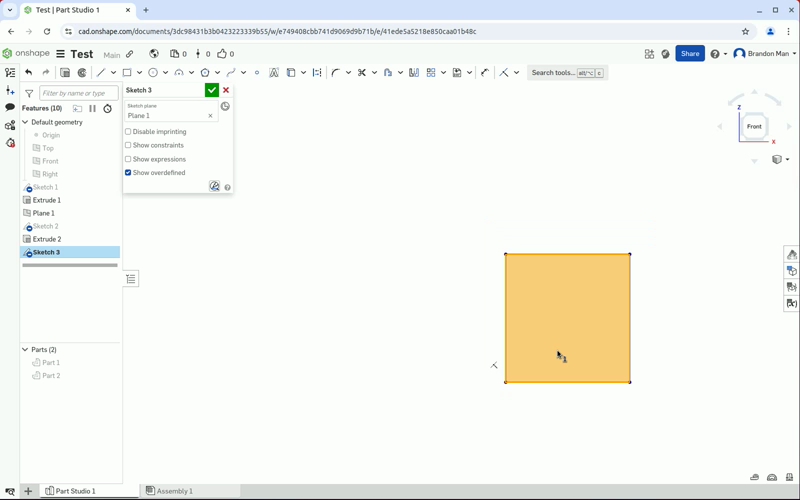
scroll(-6)
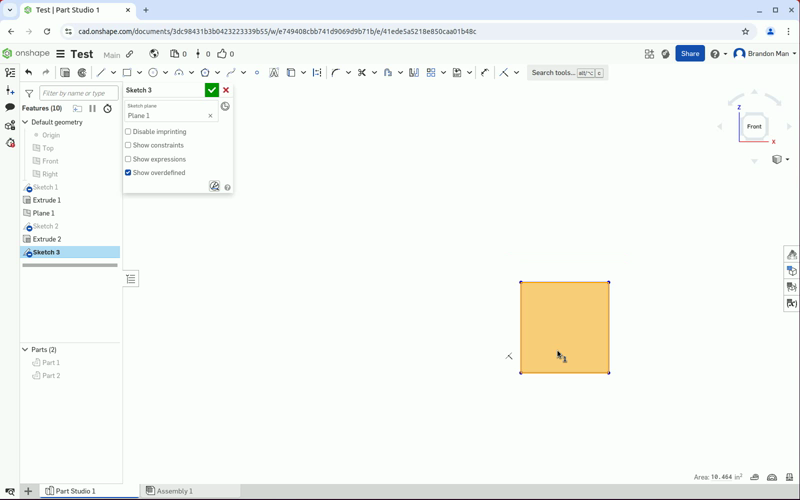
scroll(-6)
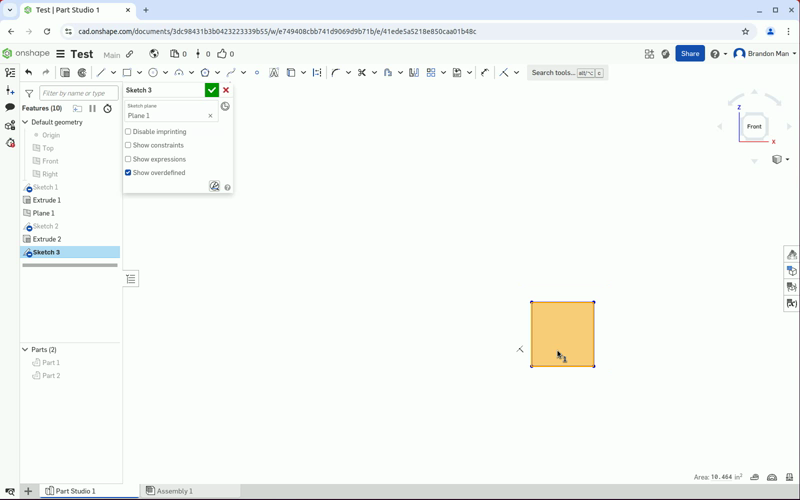
scroll(-6)
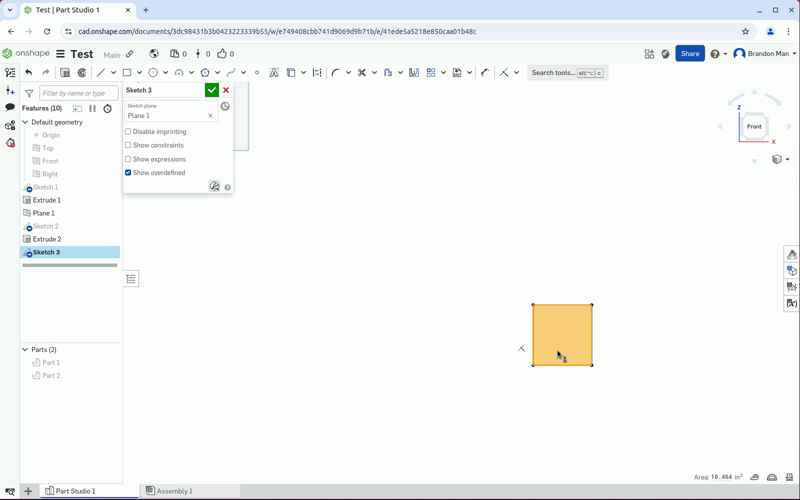
scroll(-6)
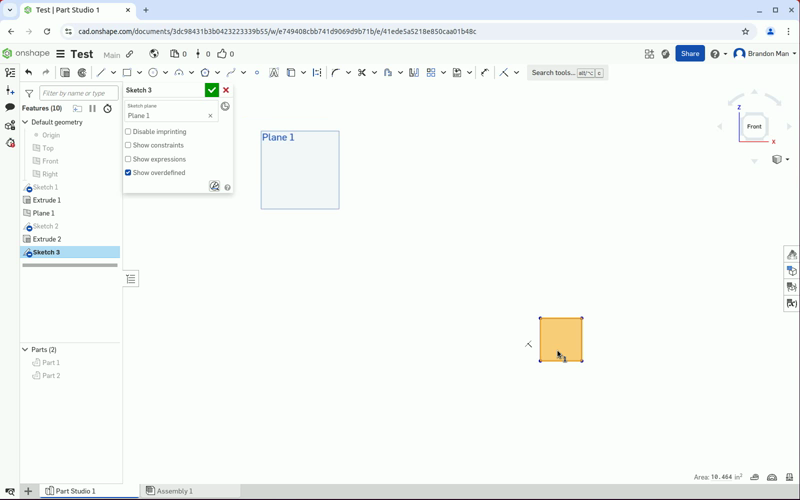
scroll(-6)
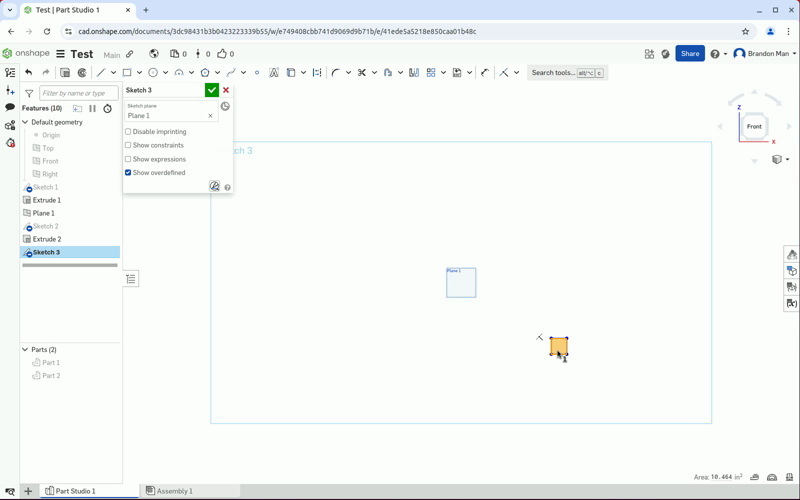
mouse_move(73, 352)
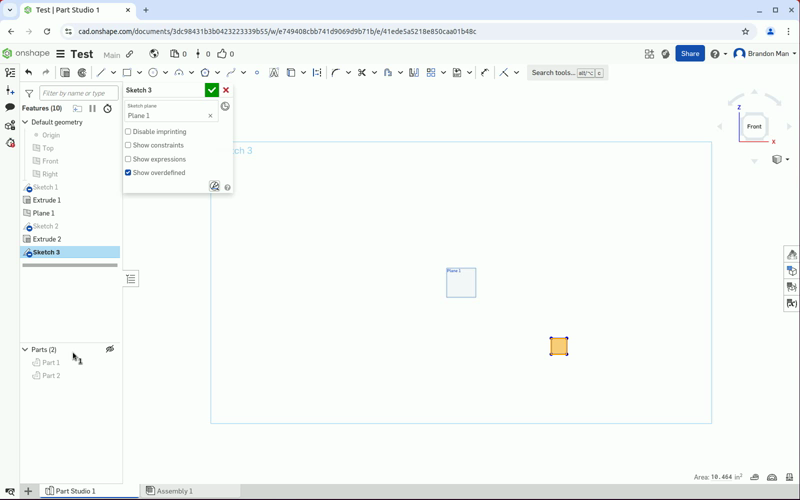
key(shift+y)
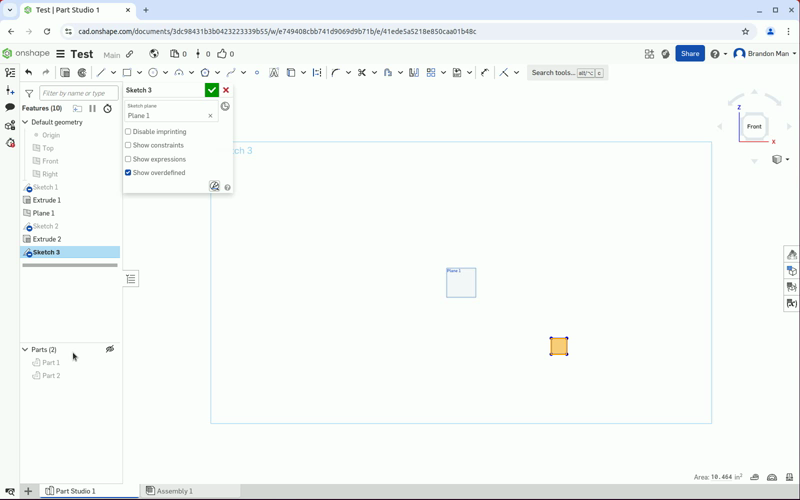
key(shift+e)
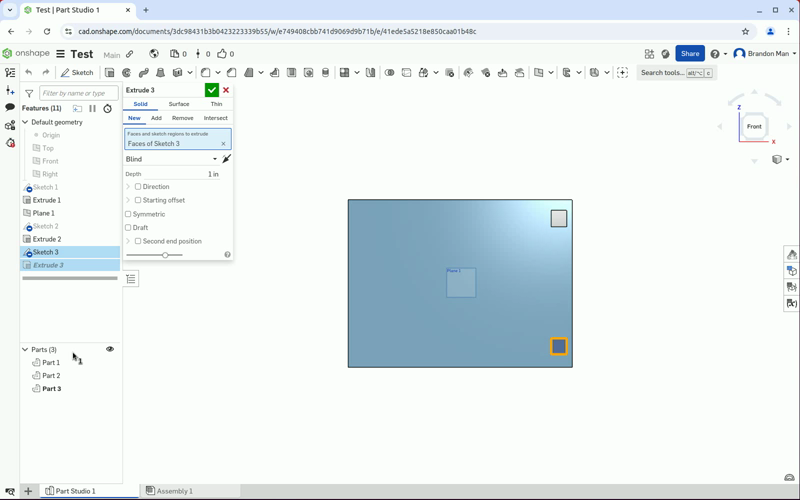
mouse_move(143, 106)
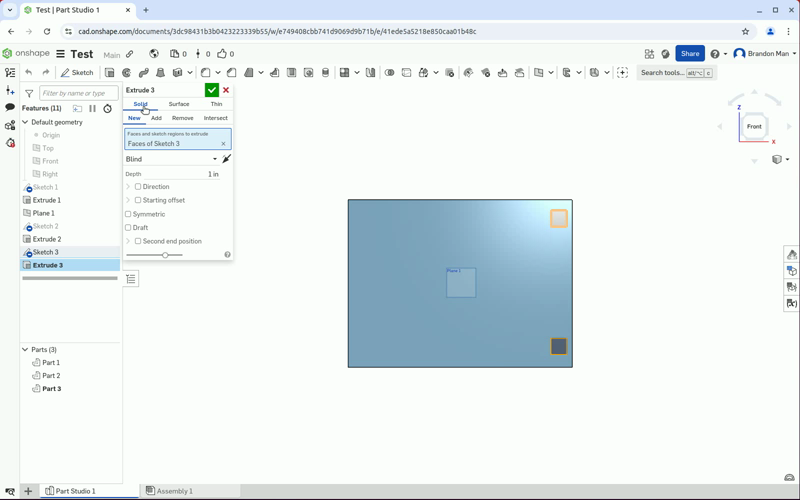
click(143, 106)
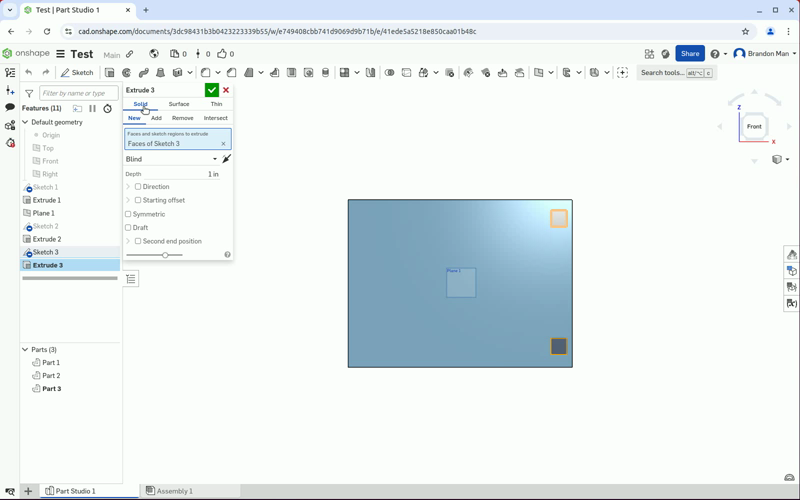
mouse_move(137, 120)
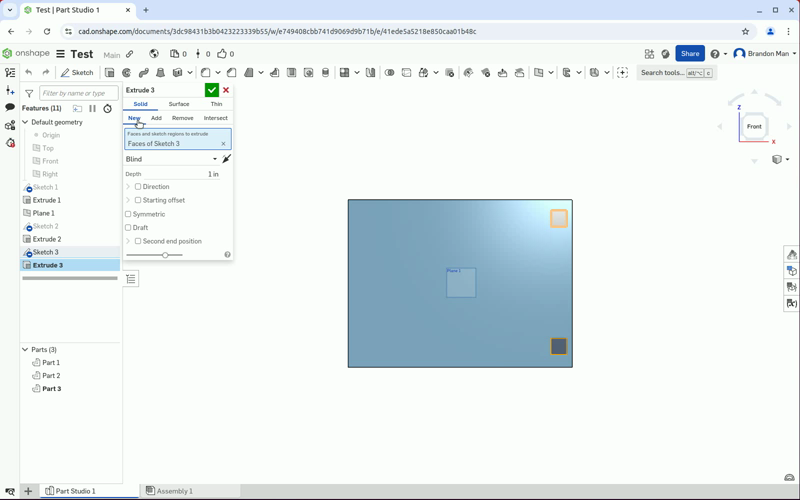
click(137, 120)
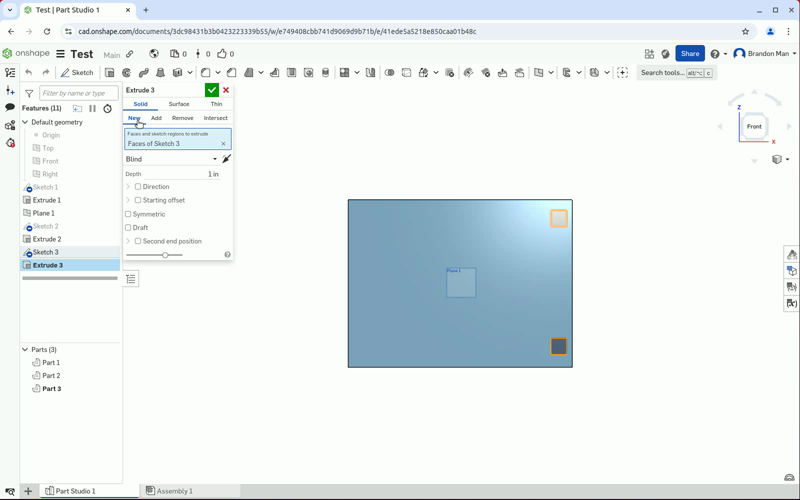
key(tab, 4)
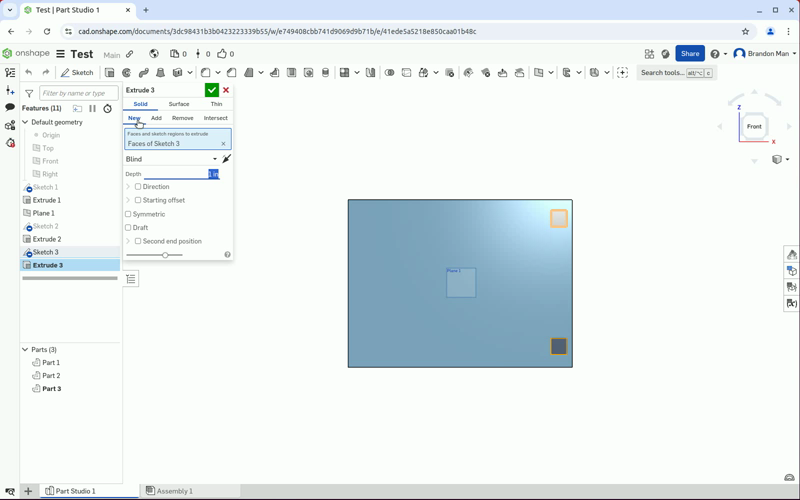
text(4.092)
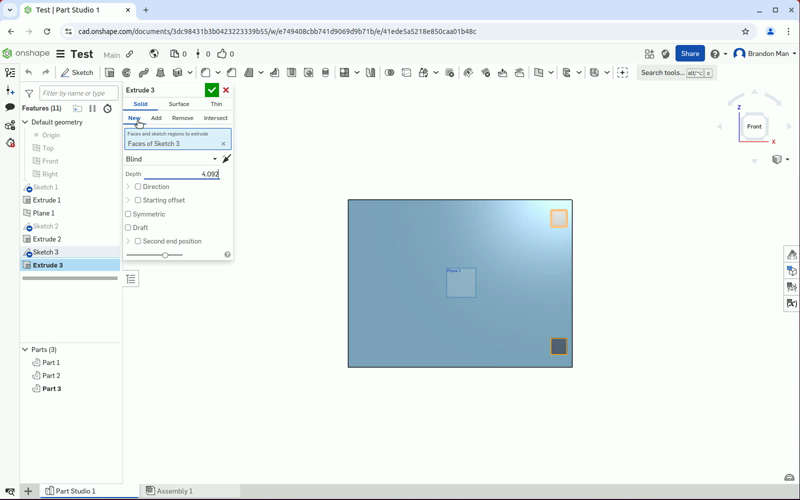
key(enter)
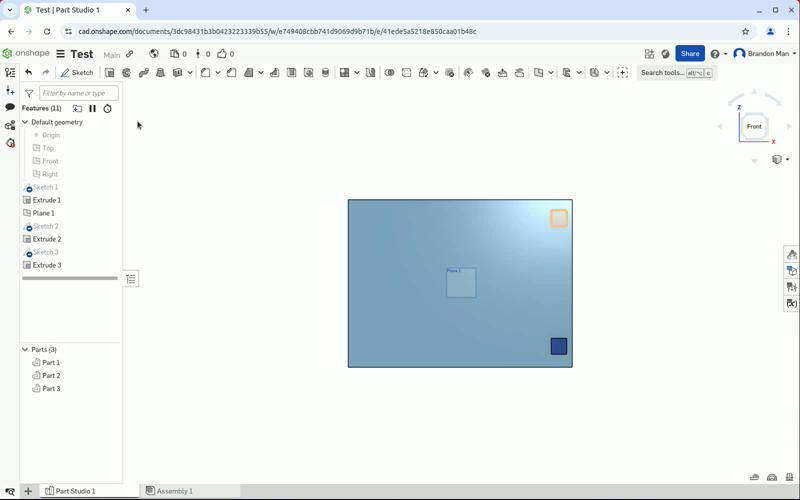
key(shift+h)
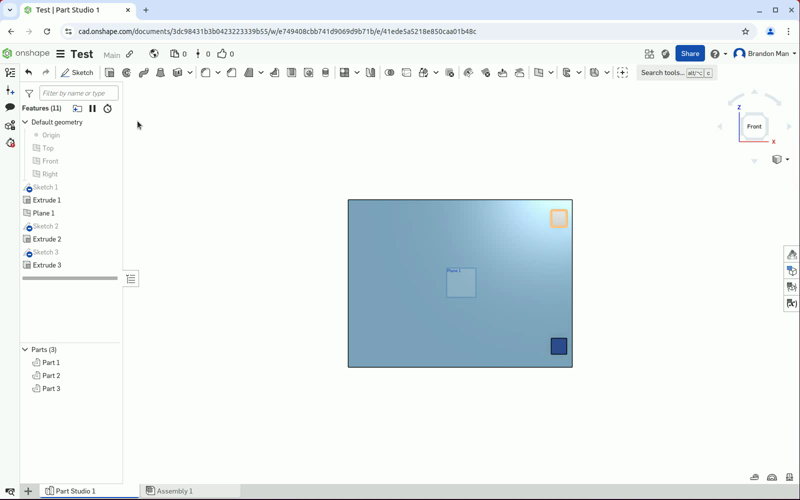
key(shift+h)
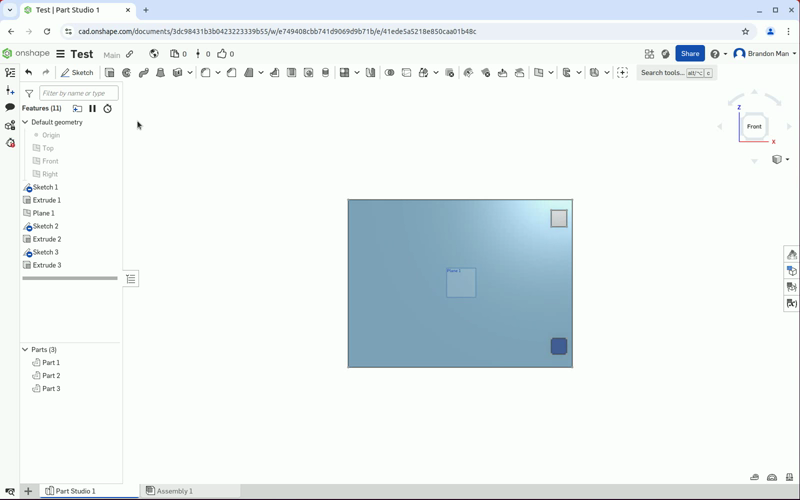
key(shift+7)
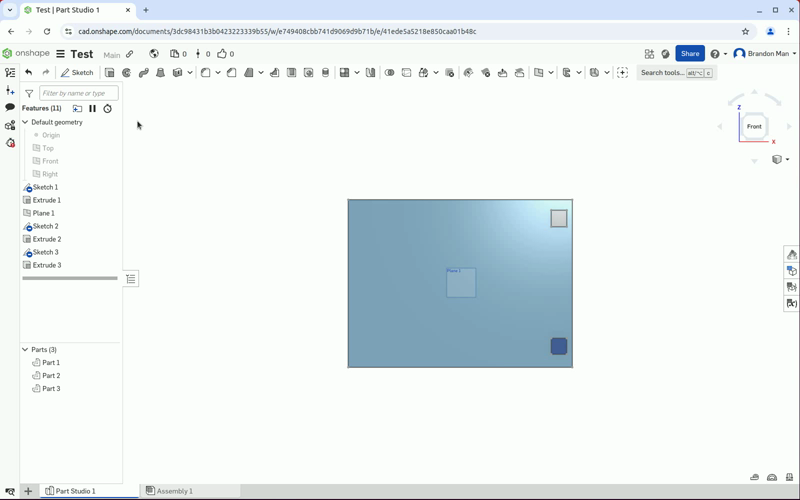
key(left, 2)
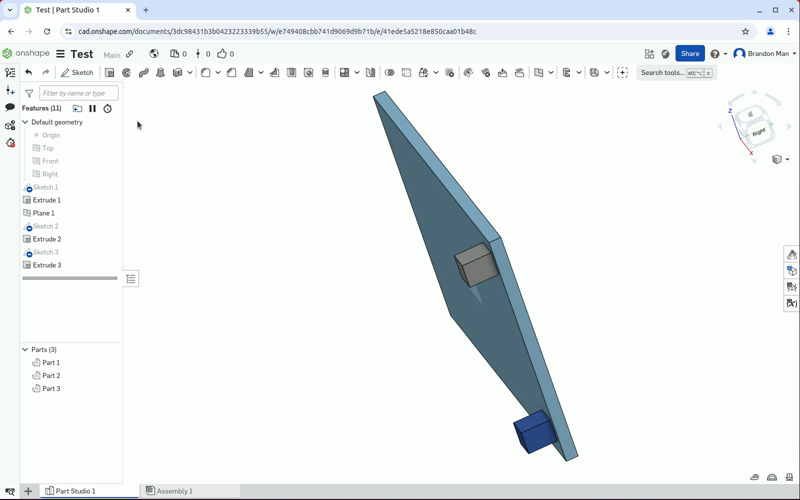
key(down, 2)
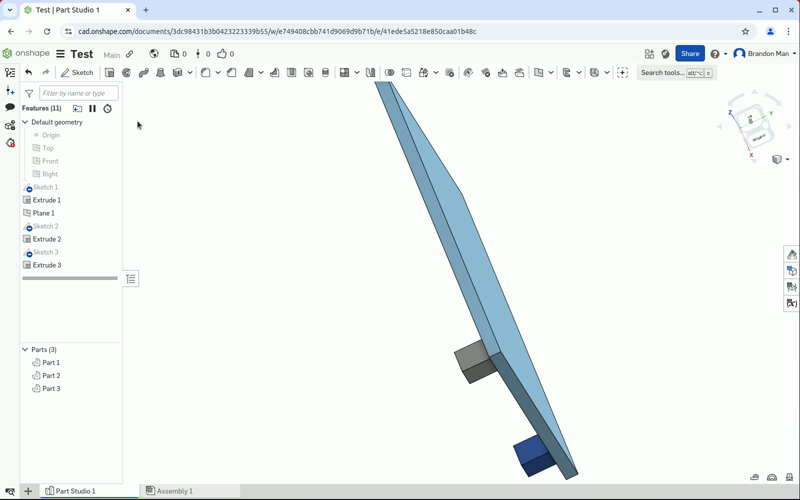
key(up, 2)
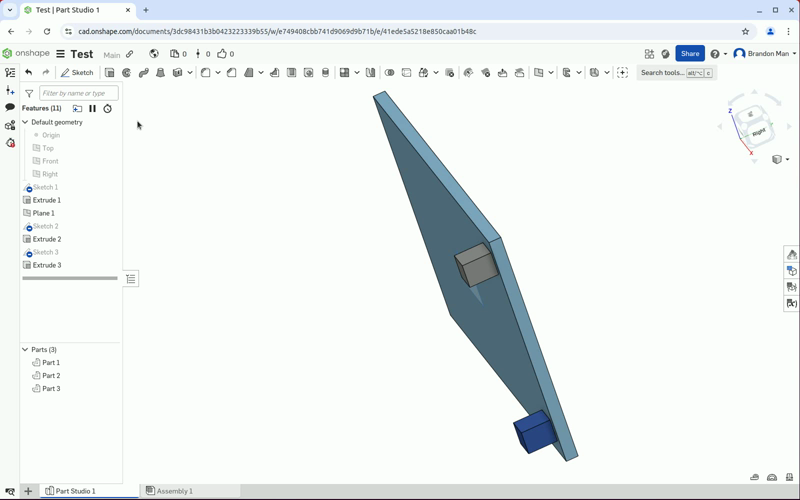
key(right, 2)
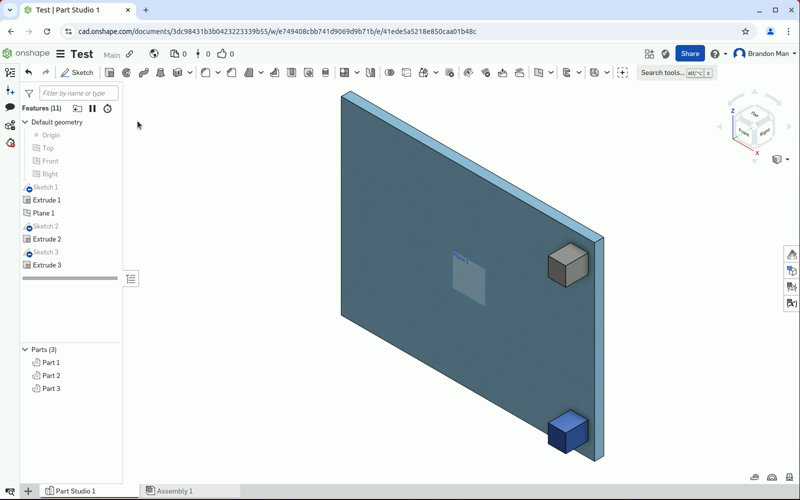
mouse_move(73, 189)
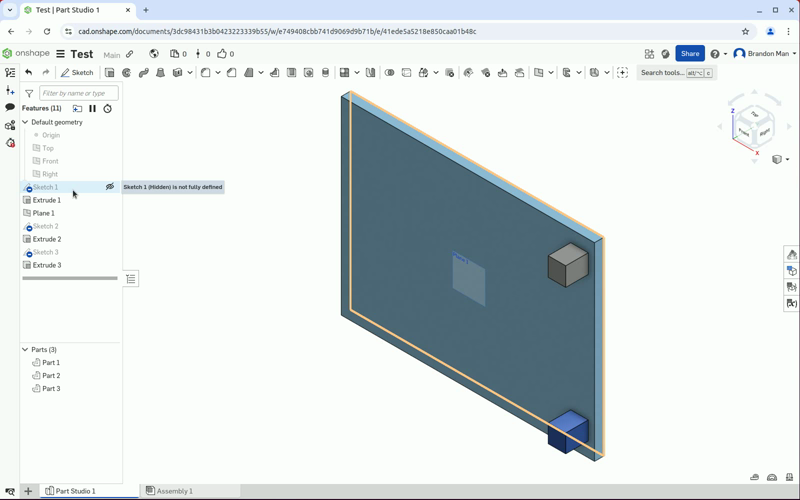
click(73, 189)